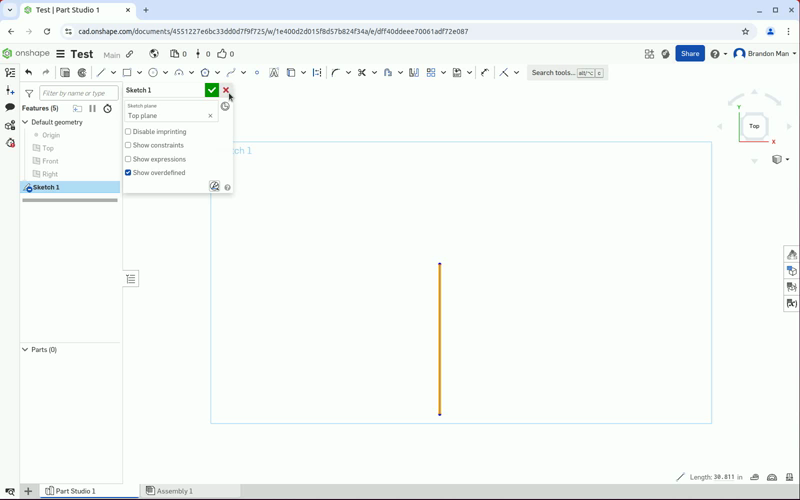
key(shift+h)
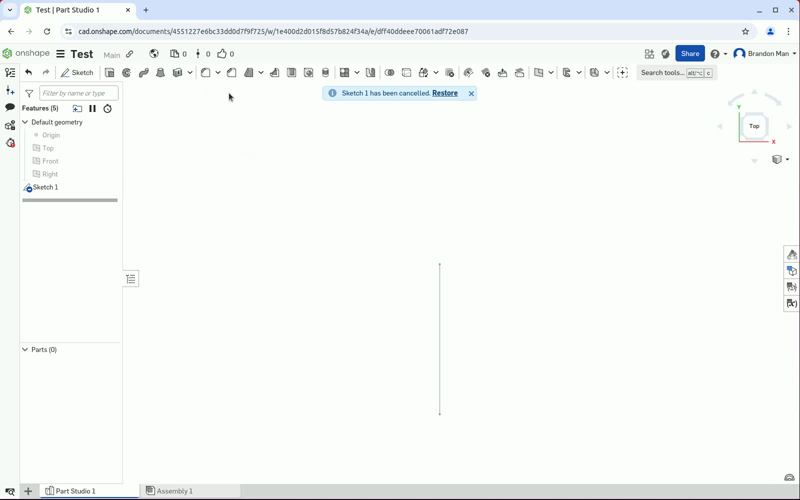
key(shift+s)
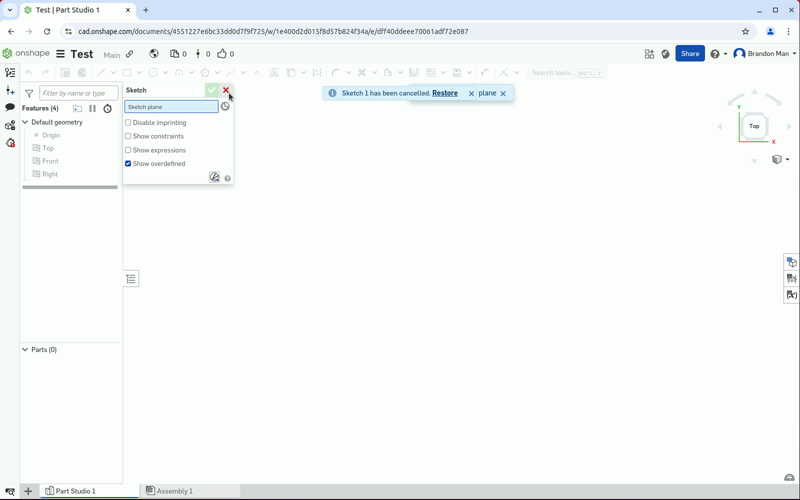
mouse_move(73, 150)
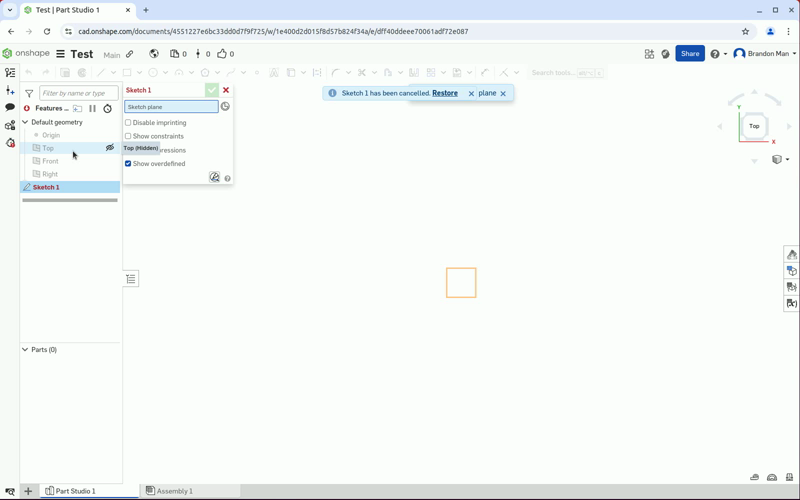
click(73, 150)
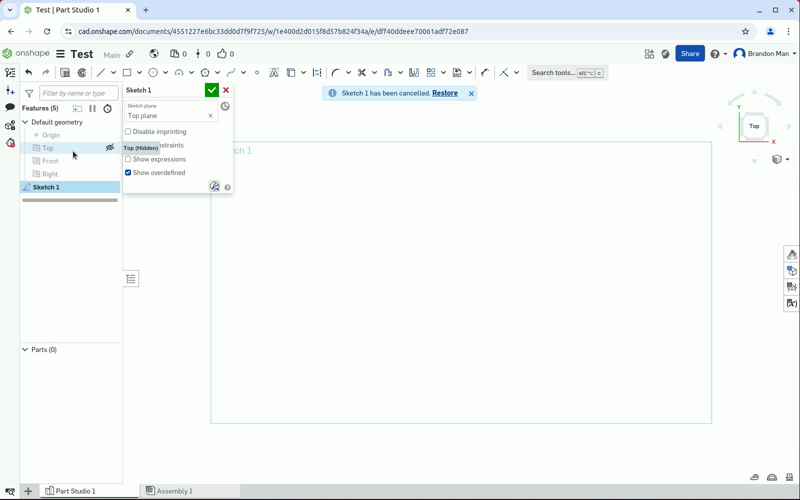
mouse_move(73, 352)
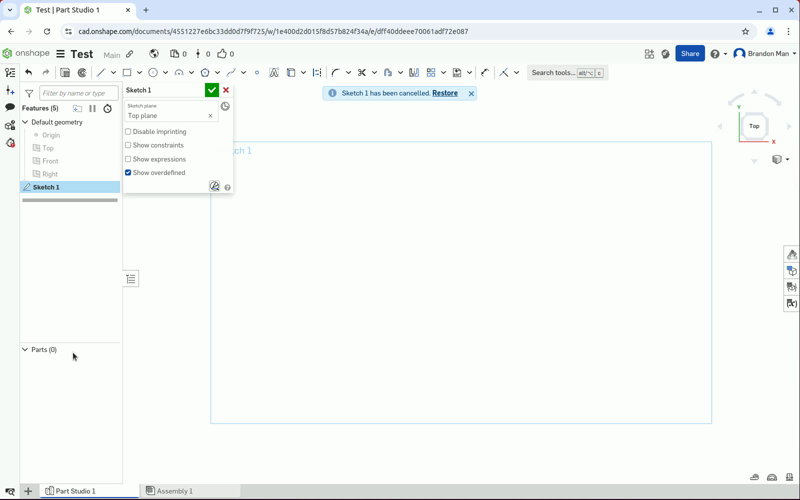
key(y)
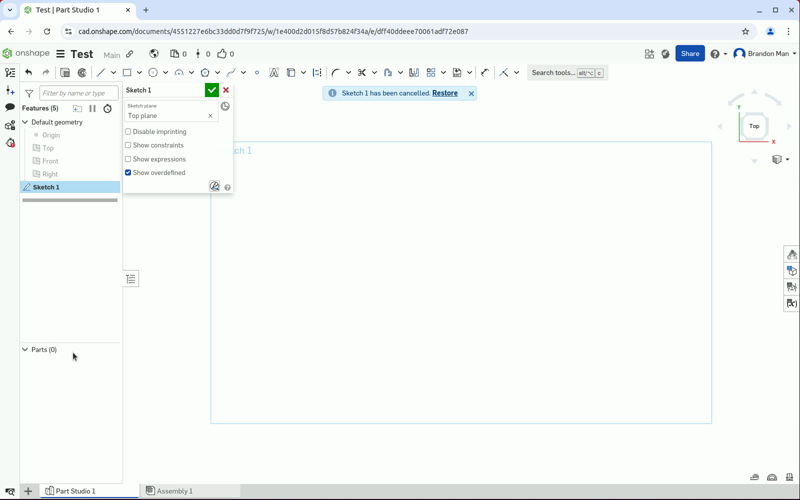
key(c)
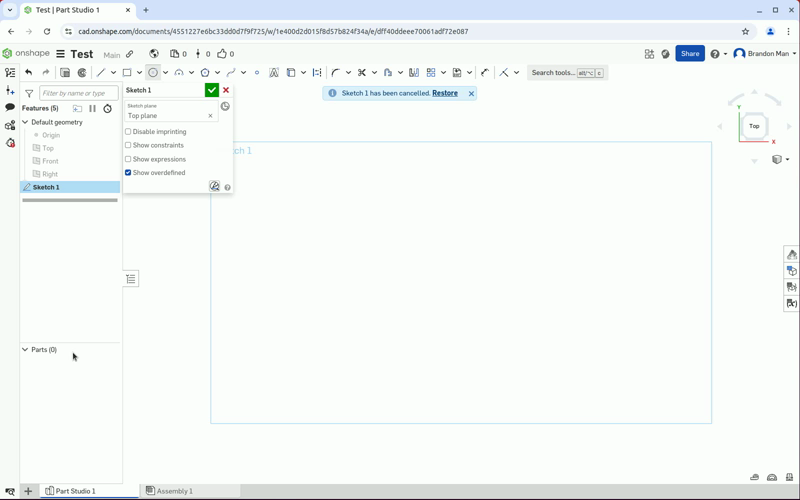
key_down(shift)
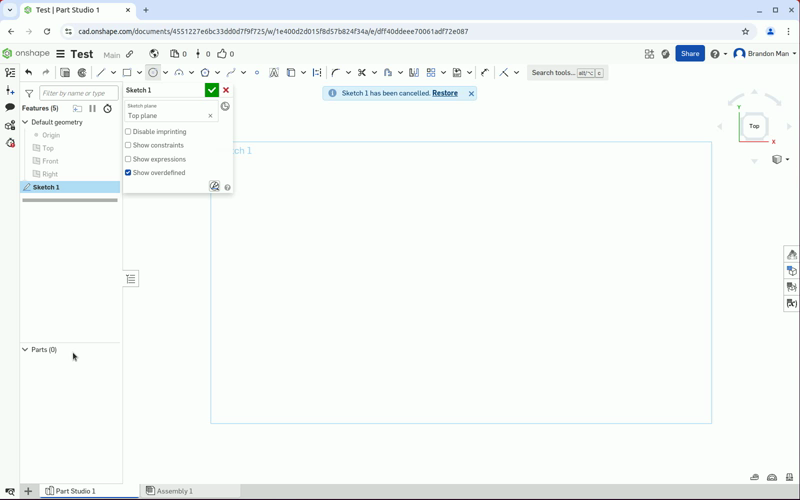
mouse_move(461, 282)
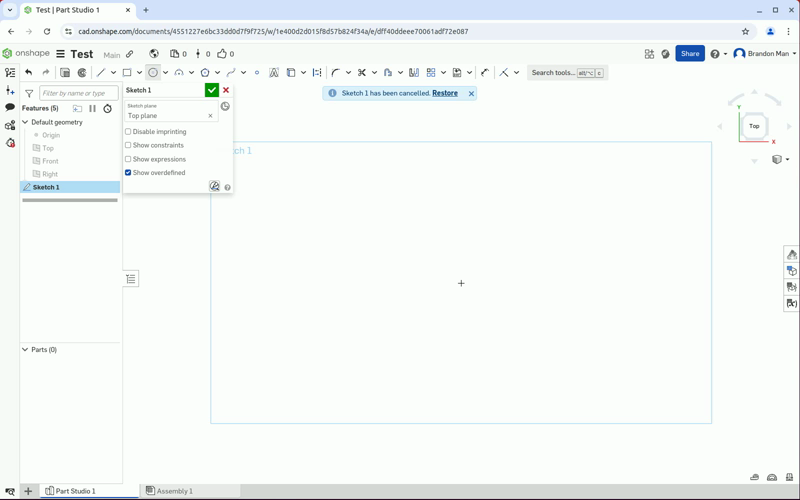
click(461, 282)
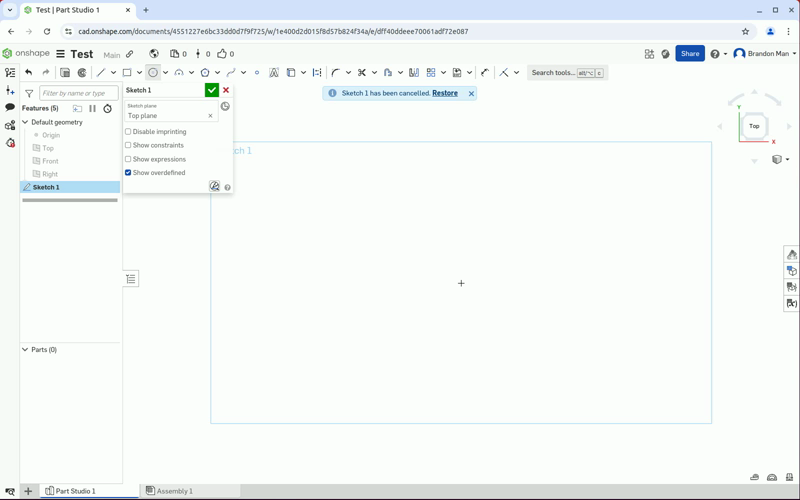
key_up(shift)
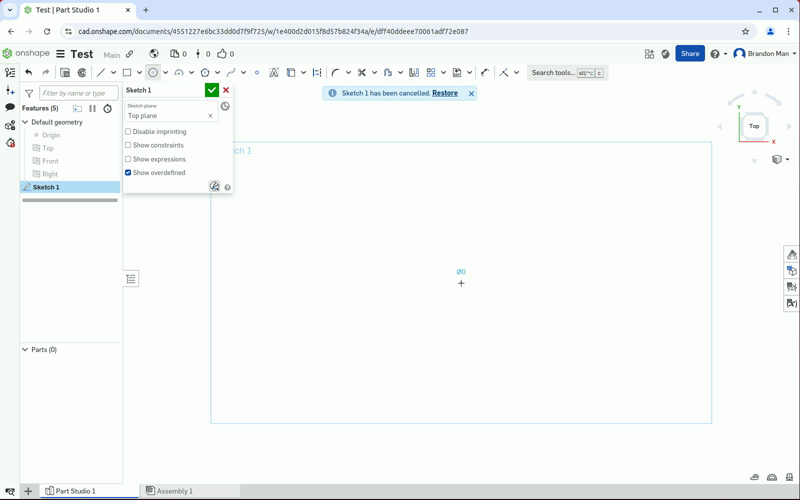
mouse_move(574, 282)
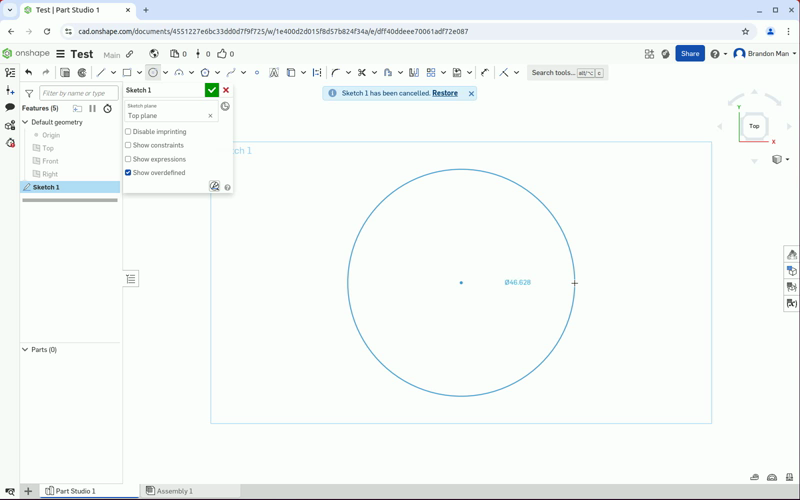
click(574, 282)
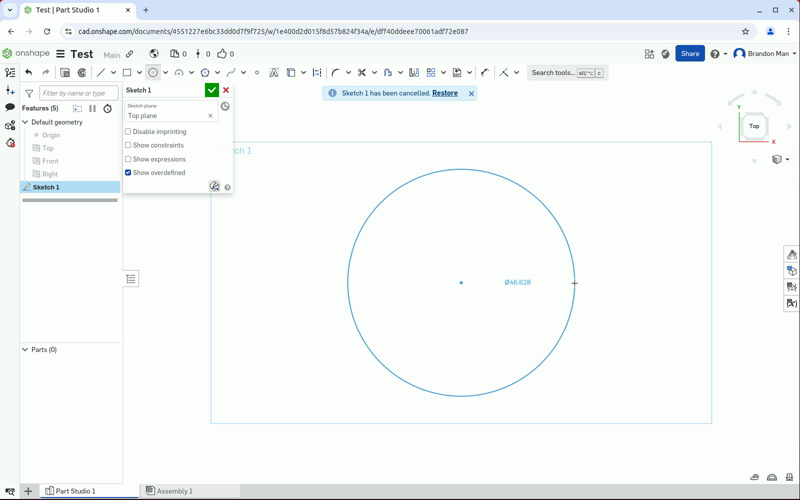
key(esc)
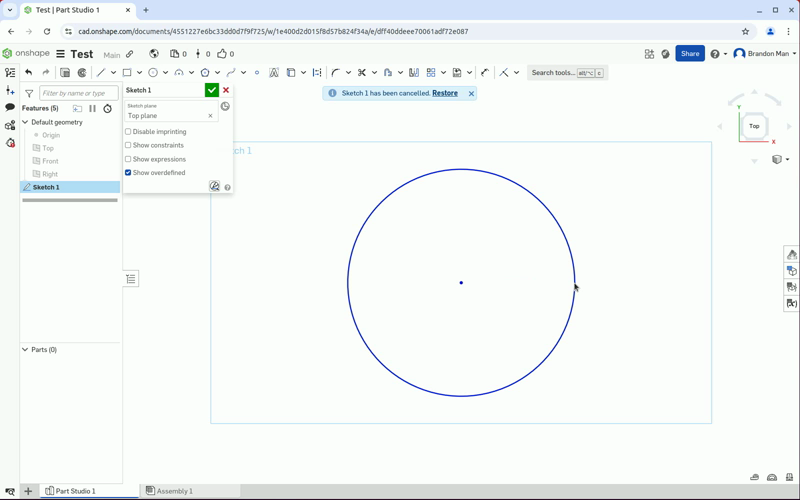
key(c)
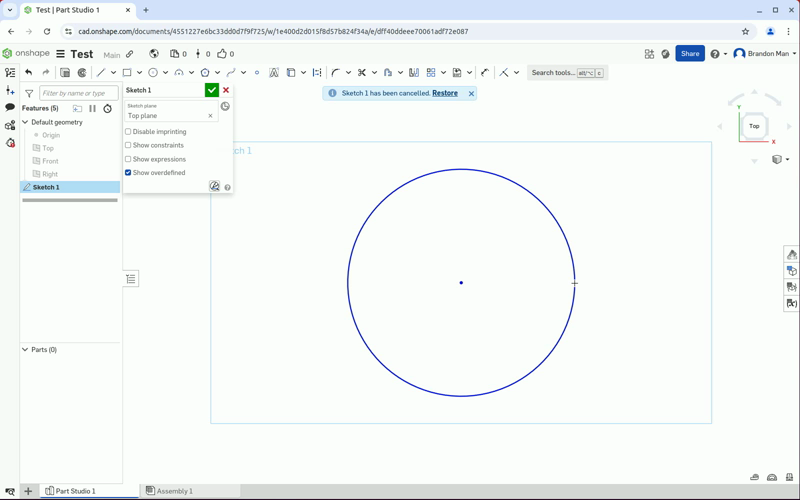
key_down(shift)
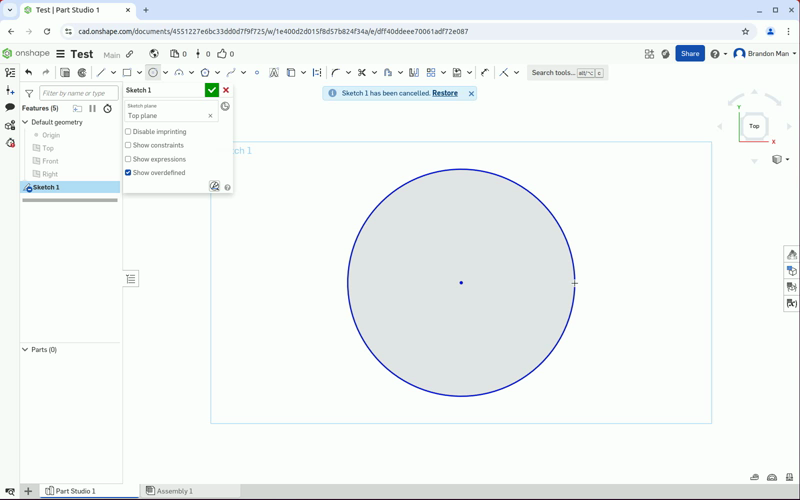
mouse_move(461, 282)
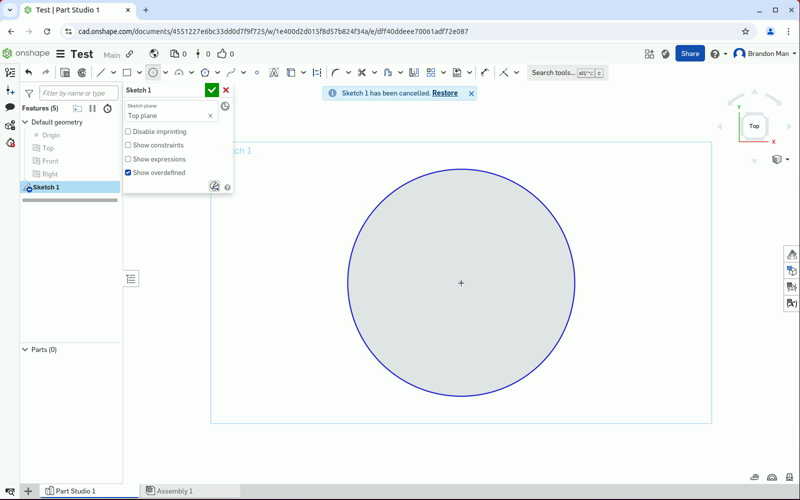
click(461, 282)
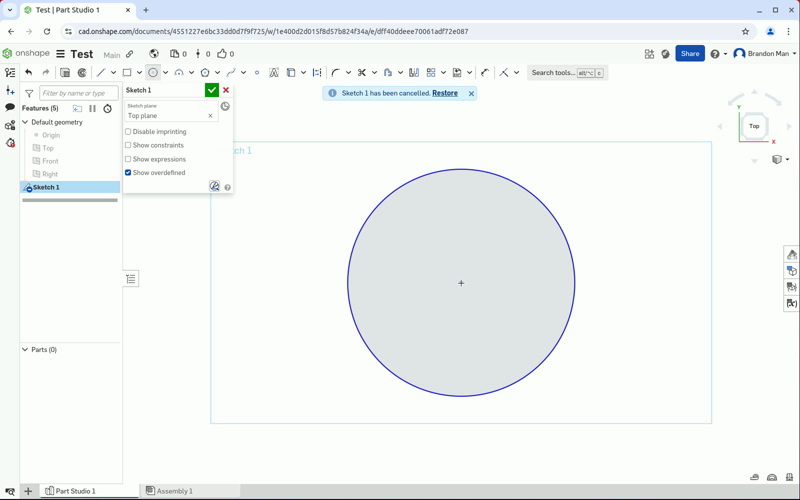
key_up(shift)
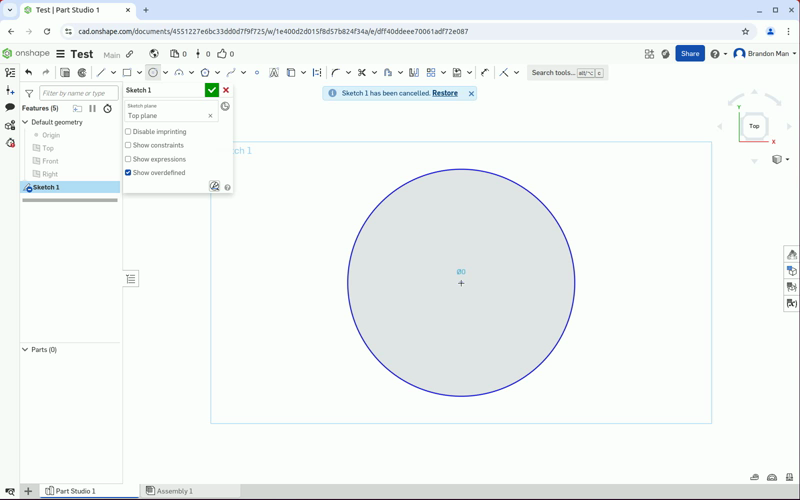
mouse_move(529, 282)
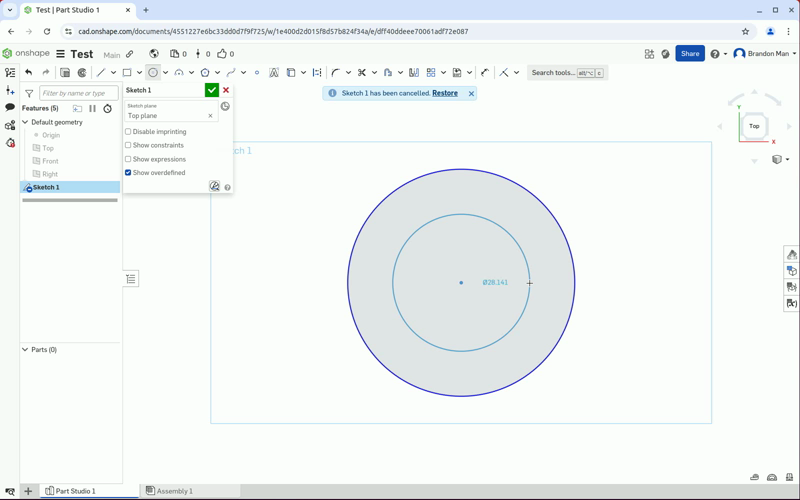
click(529, 282)
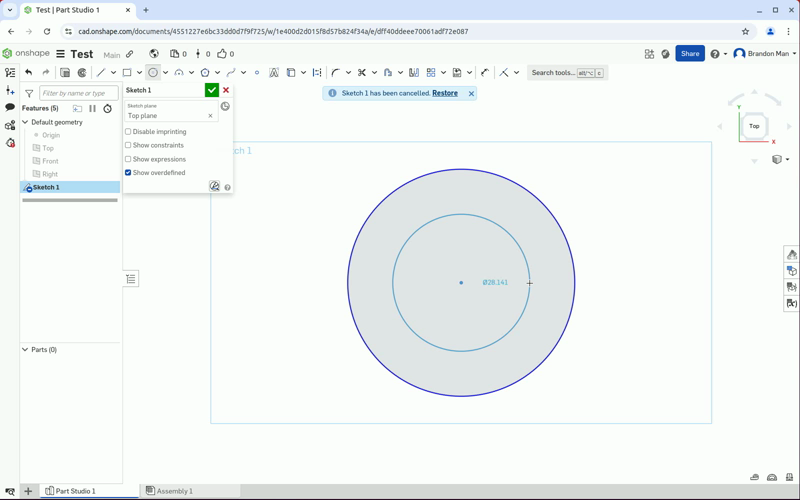
key(esc)
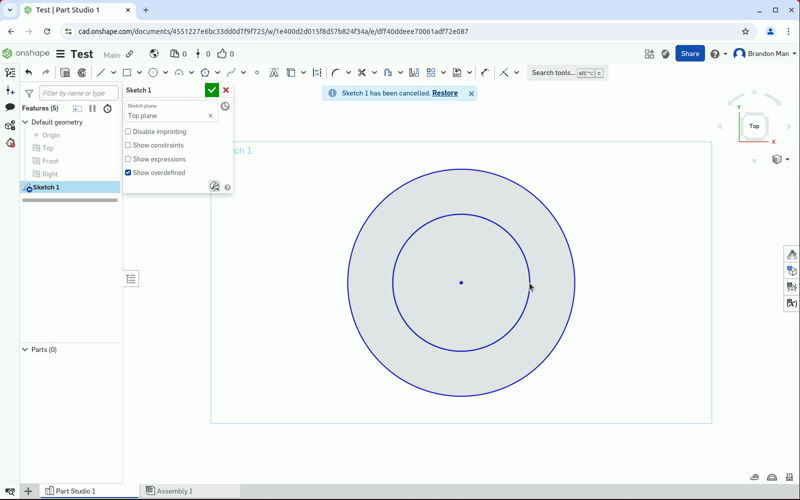
mouse_move(543, 327)
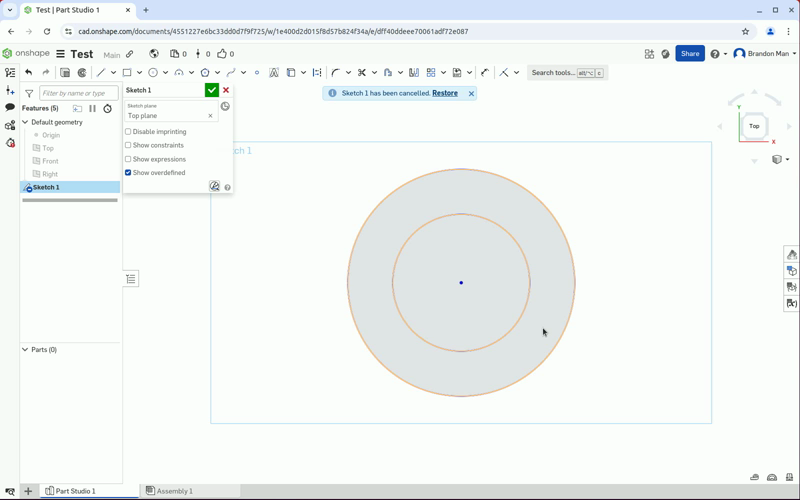
click(543, 327)
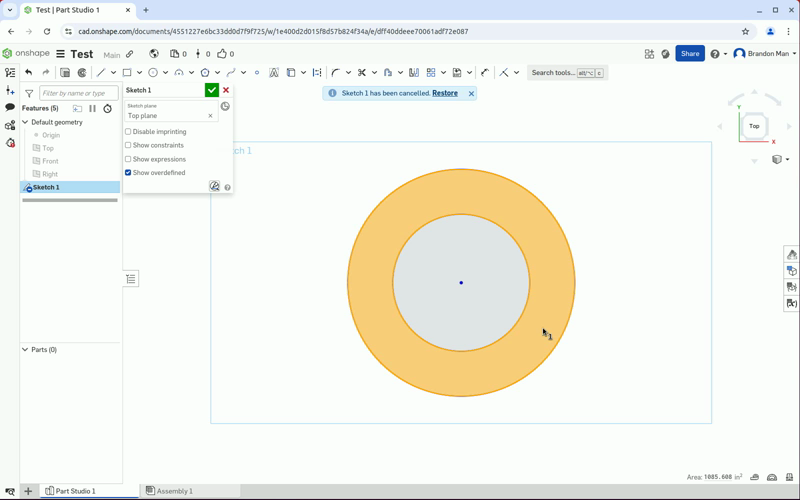
mouse_move(73, 352)
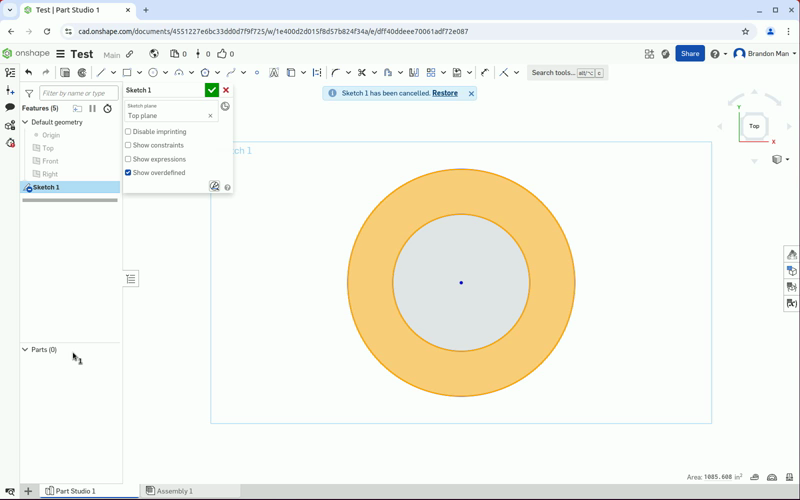
key(shift+y)
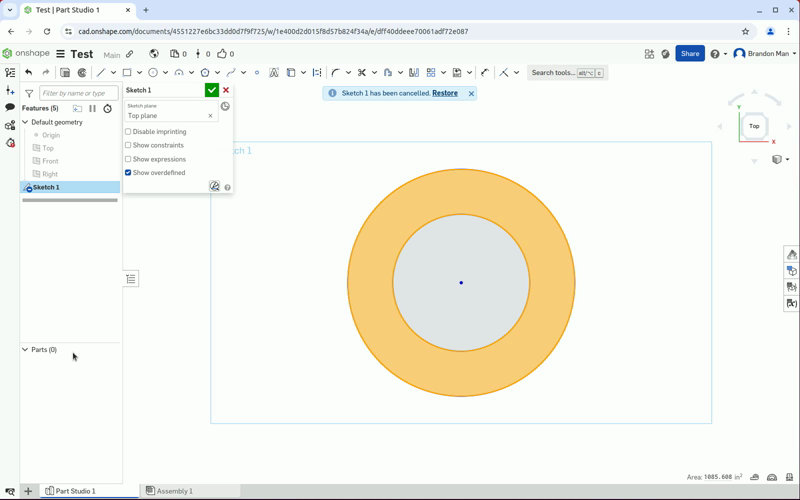
key(shift+e)
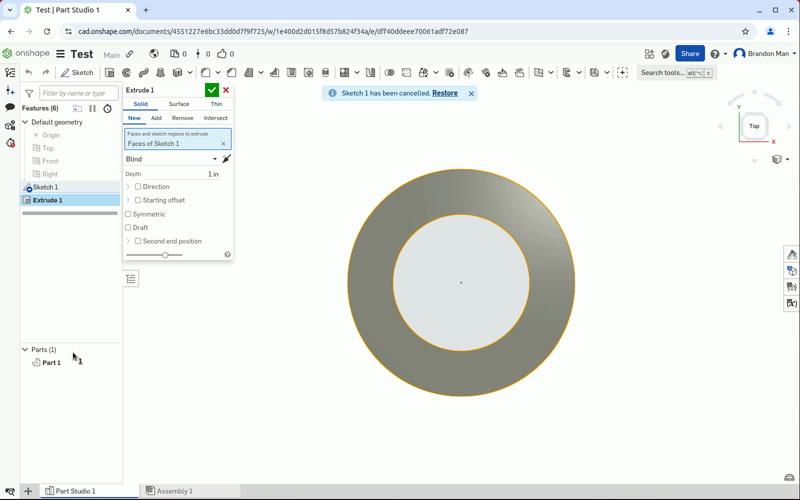
mouse_move(143, 106)
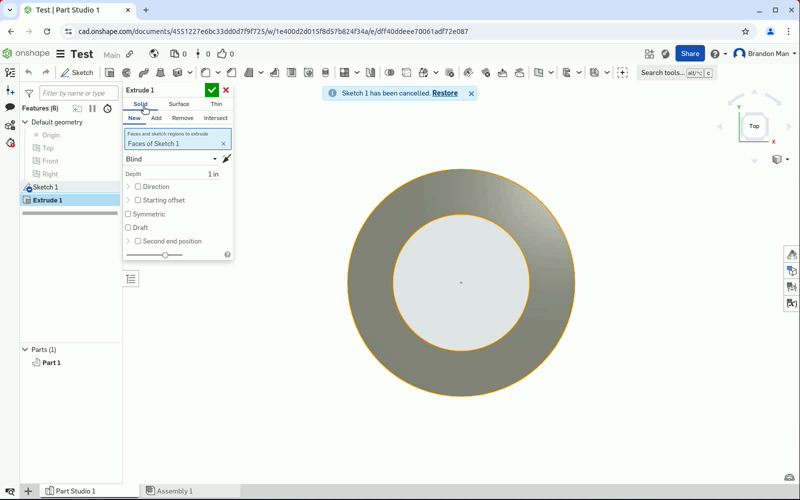
click(143, 106)
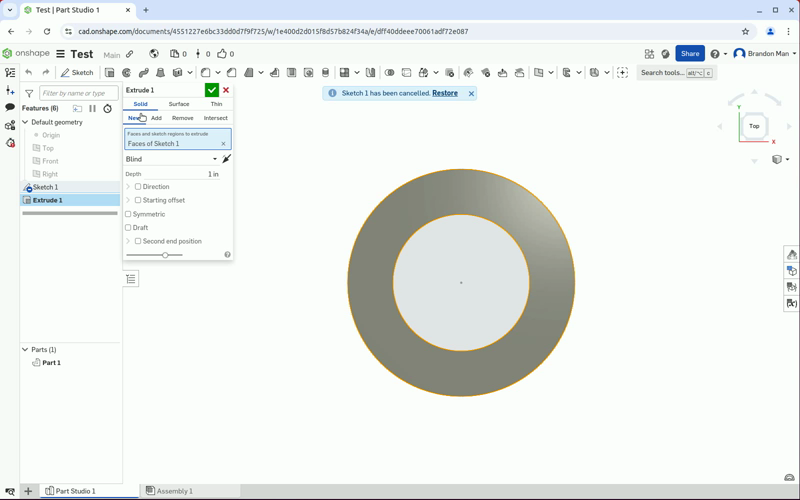
mouse_move(137, 120)
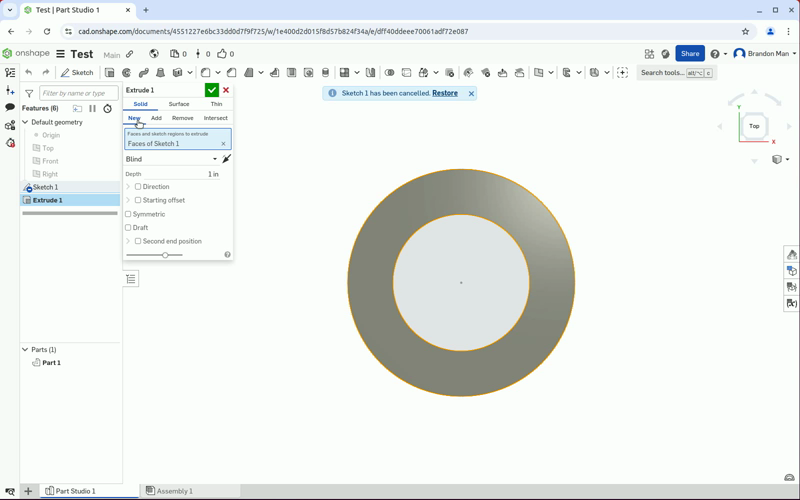
click(137, 120)
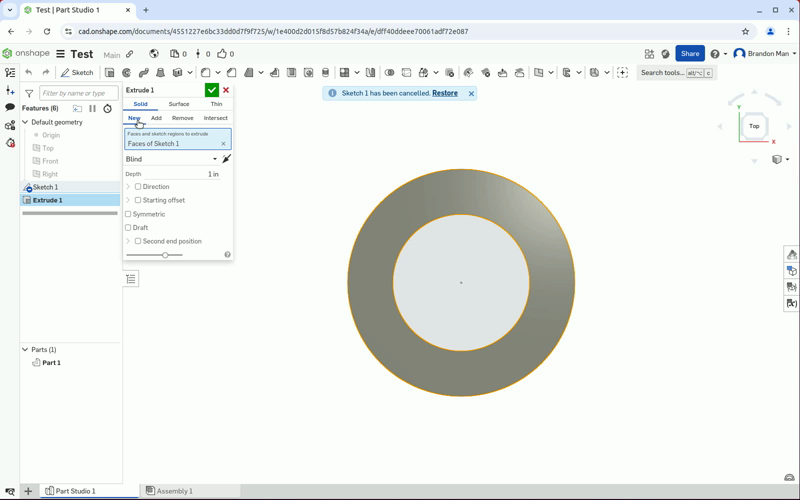
key(tab, 4)
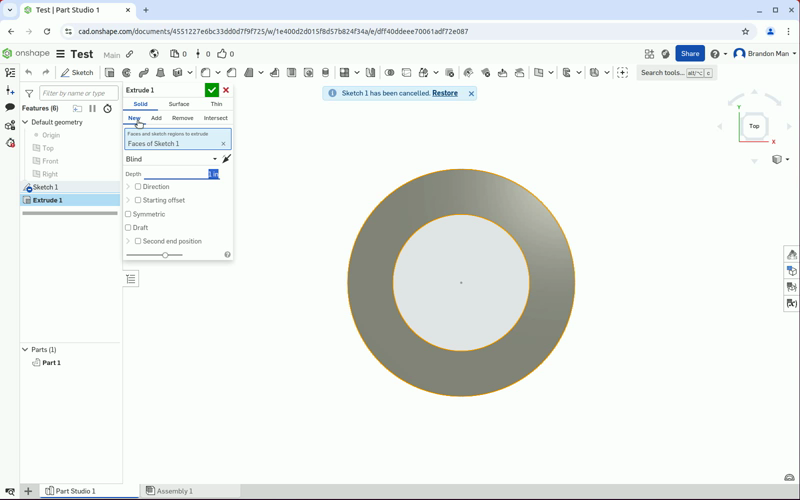
text(1.685)
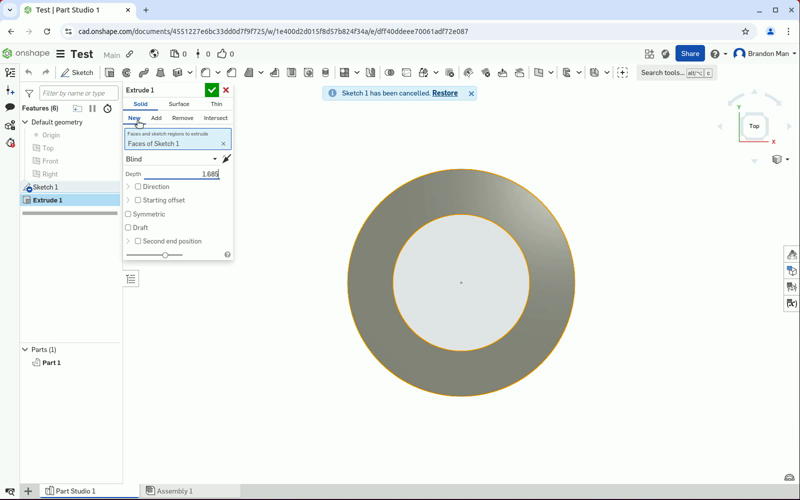
key(enter)
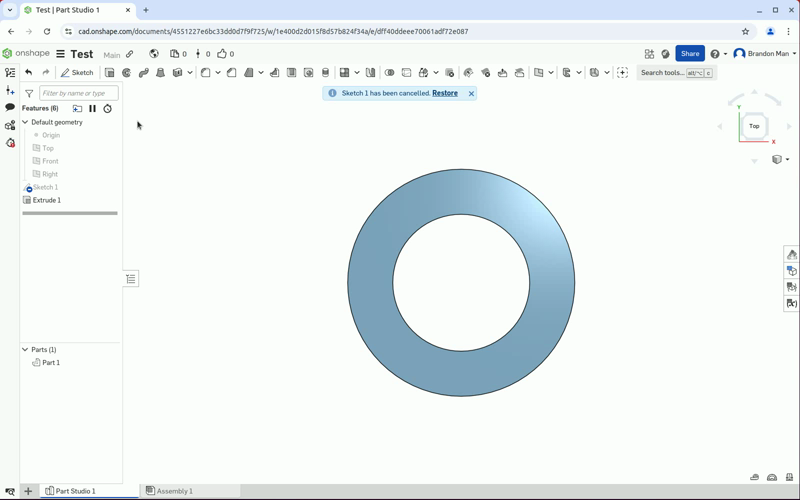
key(shift+h)
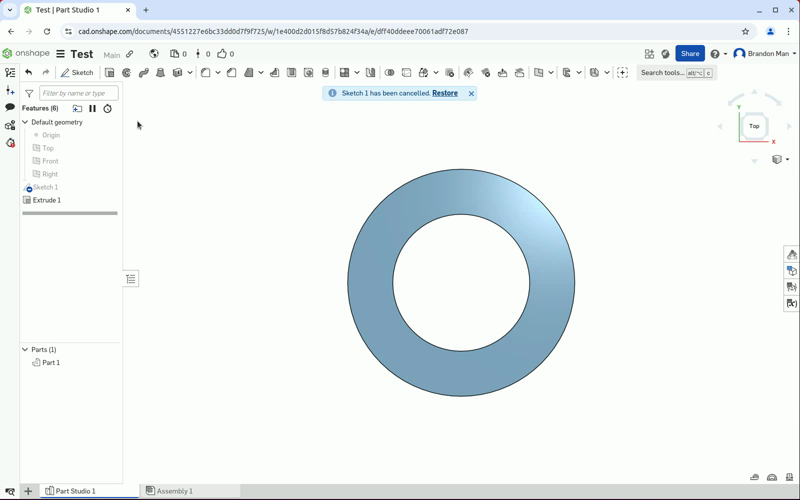
key(shift+h)
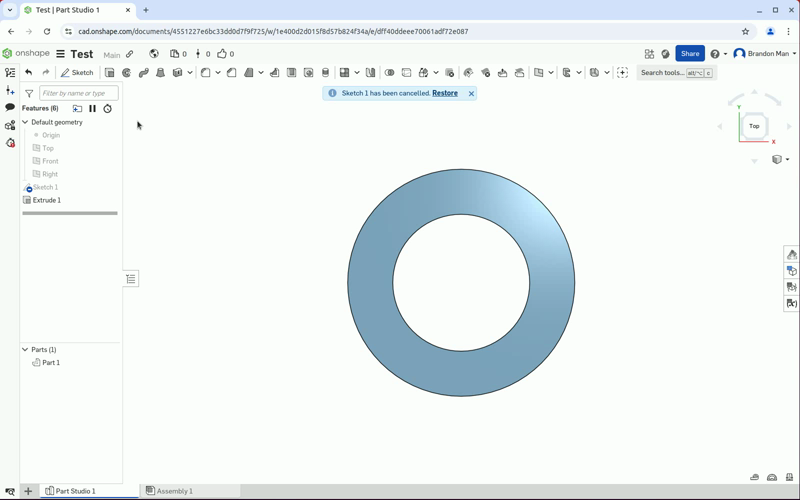
mouse_move(73, 189)
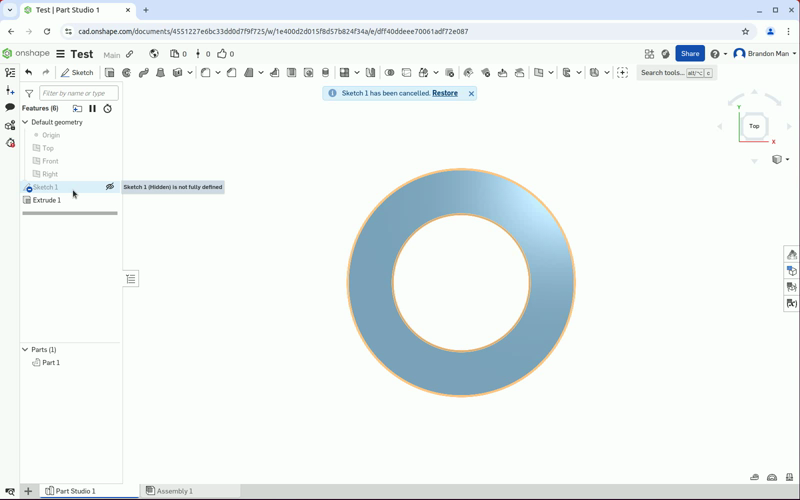
click(73, 189)
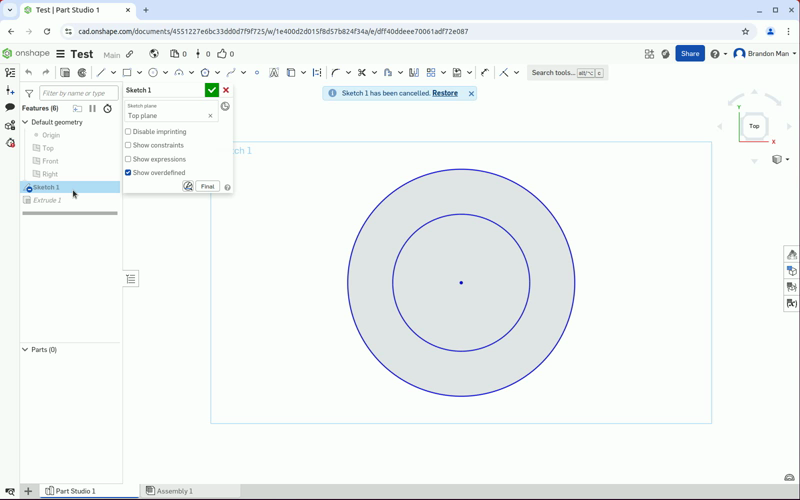
mouse_move(229, 92)
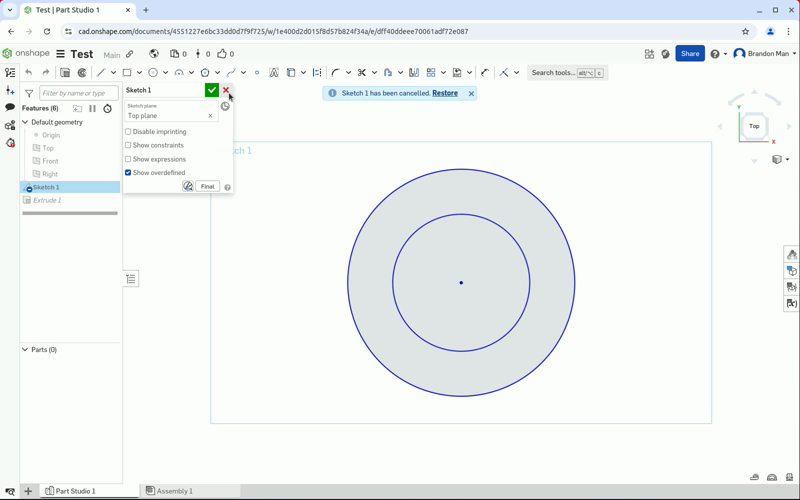
click(229, 92)
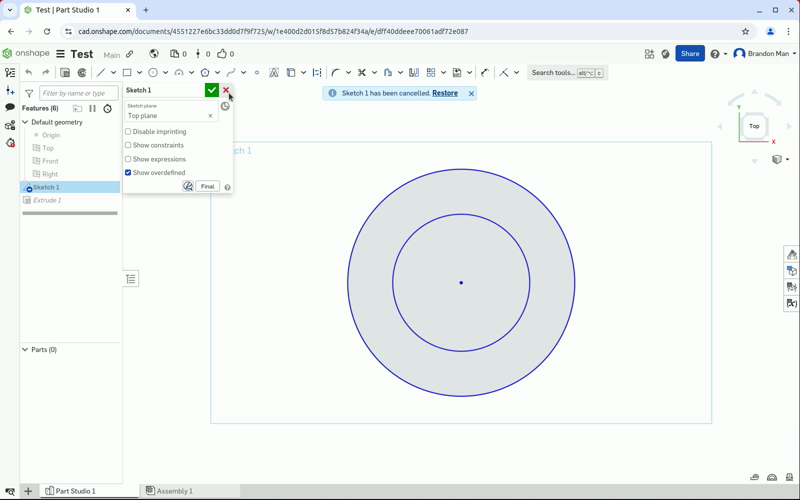
key(shift+s)
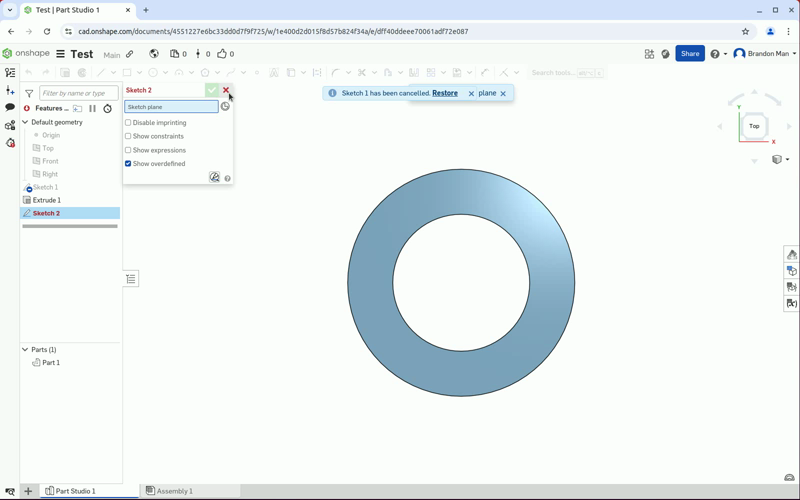
mouse_move(73, 150)
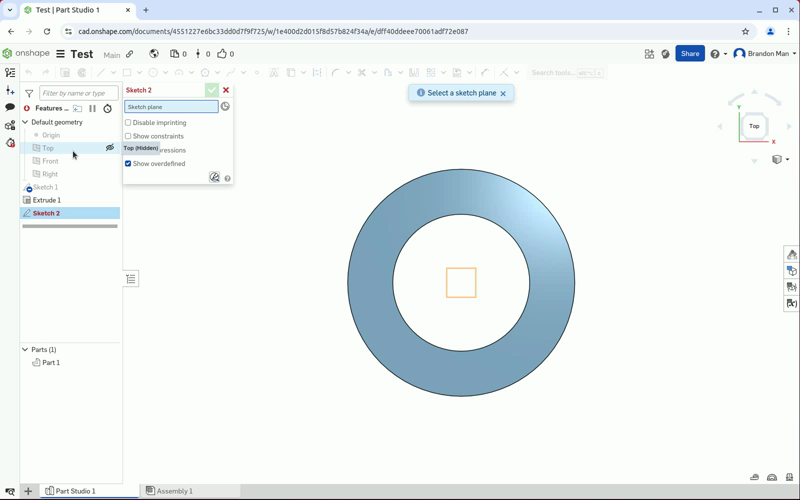
click(73, 150)
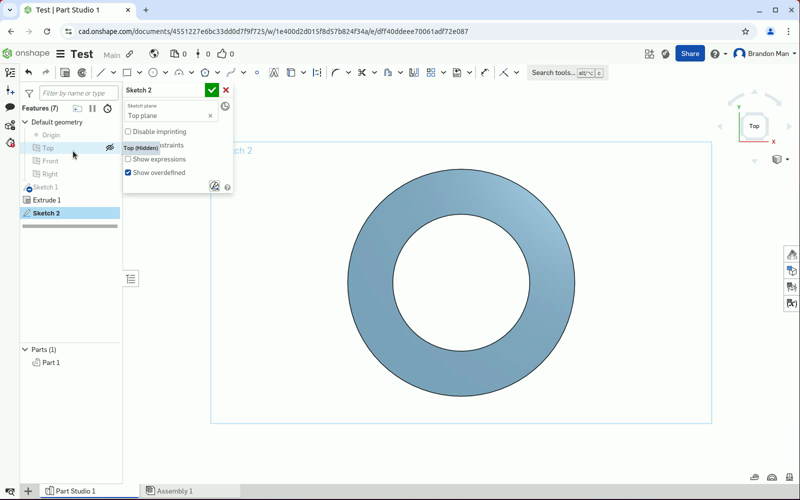
mouse_move(73, 352)
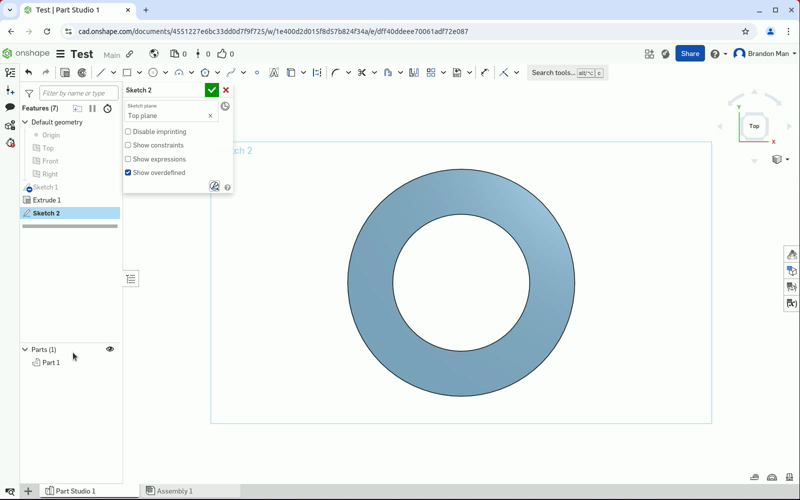
key(y)
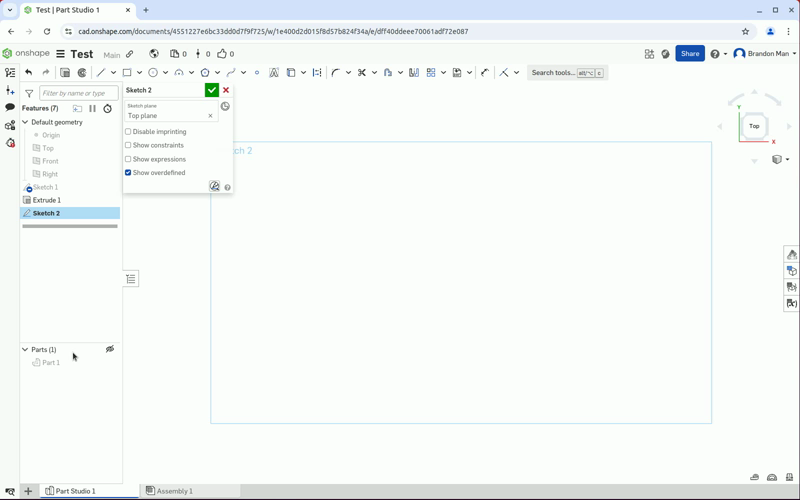
key(c)
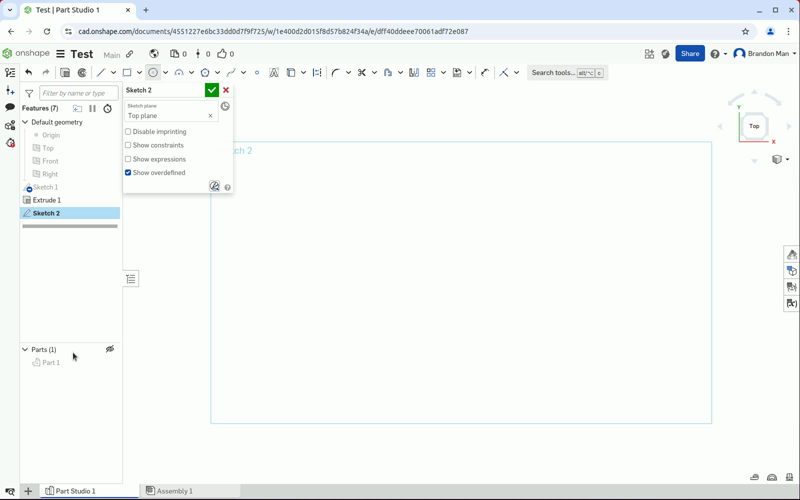
key_down(shift)
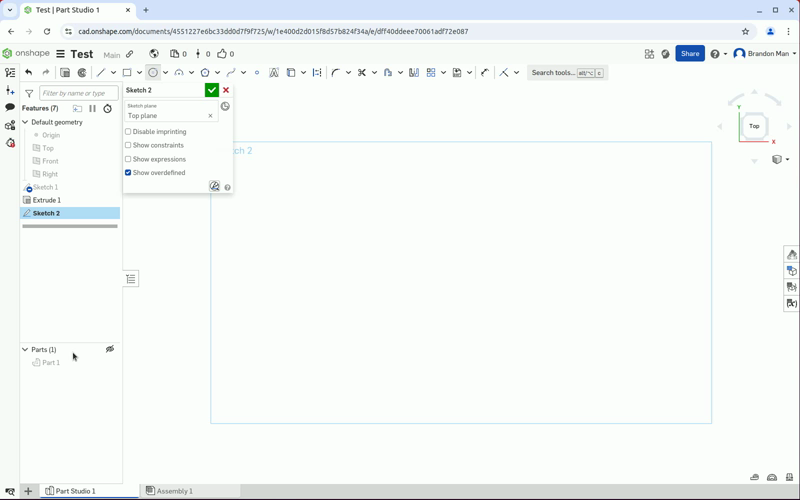
mouse_move(461, 282)
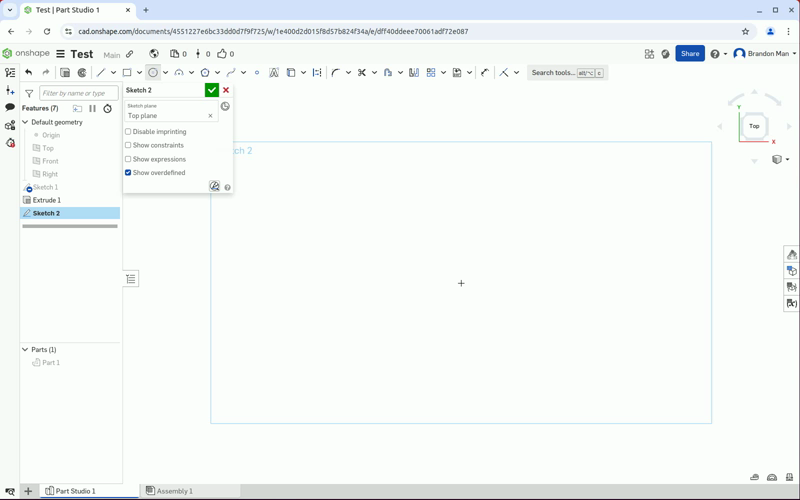
click(461, 282)
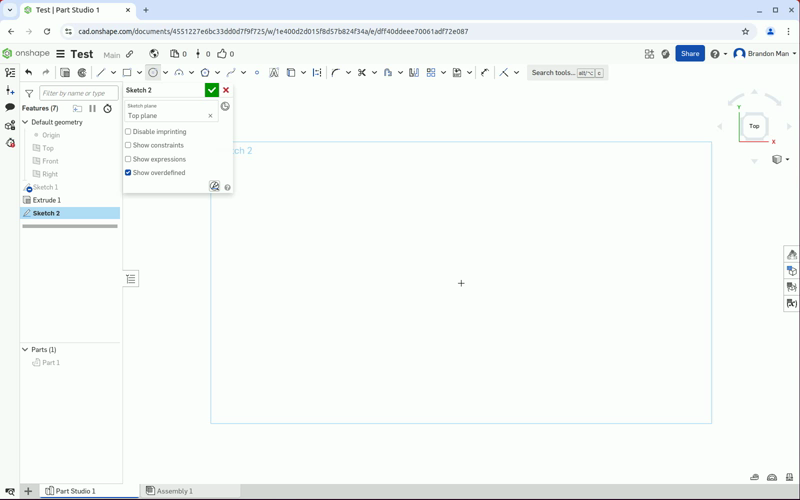
key_up(shift)
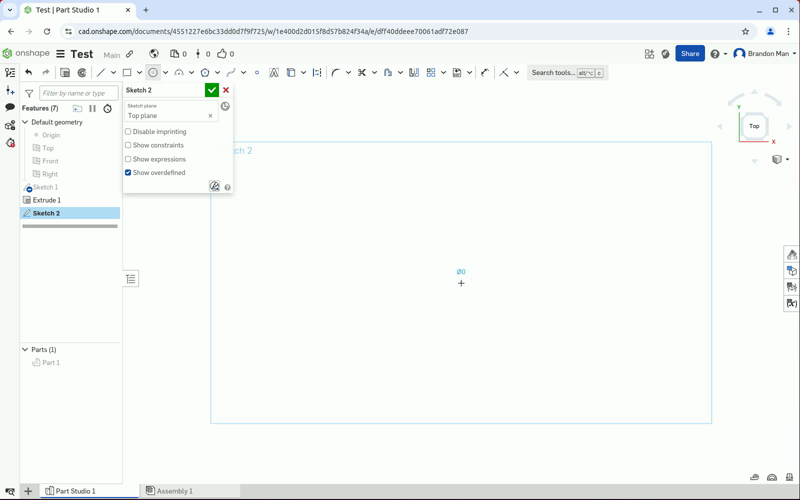
mouse_move(522, 282)
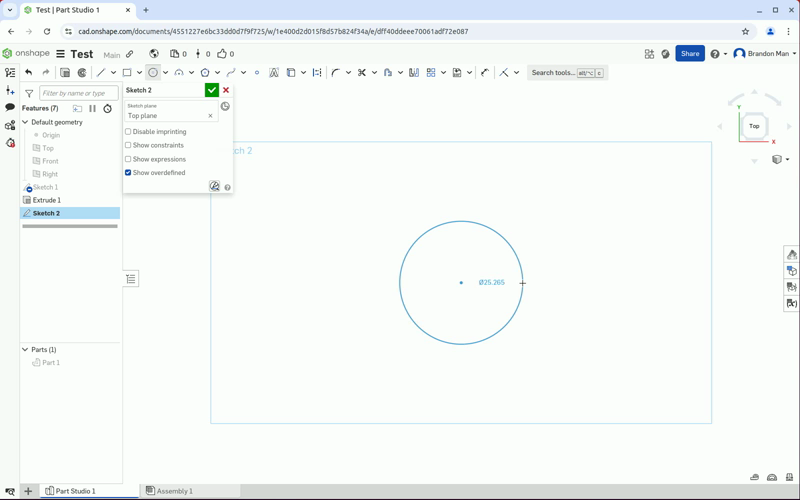
click(522, 282)
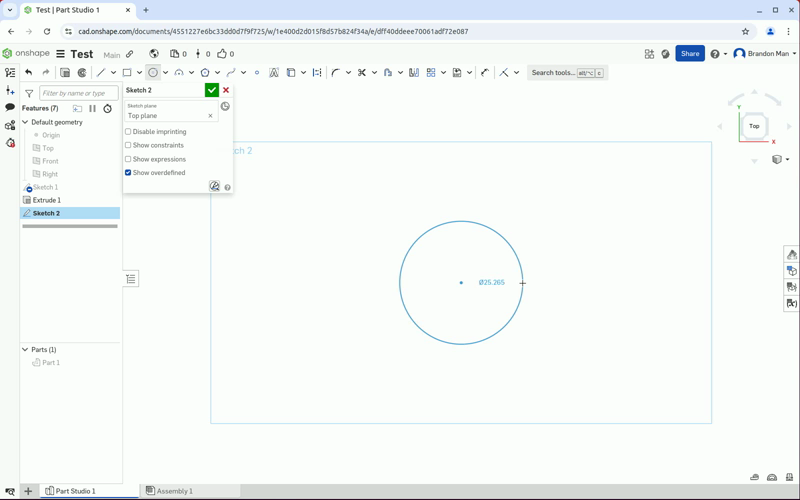
key(esc)
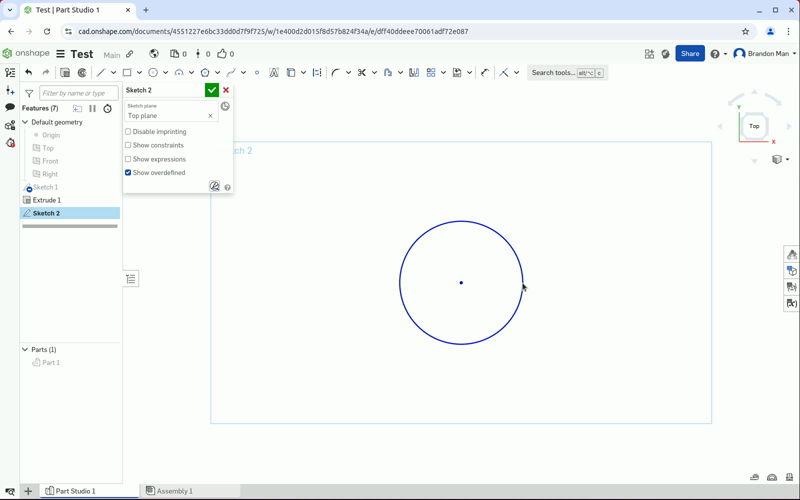
key(c)
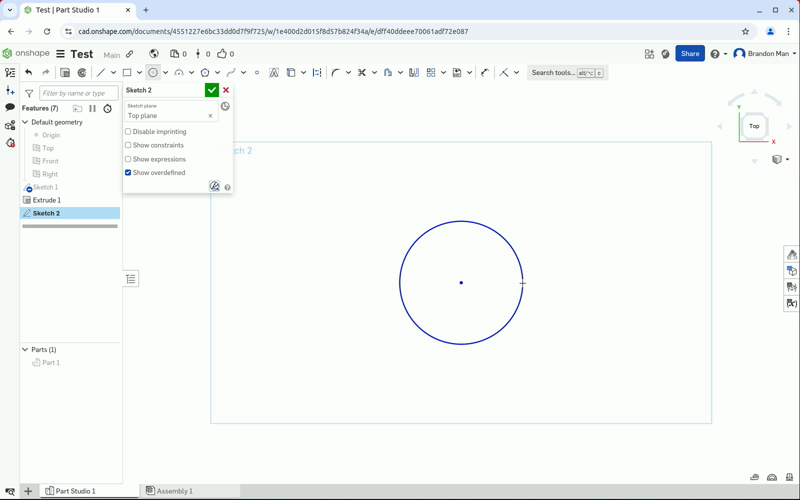
key_down(shift)
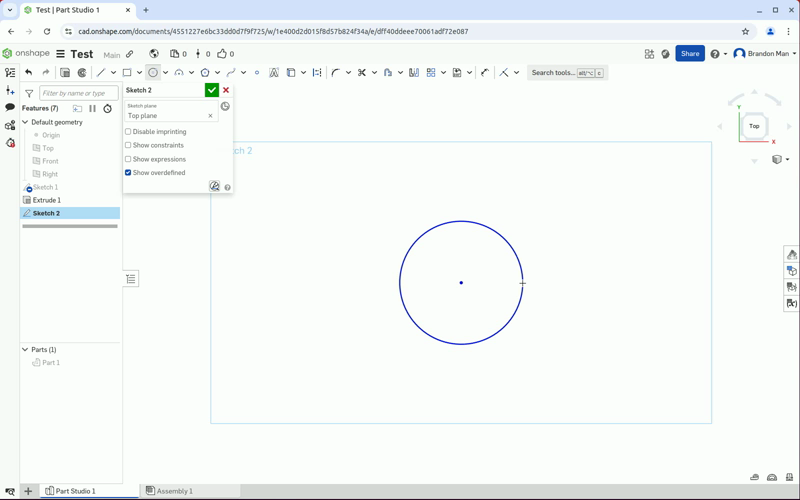
mouse_move(461, 282)
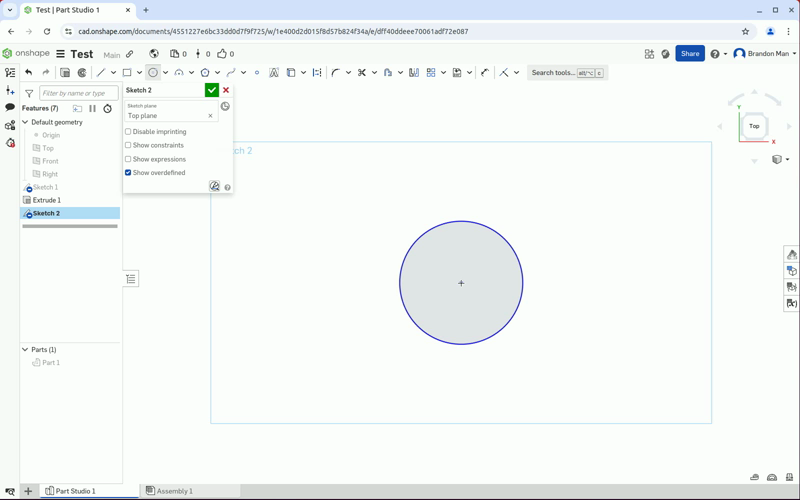
click(461, 282)
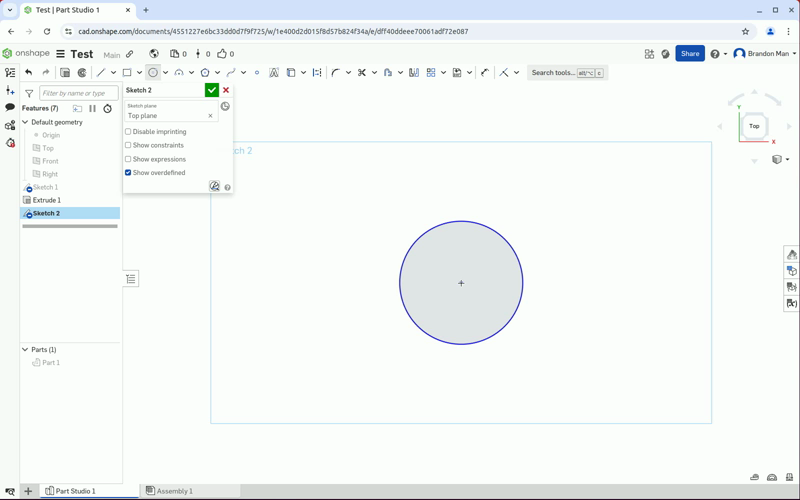
key_up(shift)
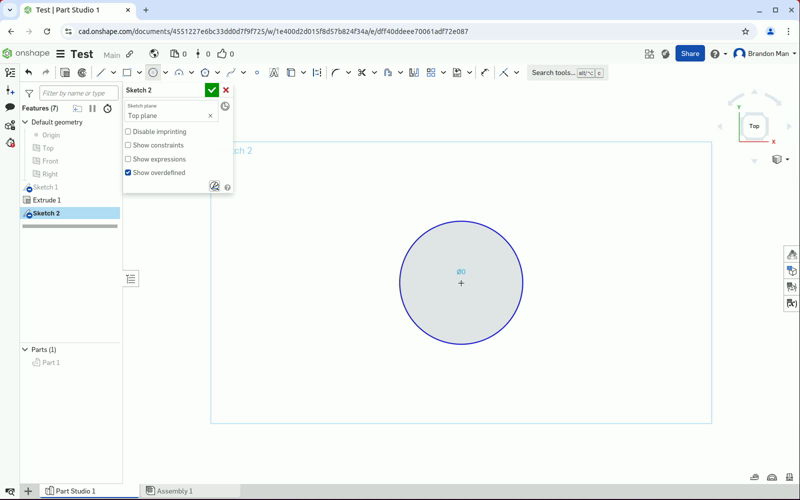
mouse_move(467, 282)
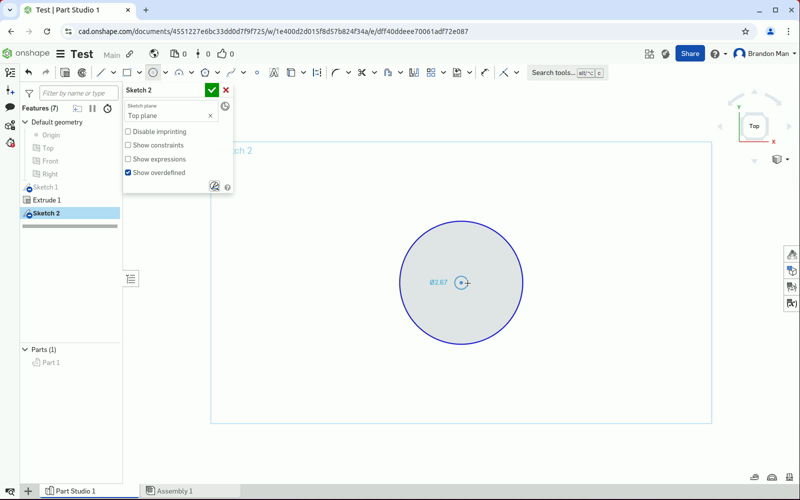
click(467, 282)
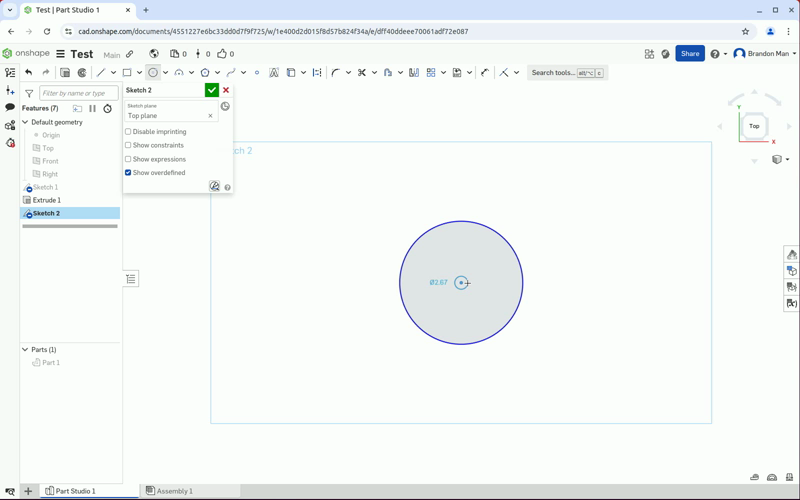
key(esc)
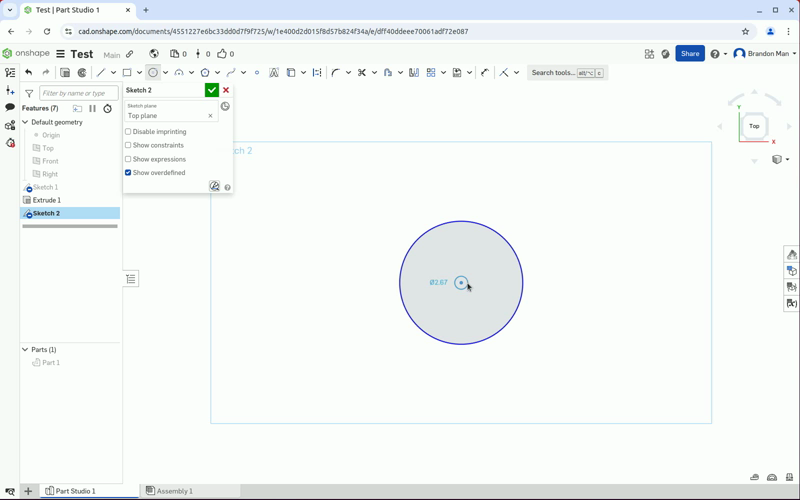
mouse_move(415, 281)
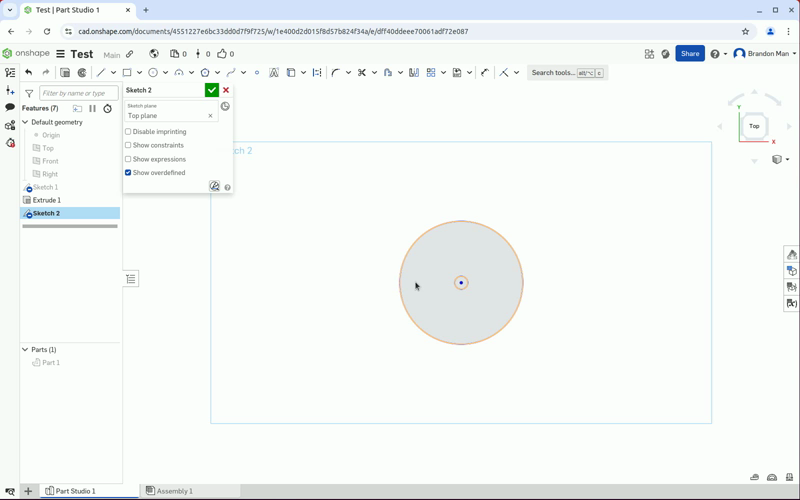
click(415, 281)
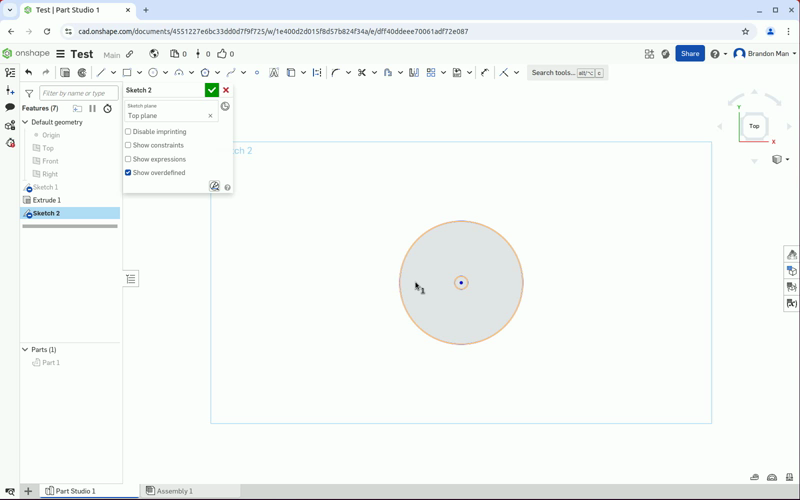
mouse_move(73, 352)
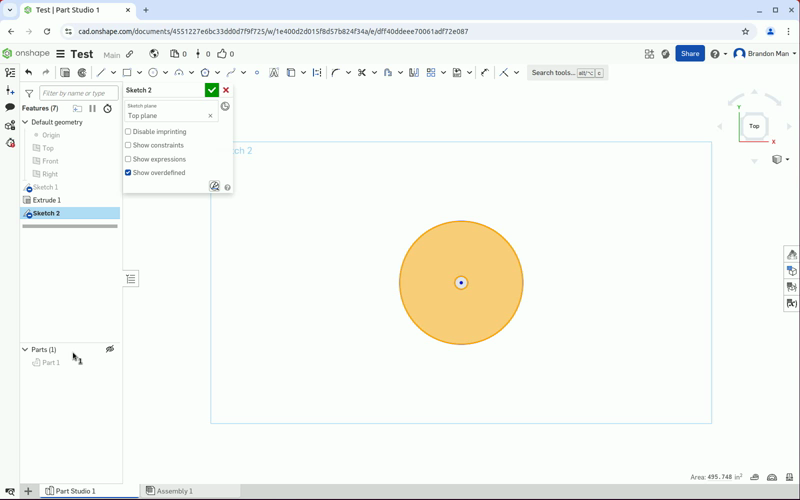
key(shift+y)
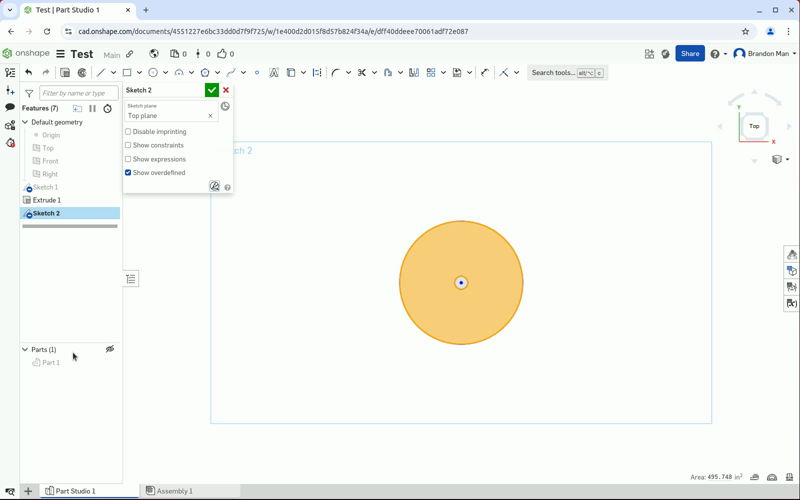
key(shift+e)
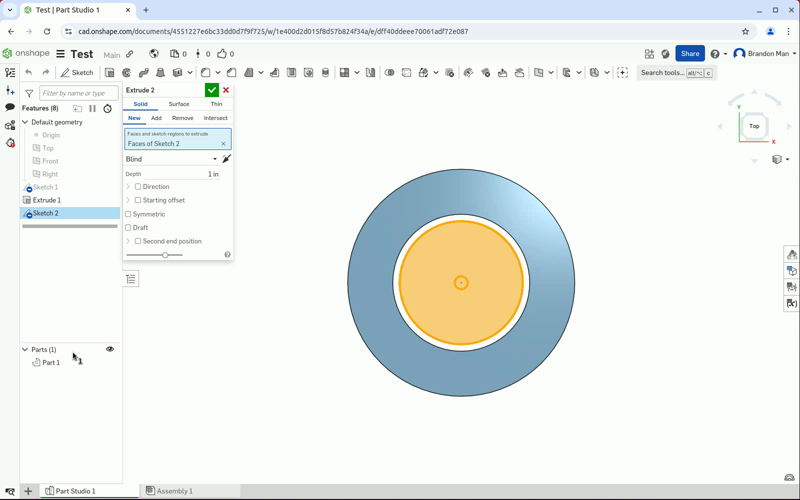
mouse_move(143, 106)
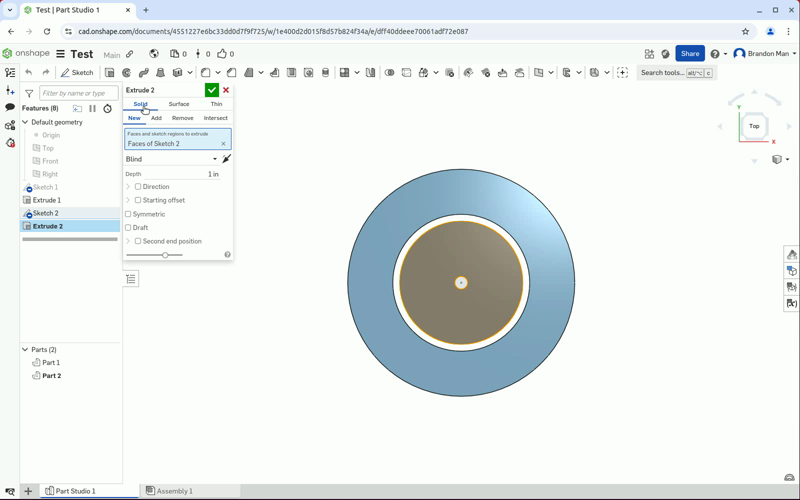
click(143, 106)
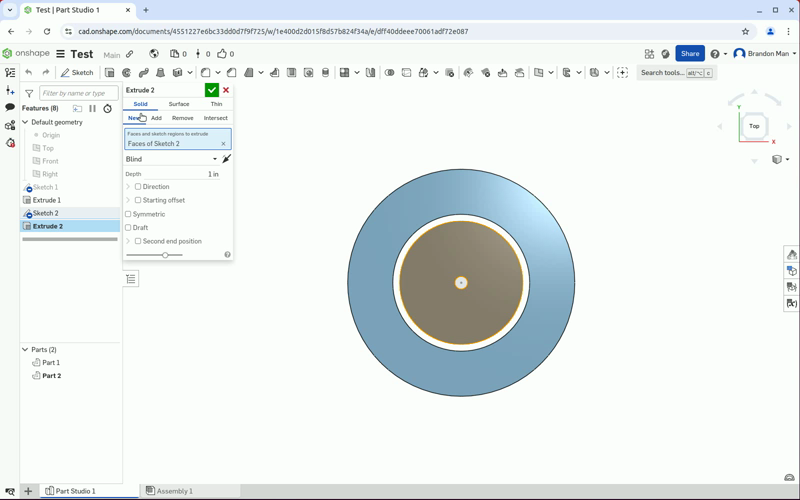
mouse_move(137, 120)
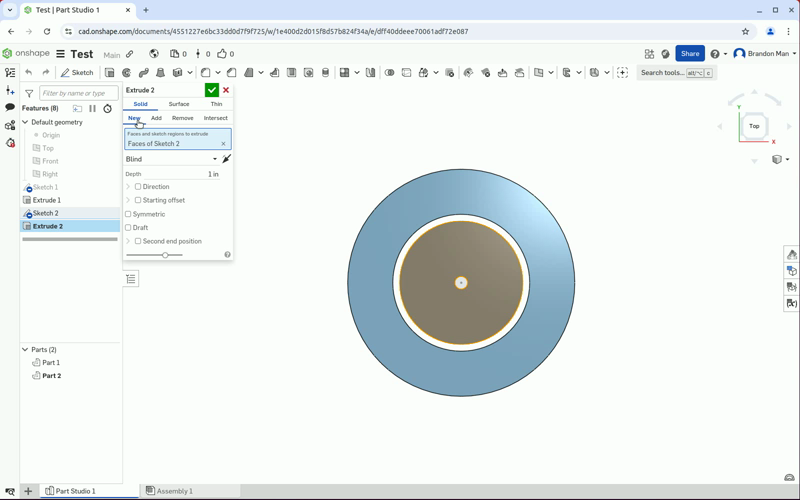
click(137, 120)
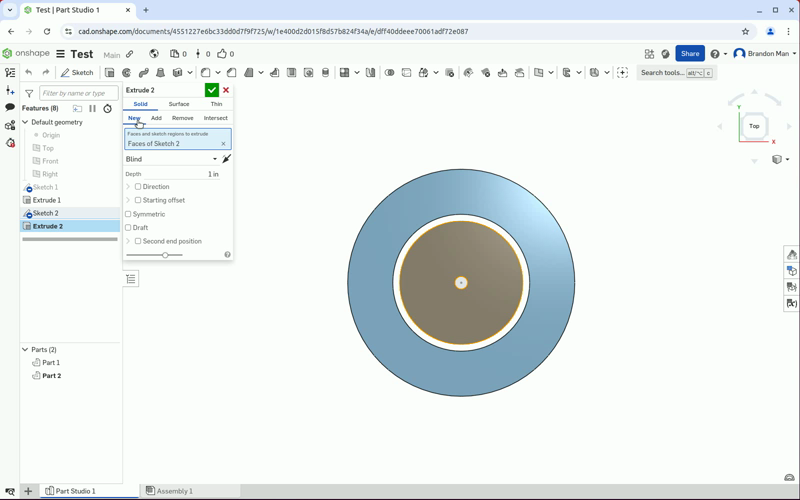
key(tab, 4)
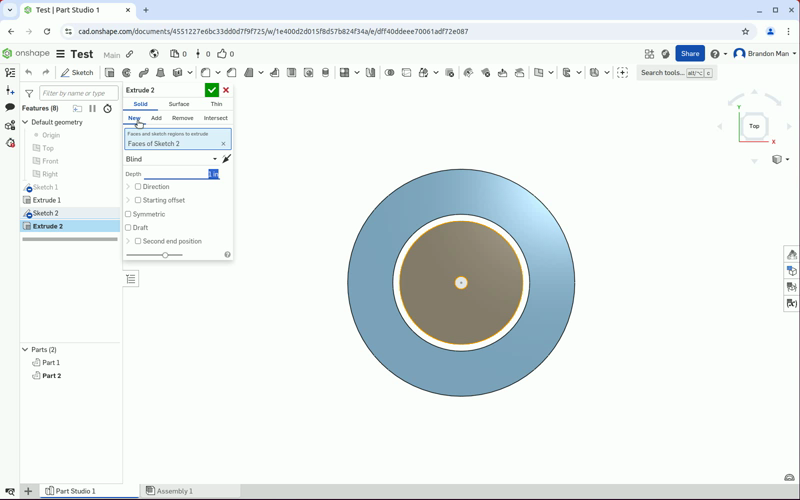
text(1.685)
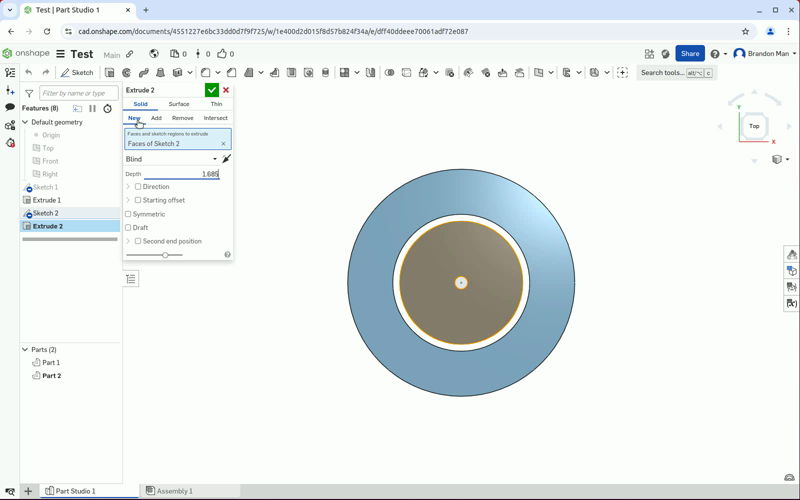
key(enter)
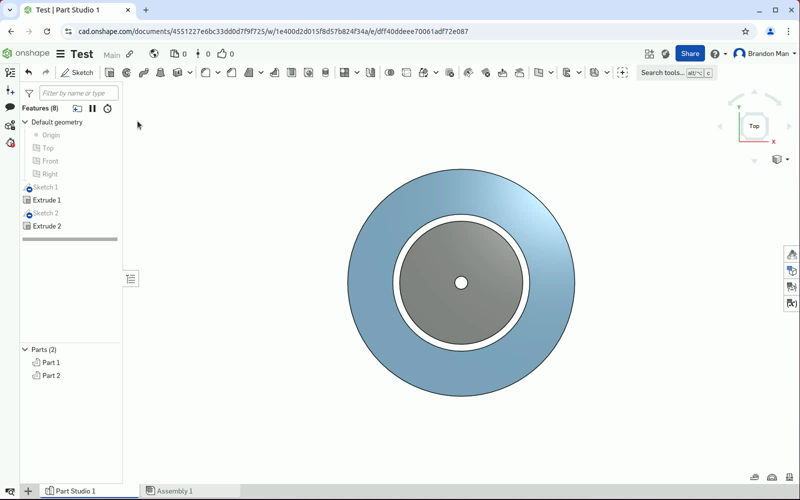
key(shift+h)
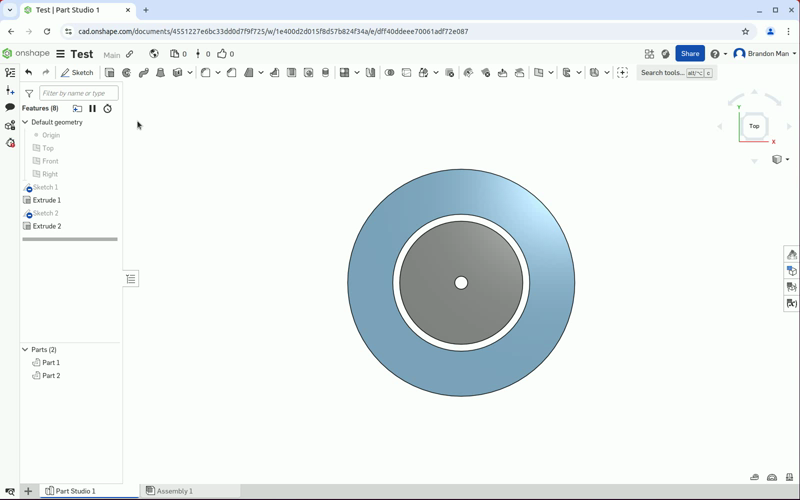
key(shift+h)
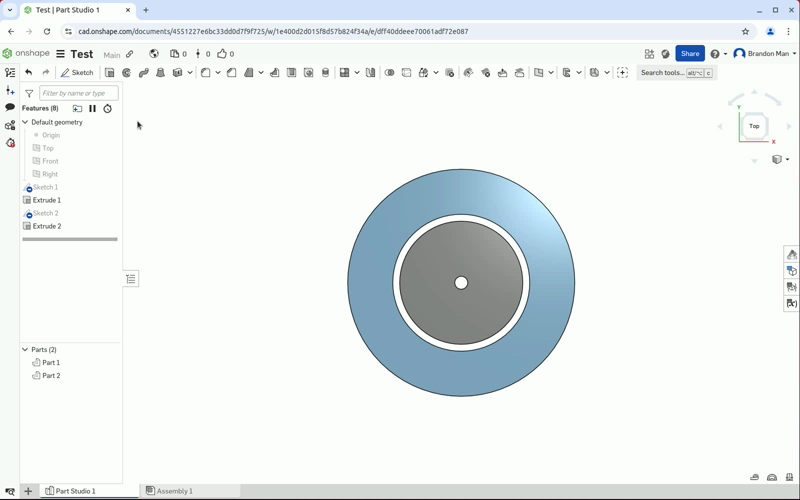
mouse_move(73, 189)
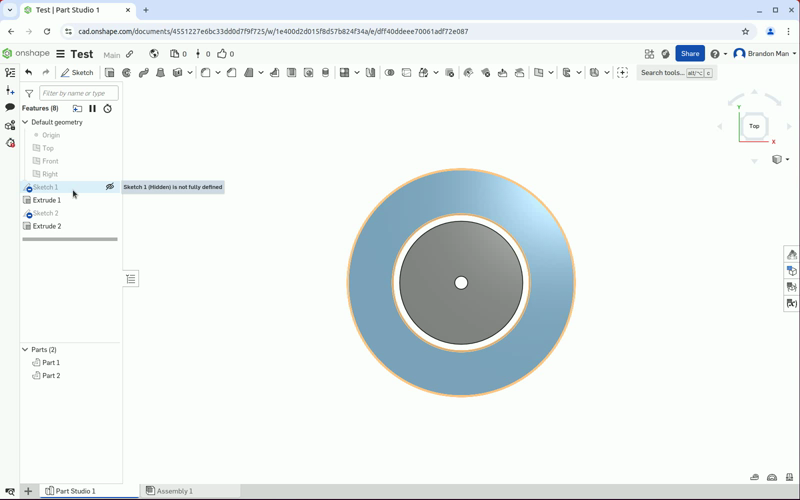
click(73, 189)
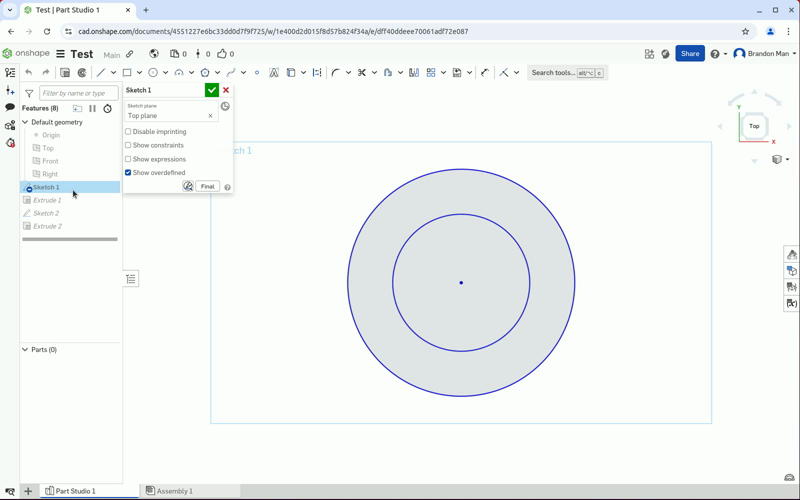
mouse_move(229, 92)
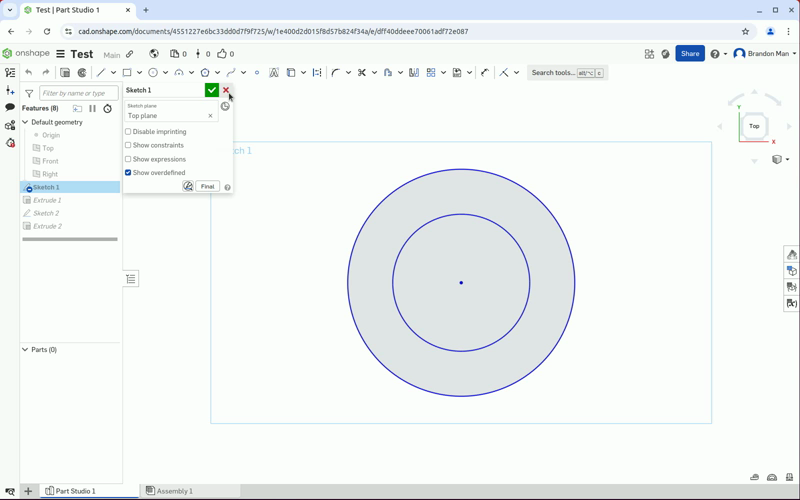
click(229, 92)
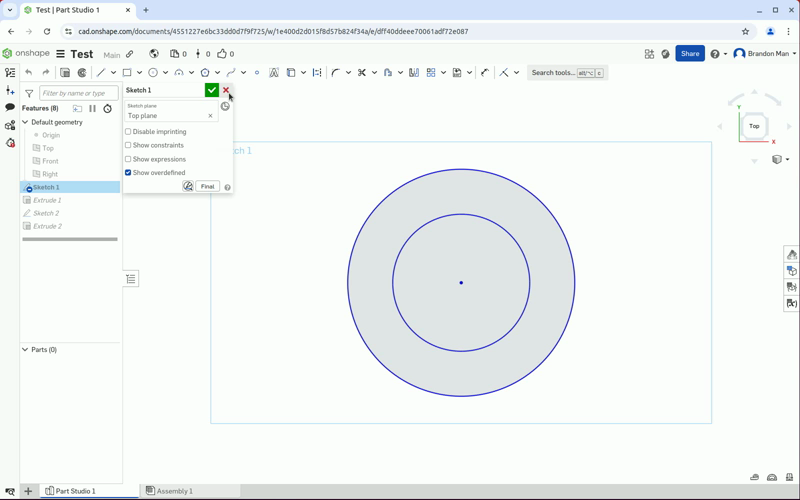
key(shift+s)
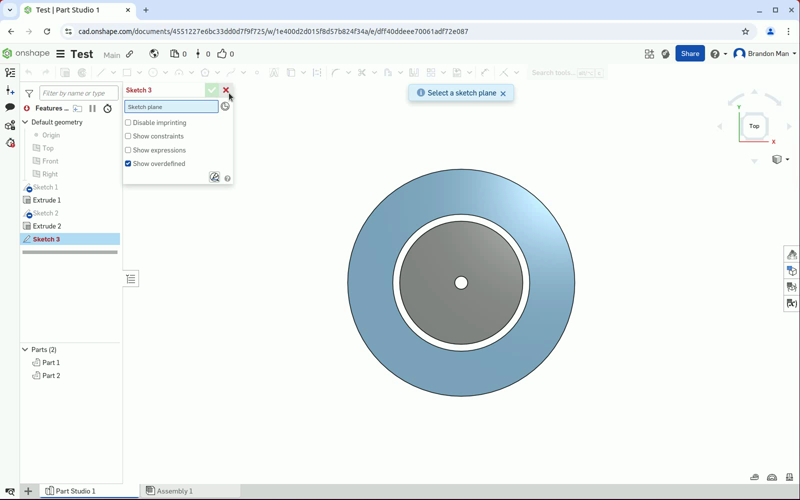
mouse_move(73, 150)
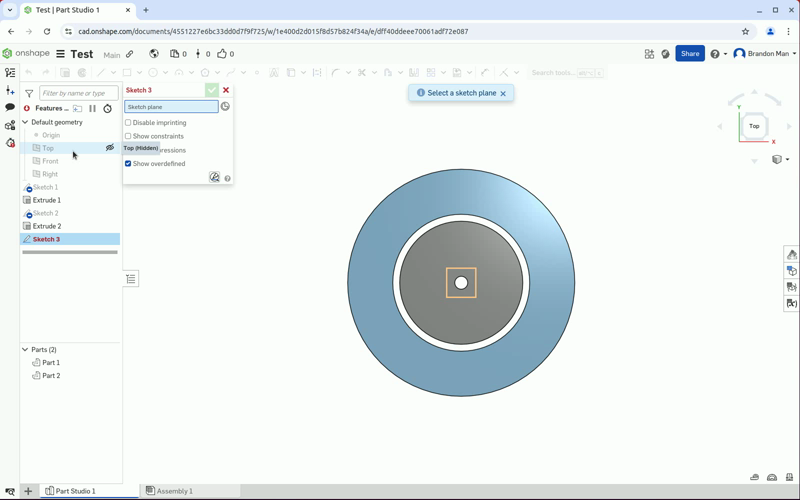
click(73, 150)
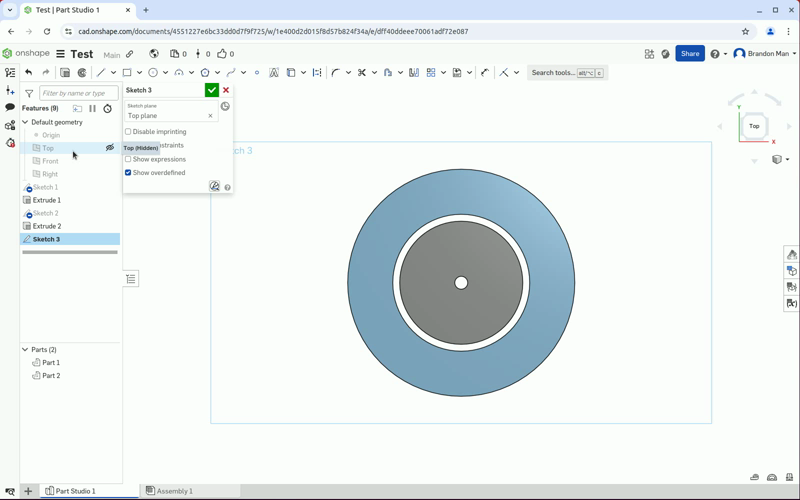
mouse_move(73, 352)
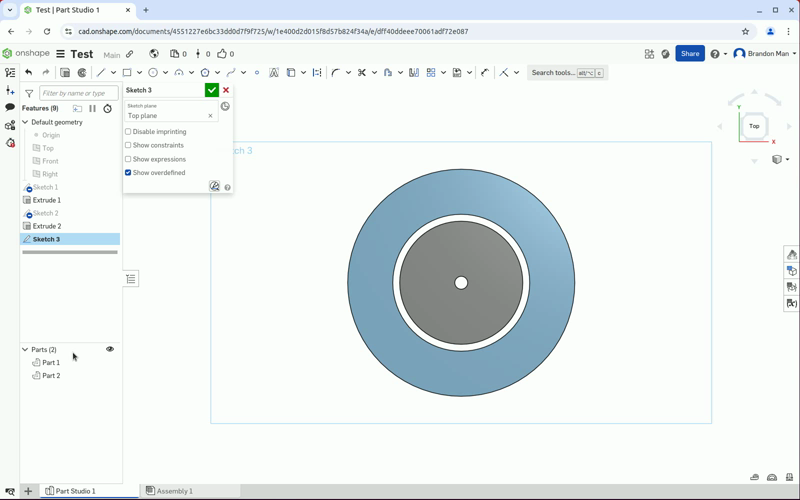
key(y)
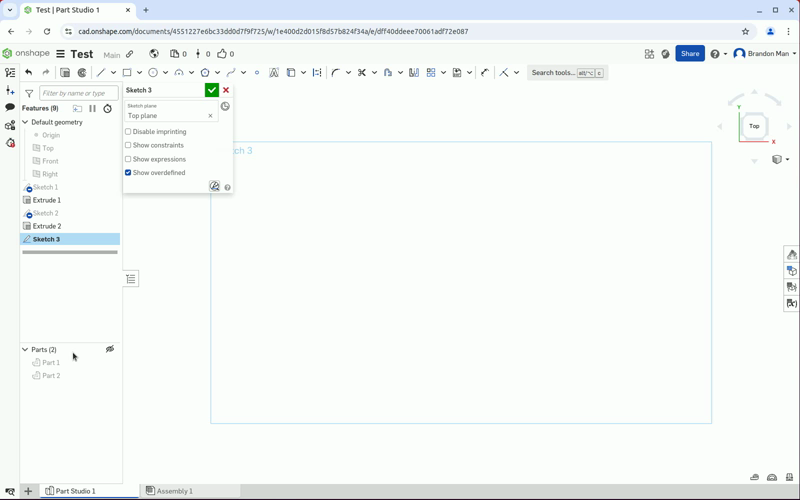
key(c)
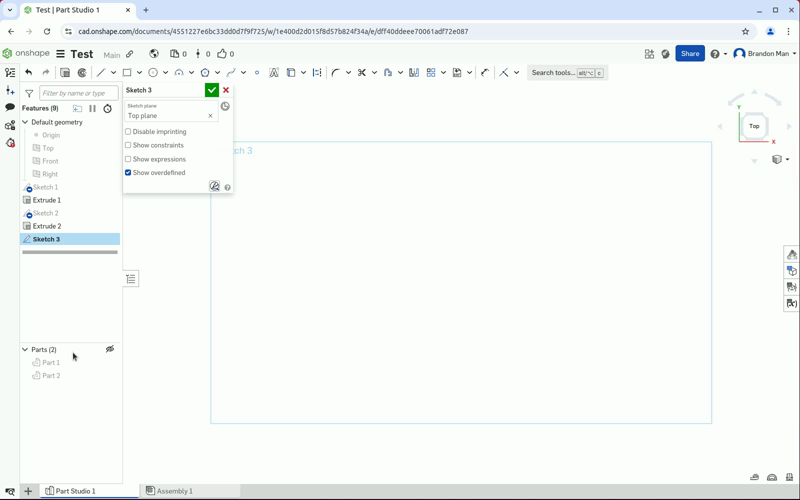
key_down(shift)
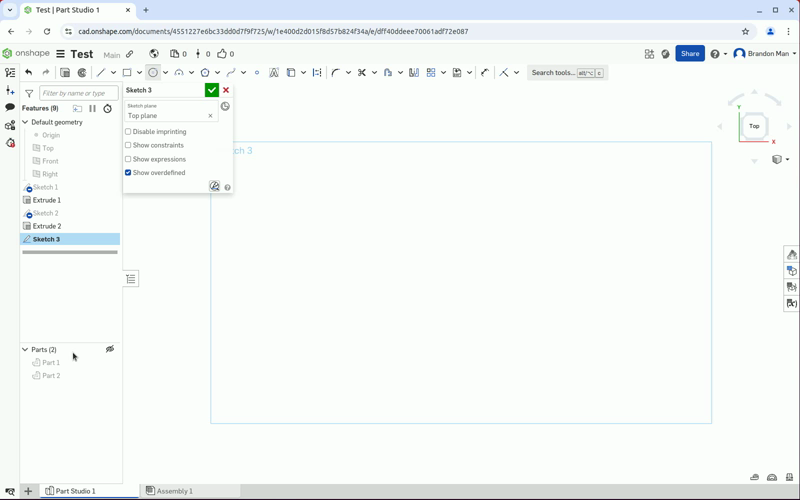
mouse_move(461, 282)
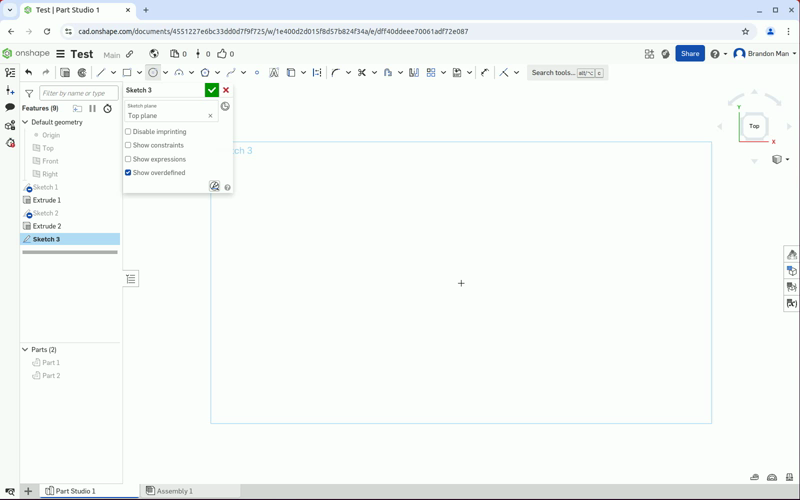
click(461, 282)
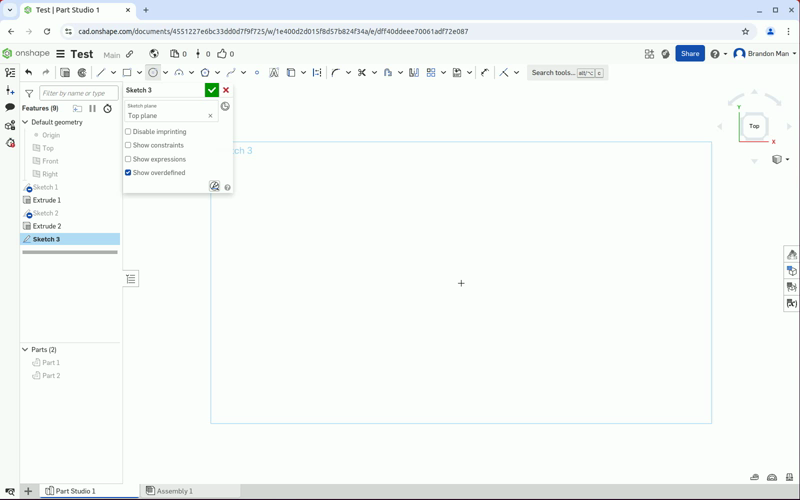
key_up(shift)
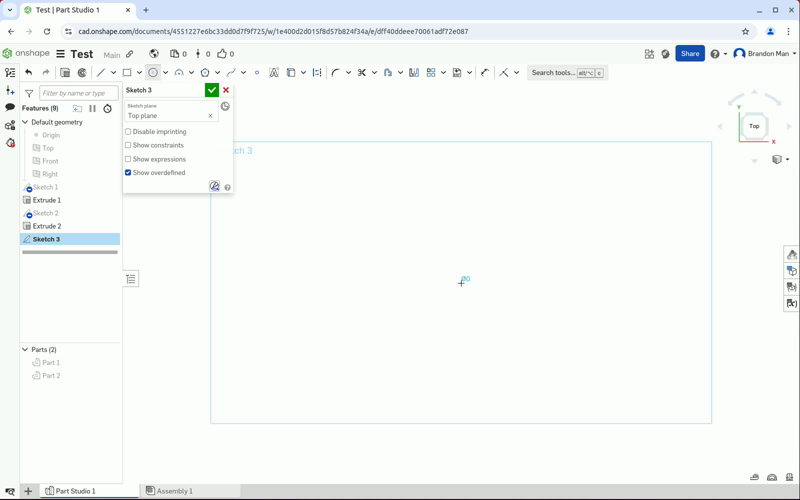
mouse_move(531, 282)
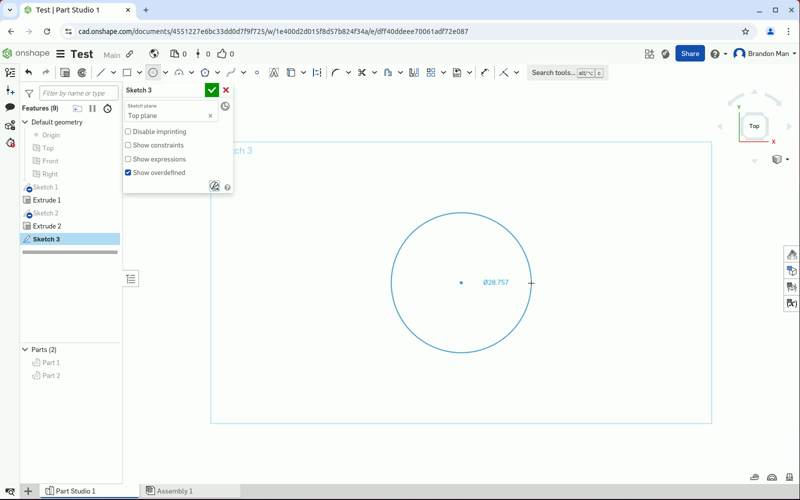
click(531, 282)
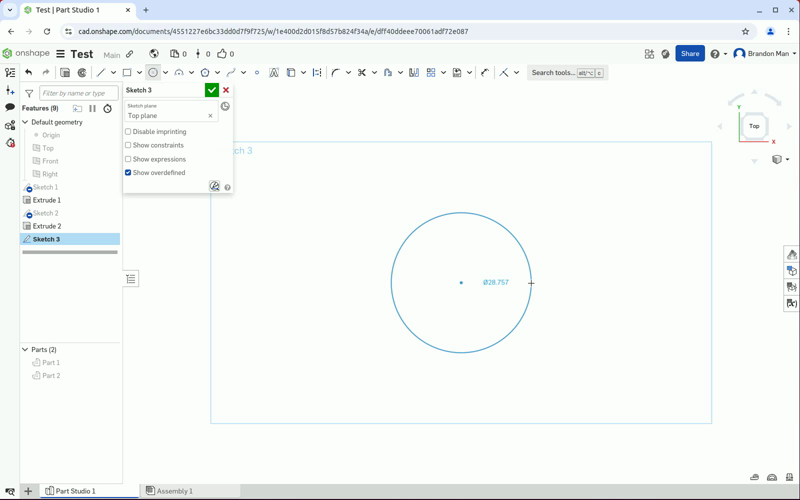
key(esc)
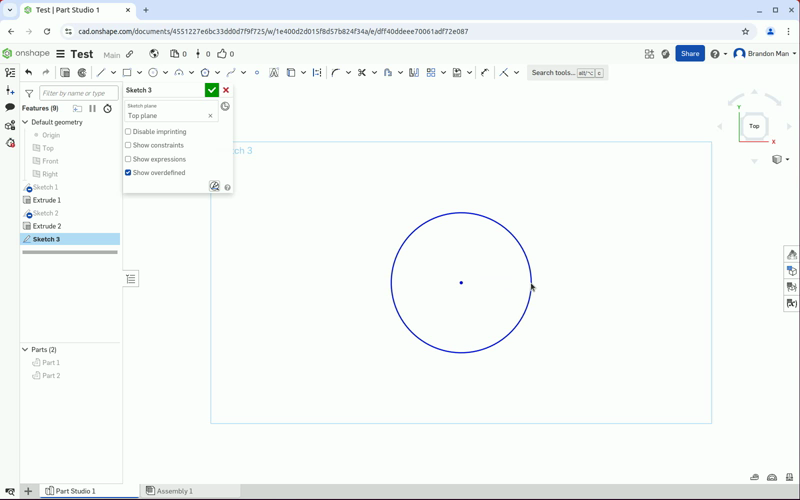
key(c)
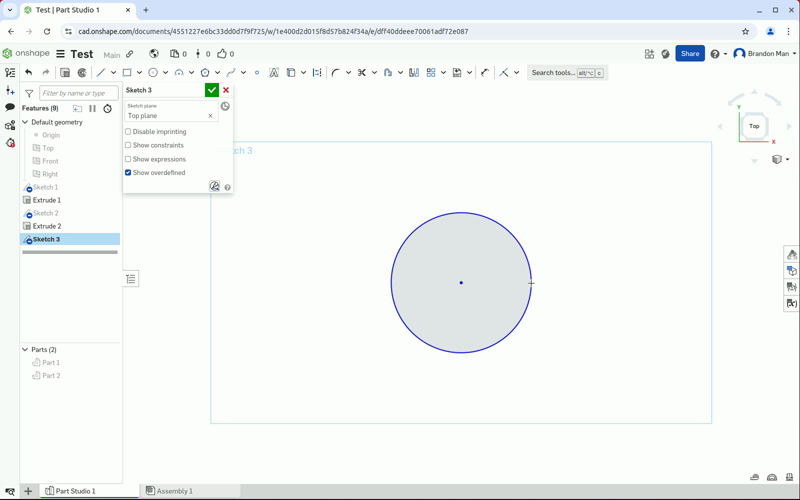
key_down(shift)
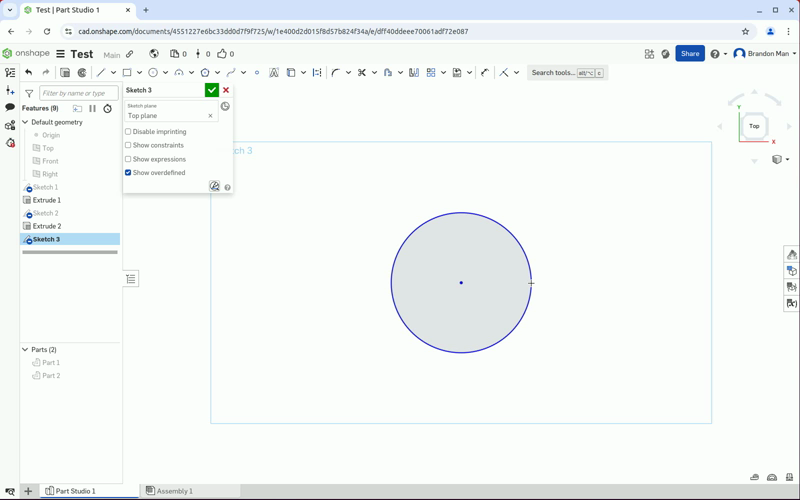
mouse_move(461, 282)
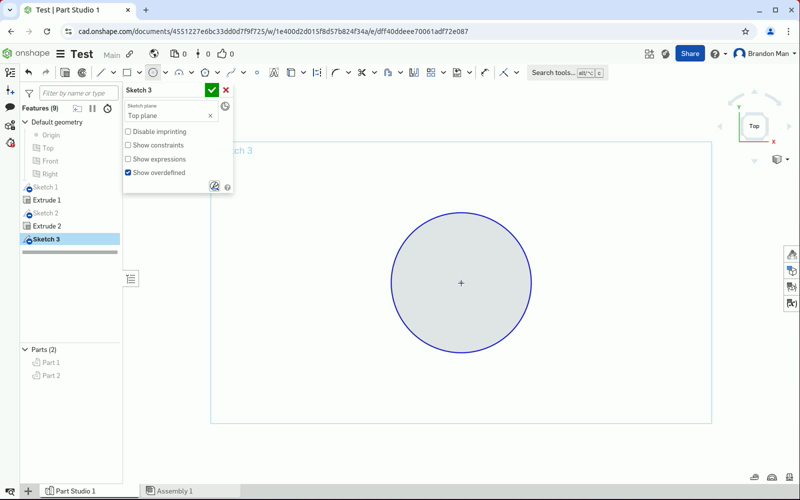
click(461, 282)
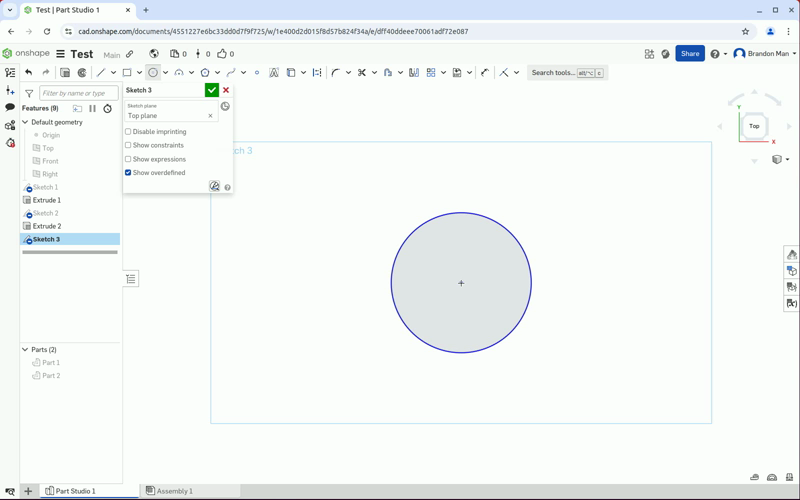
key_up(shift)
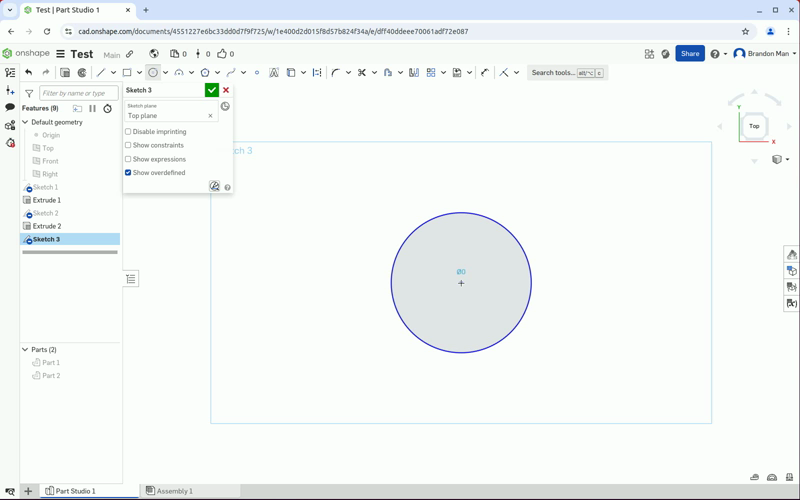
mouse_move(523, 282)
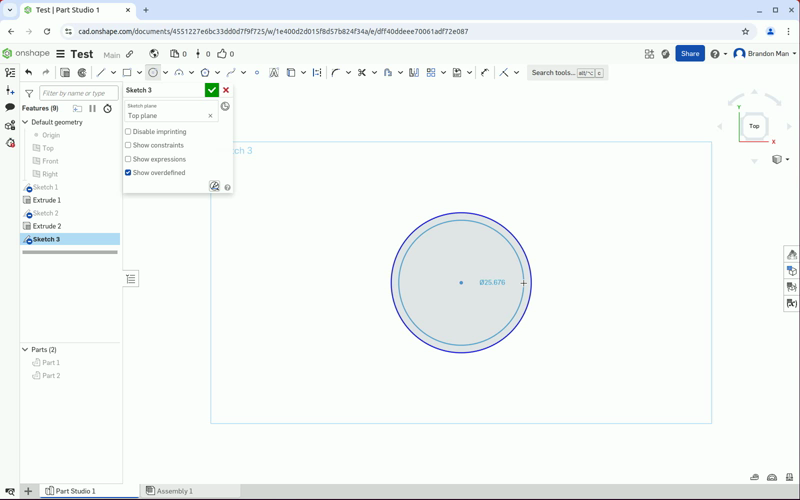
click(523, 282)
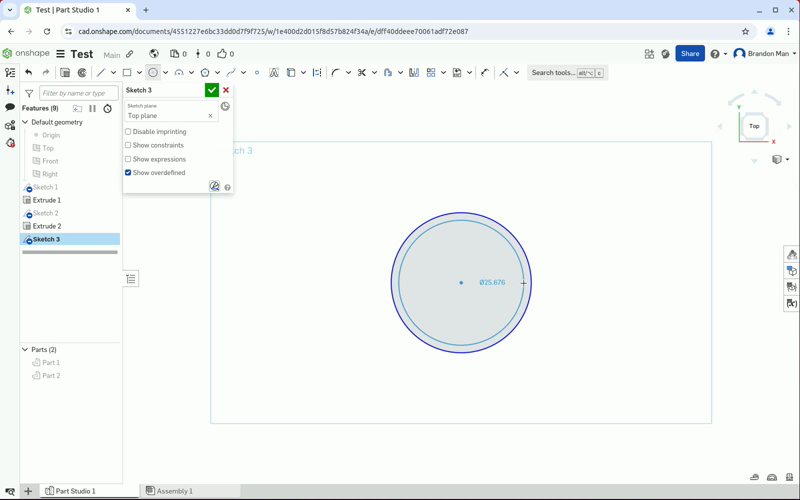
key(esc)
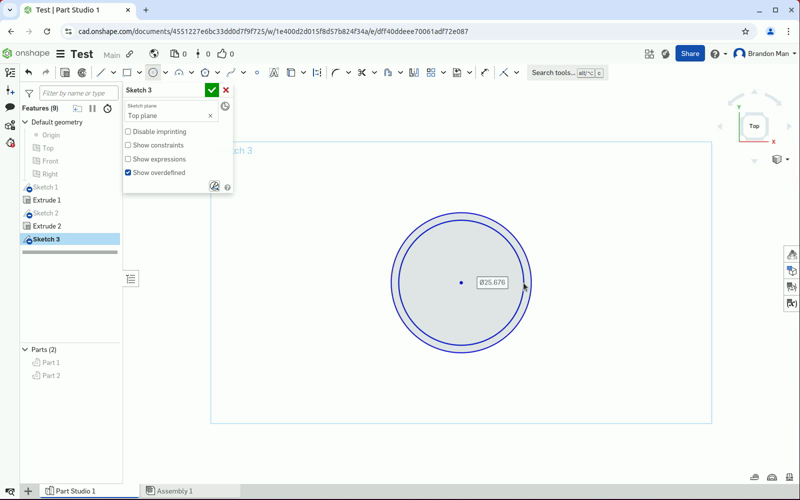
mouse_move(516, 317)
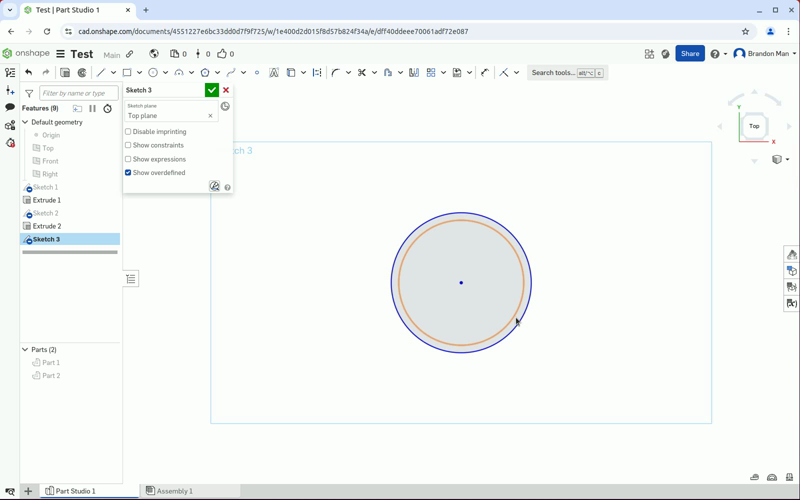
click(516, 317)
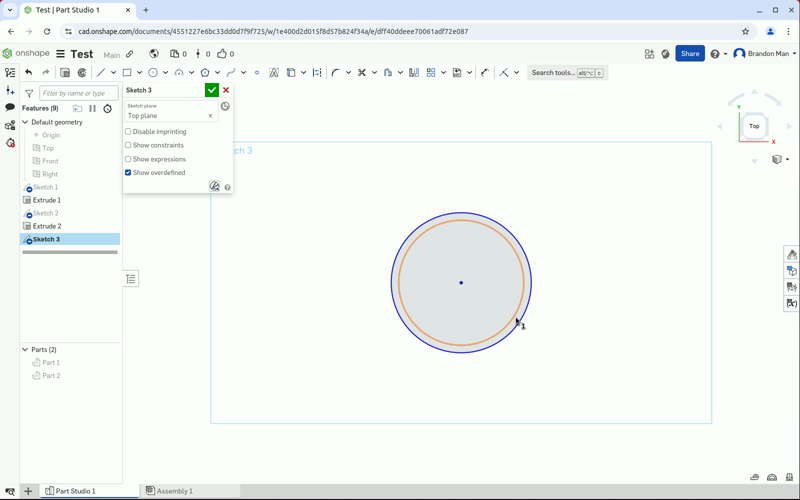
mouse_move(73, 352)
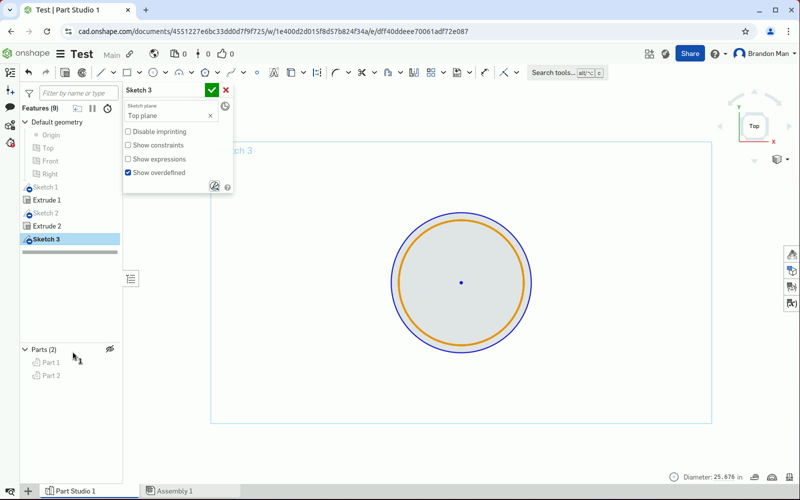
key(shift+y)
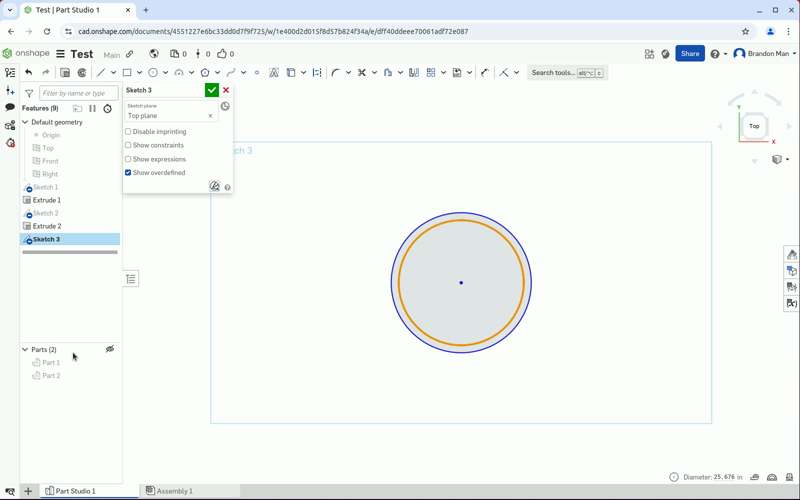
key(shift+e)
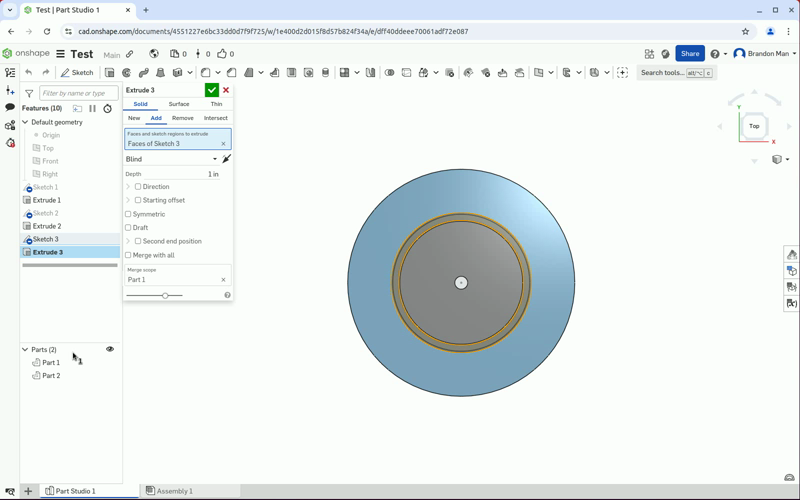
mouse_move(143, 106)
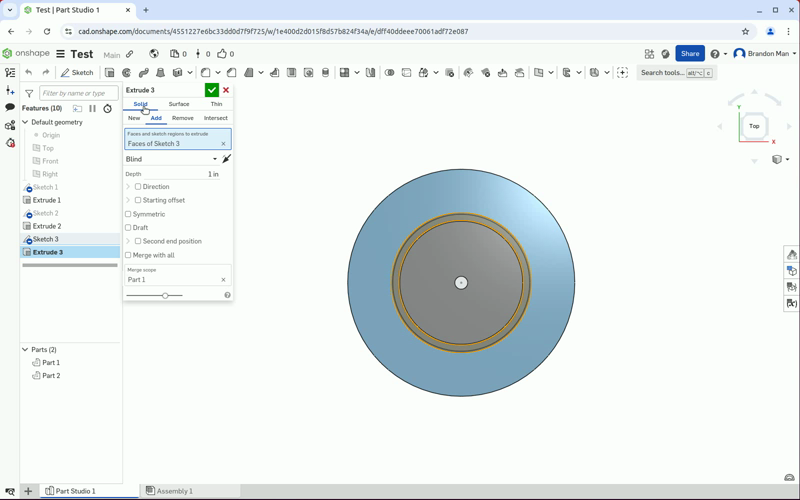
click(143, 106)
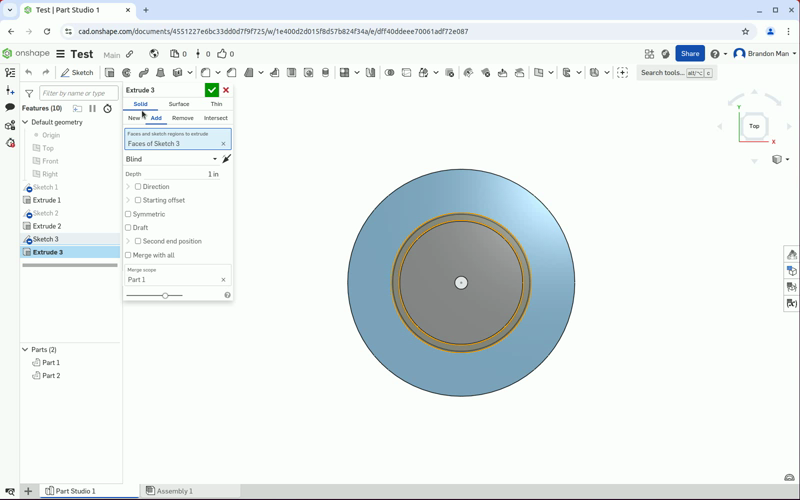
mouse_move(137, 120)
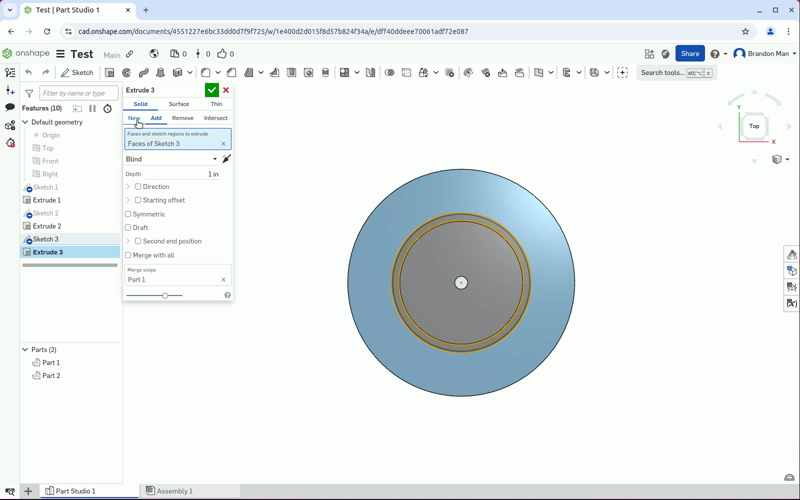
click(137, 120)
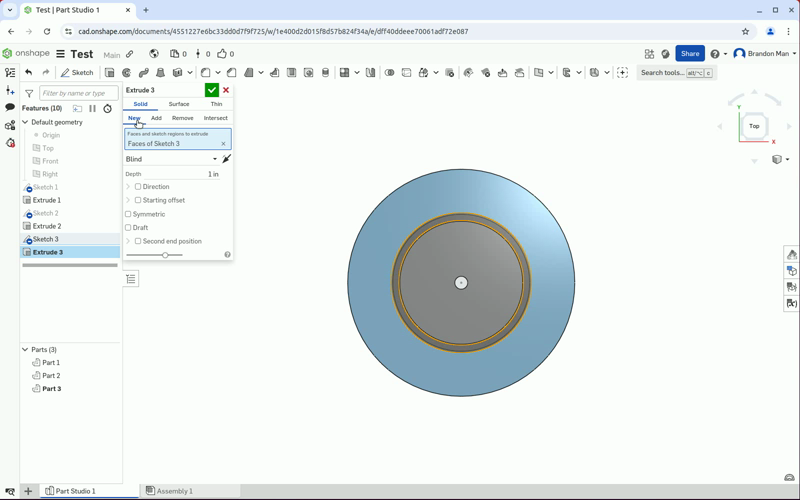
key(tab, 4)
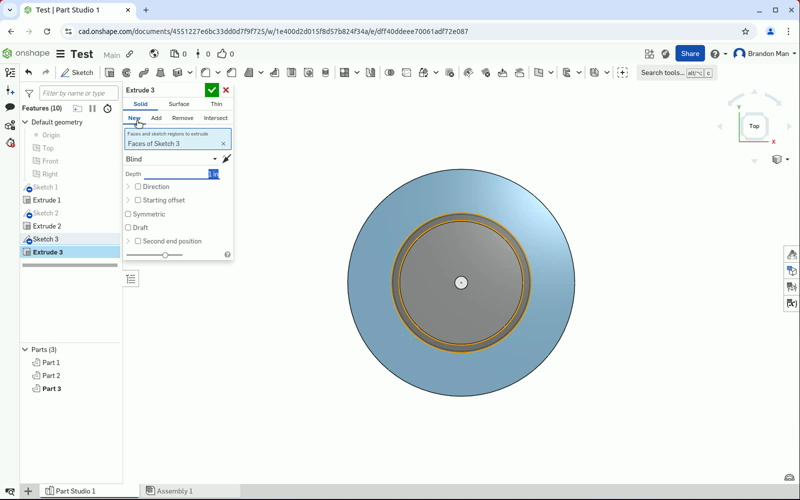
text(1.685)
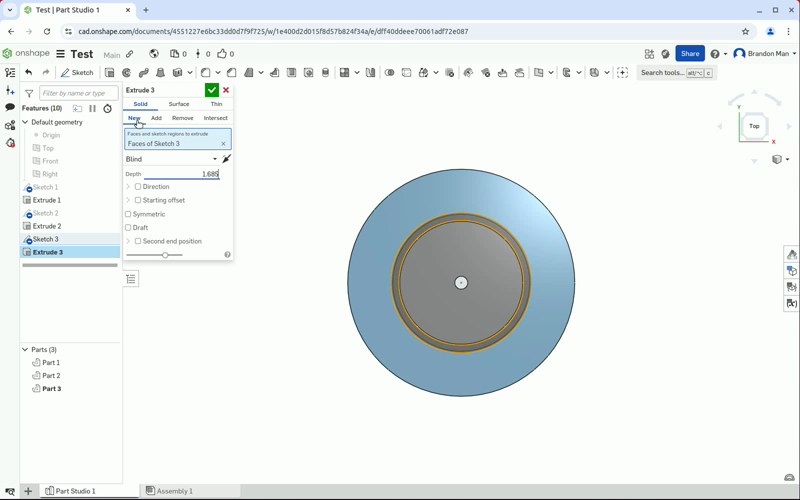
key(enter)
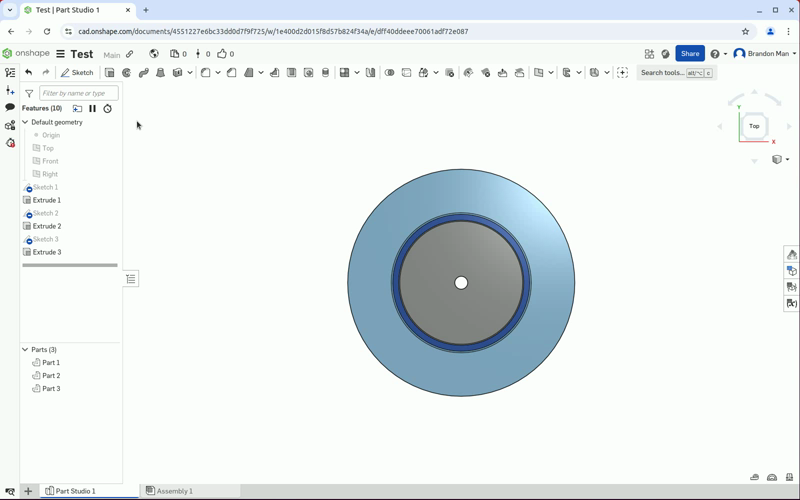
key(shift+h)
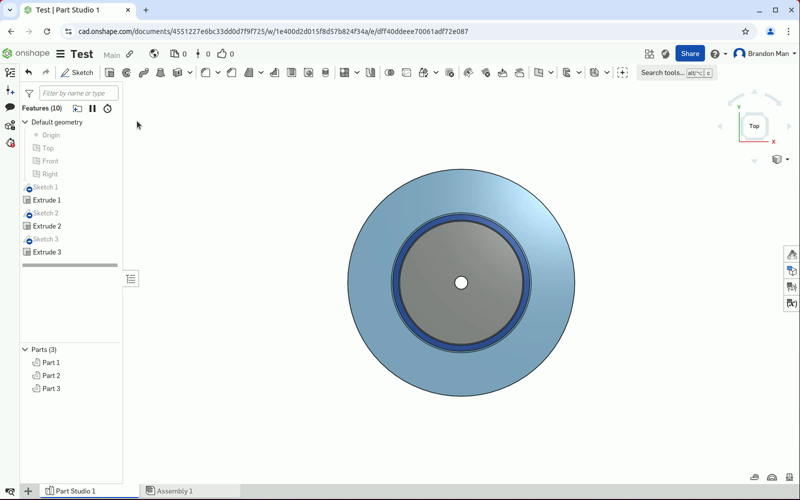
key(shift+h)
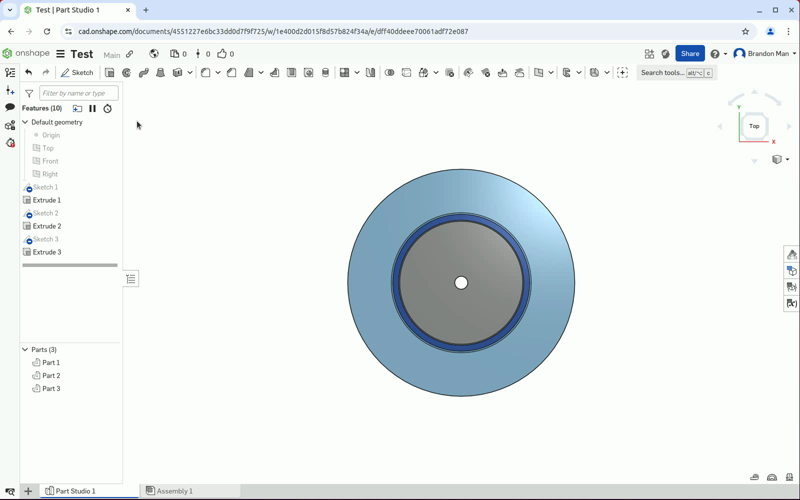
mouse_move(73, 189)
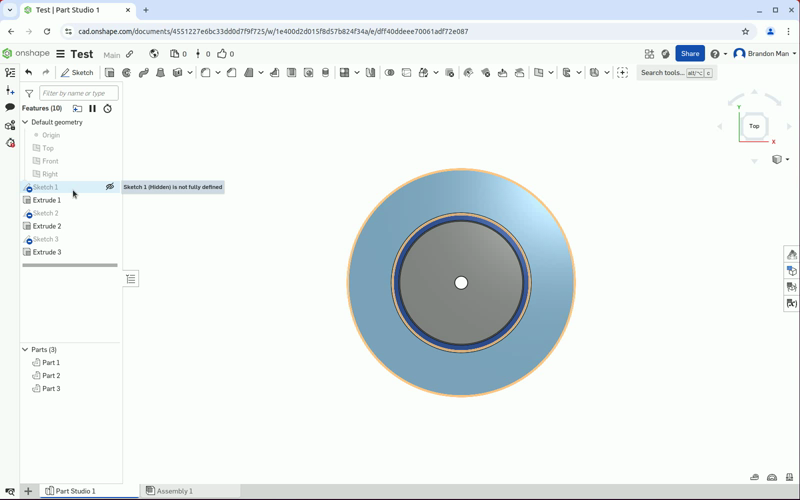
click(73, 189)
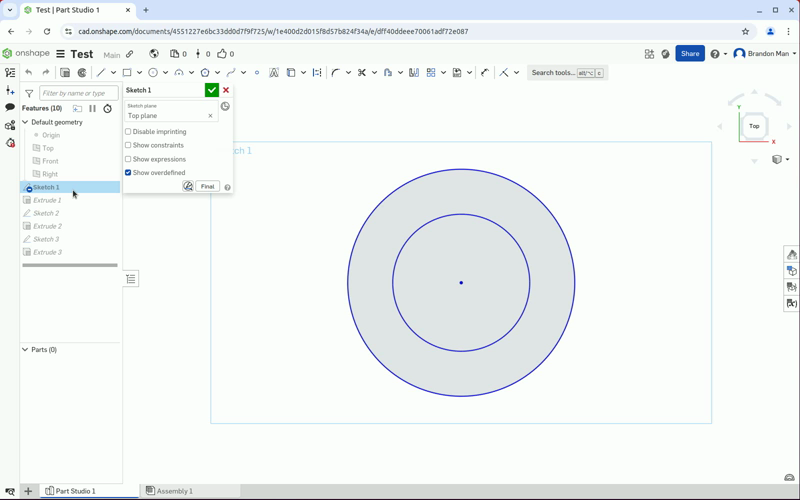
mouse_move(229, 92)
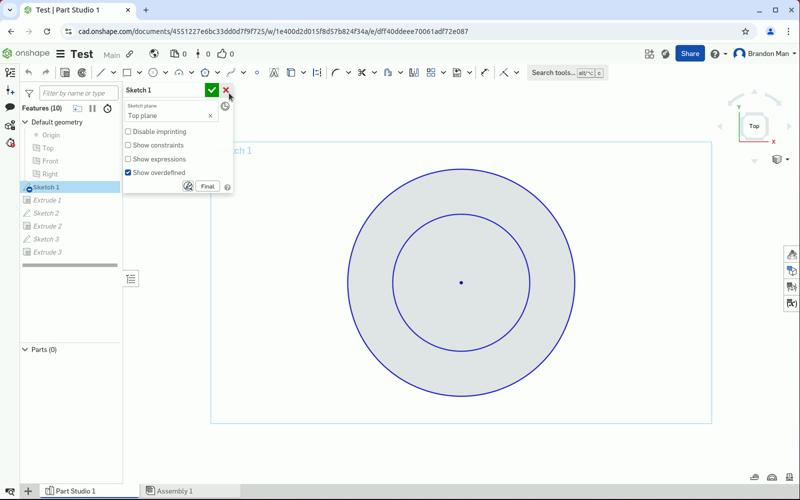
click(229, 92)
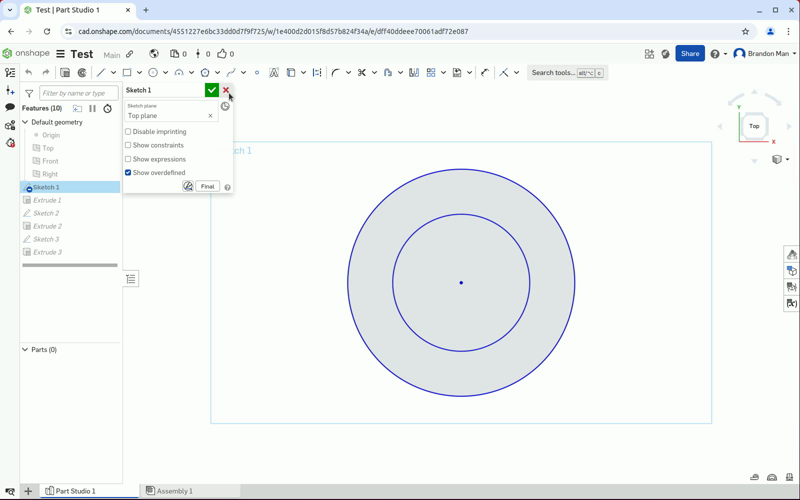
key(shift+s)
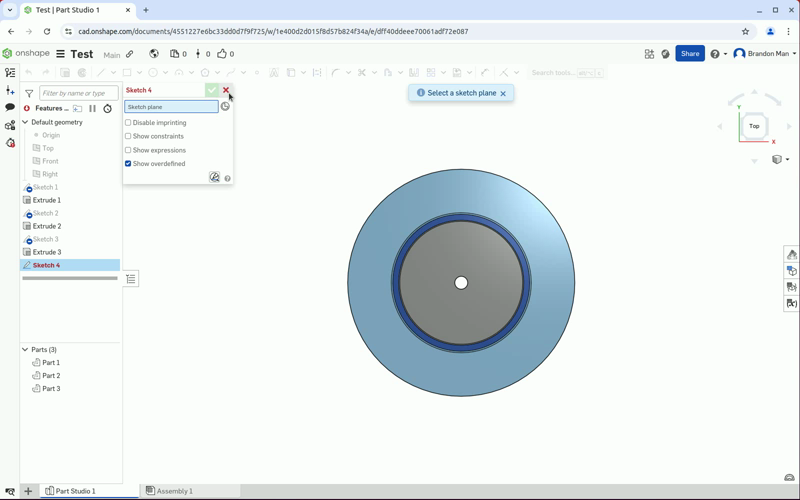
mouse_move(73, 150)
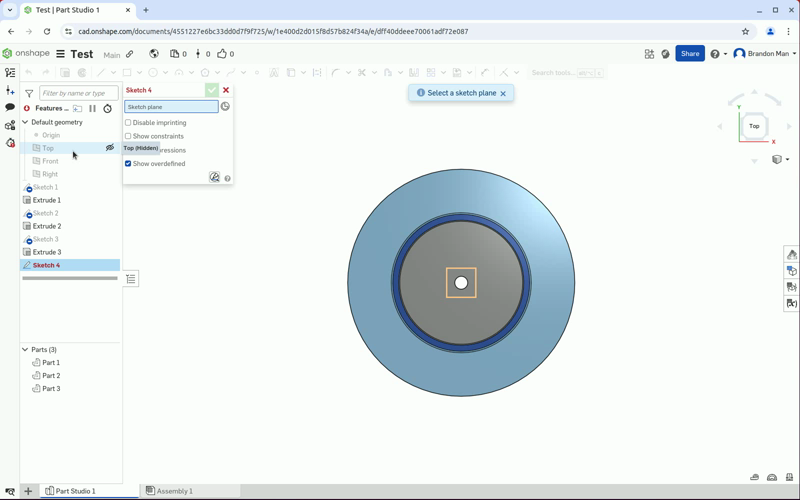
click(73, 150)
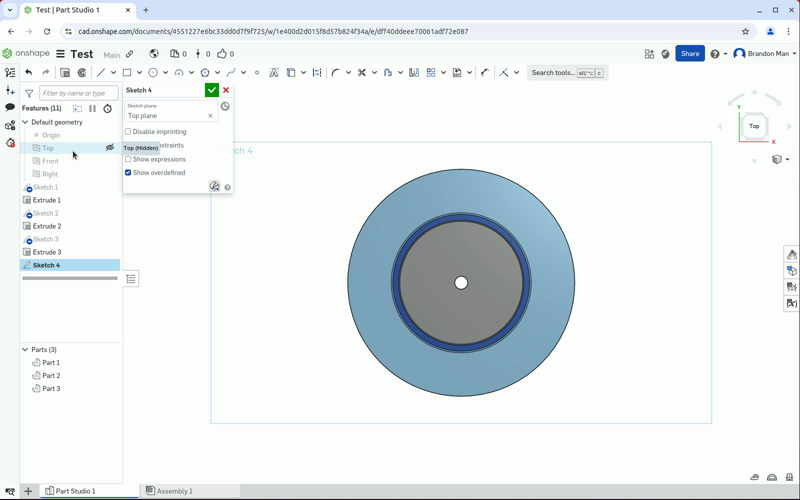
mouse_move(73, 352)
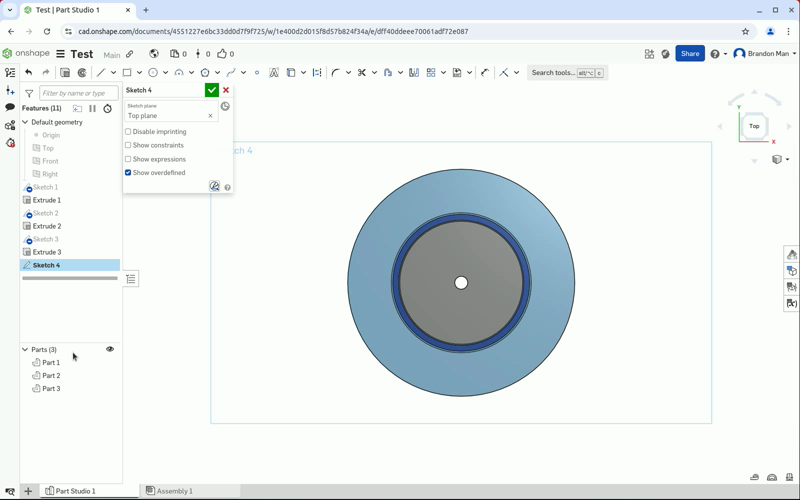
key(y)
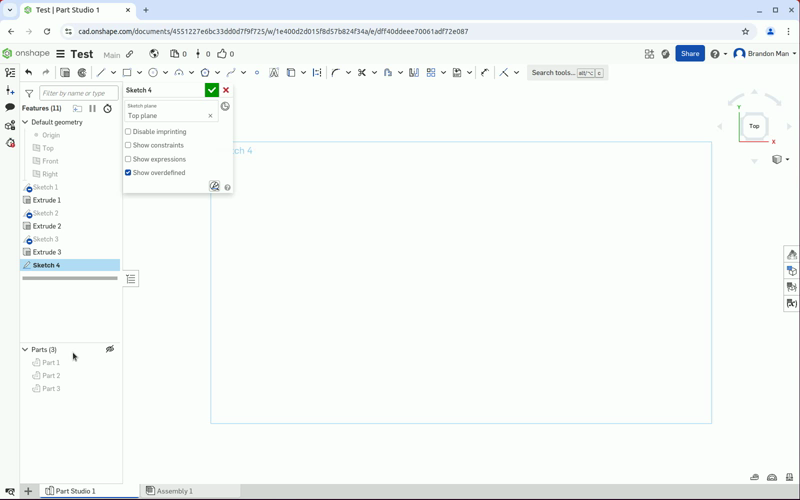
key(c)
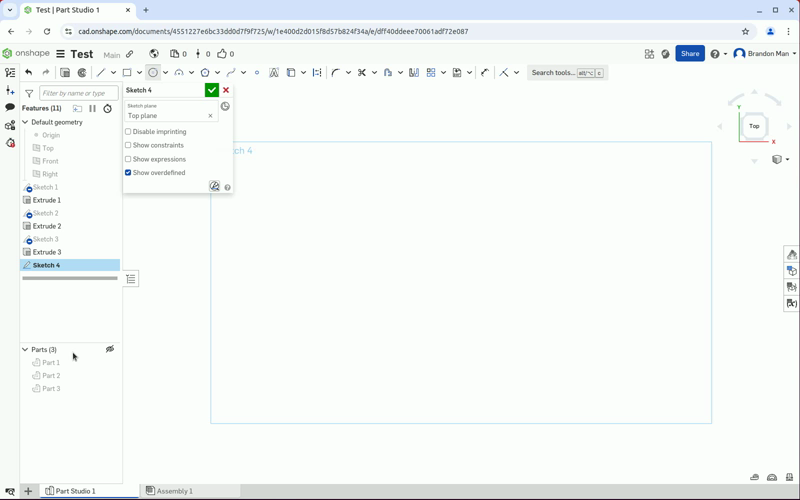
key_down(shift)
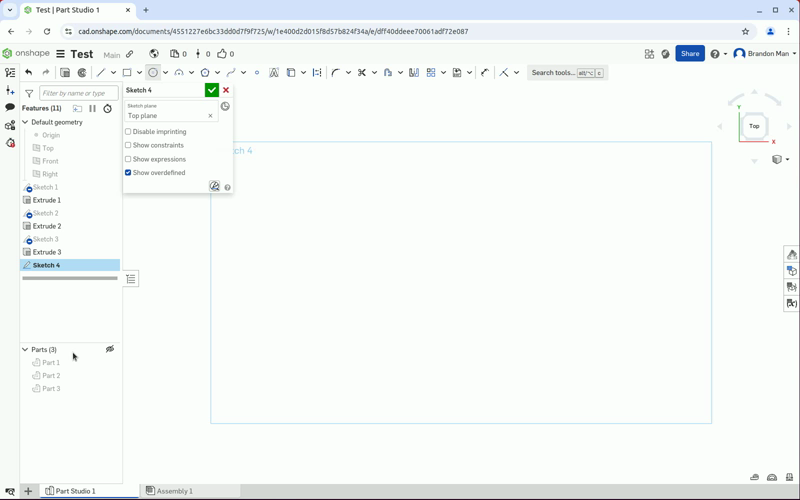
mouse_move(461, 282)
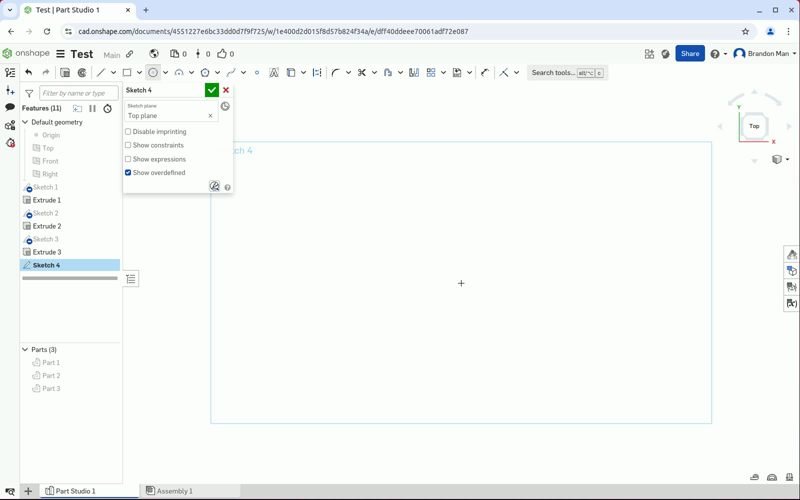
click(461, 282)
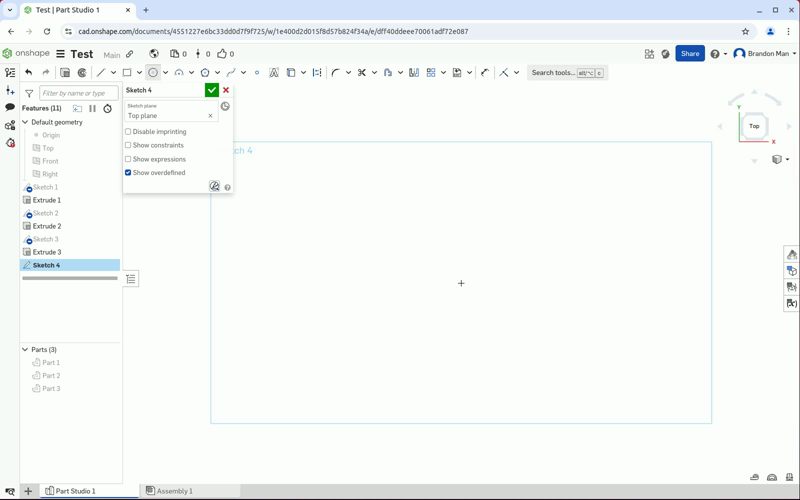
key_up(shift)
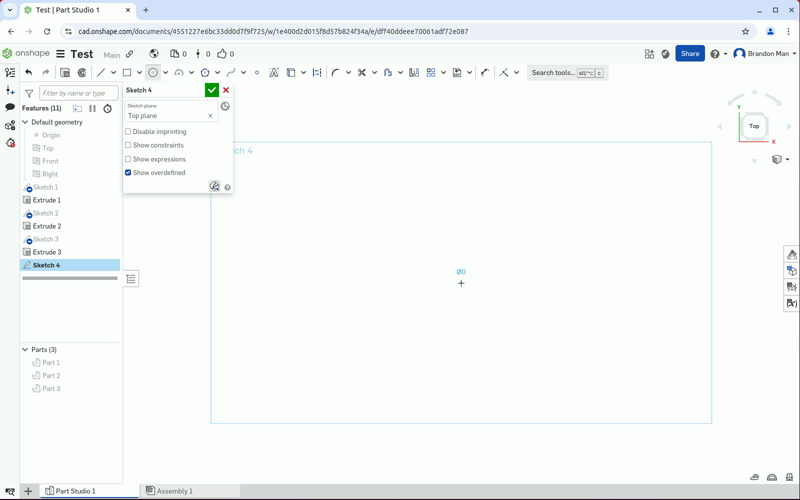
mouse_move(531, 282)
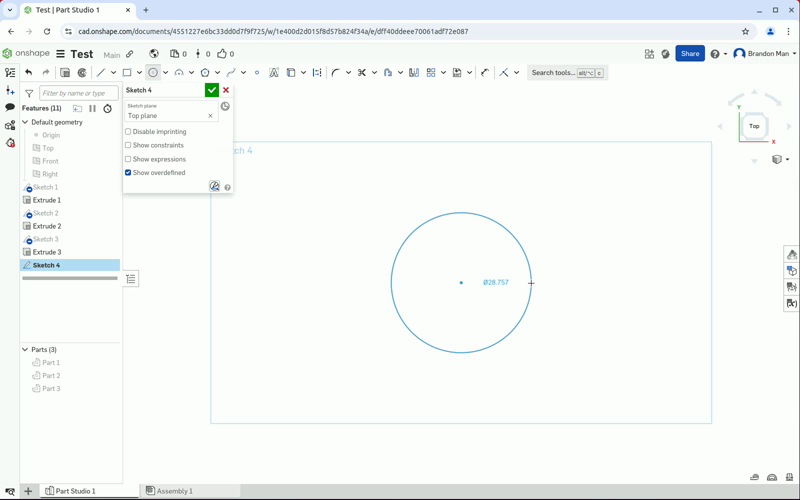
click(531, 282)
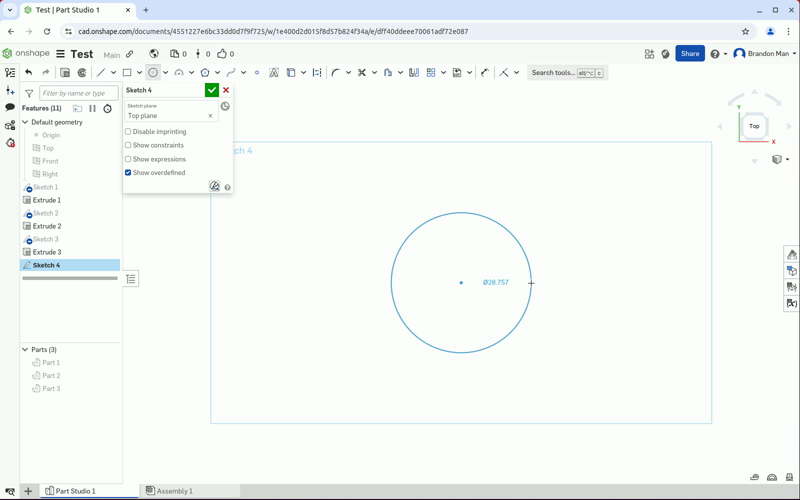
key(esc)
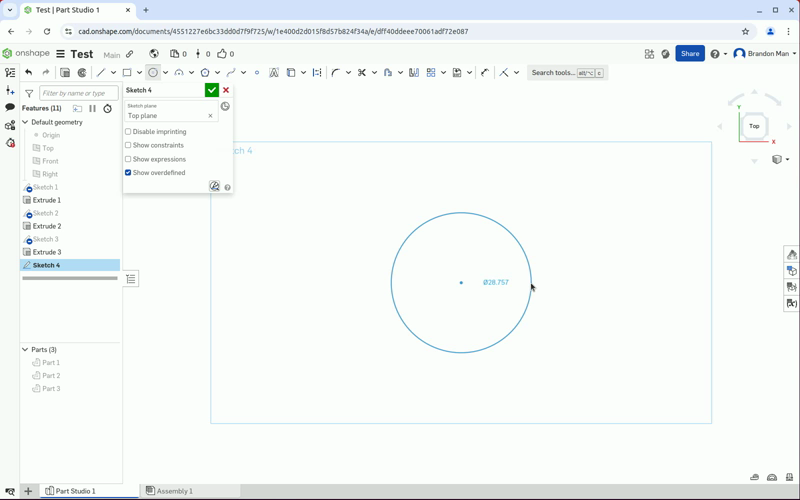
key(c)
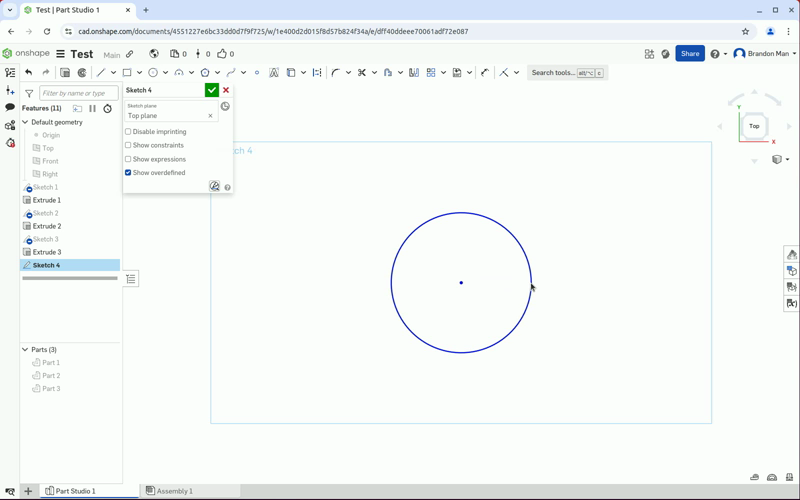
key_down(shift)
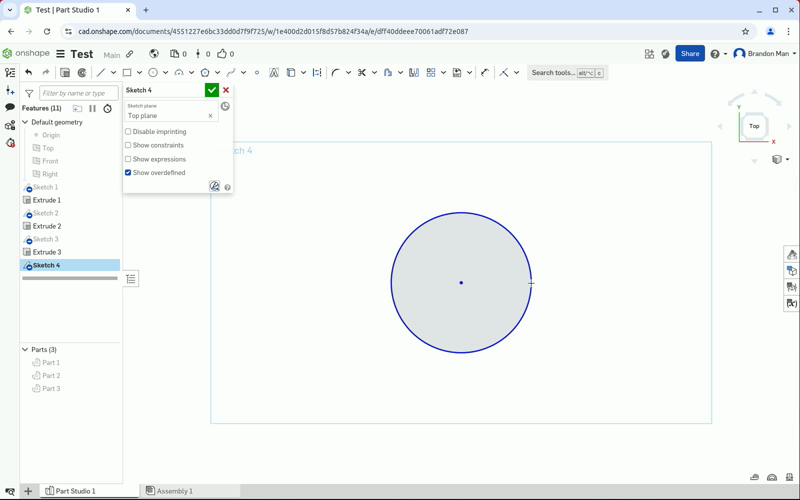
mouse_move(461, 282)
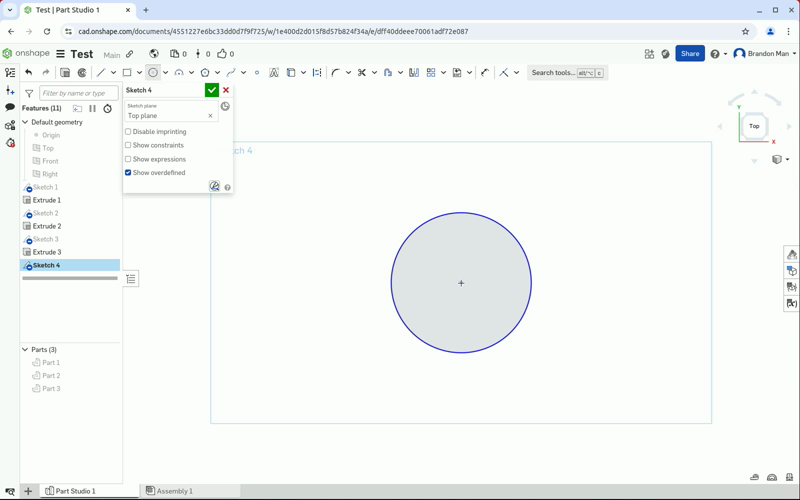
click(461, 282)
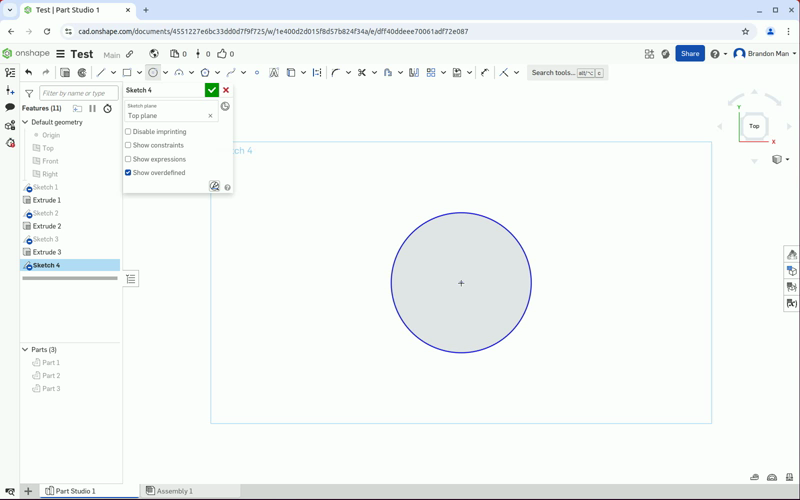
key_up(shift)
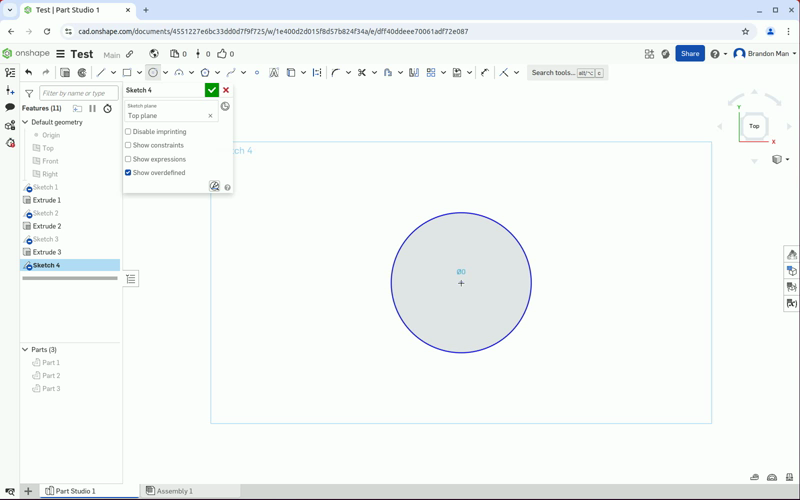
mouse_move(523, 282)
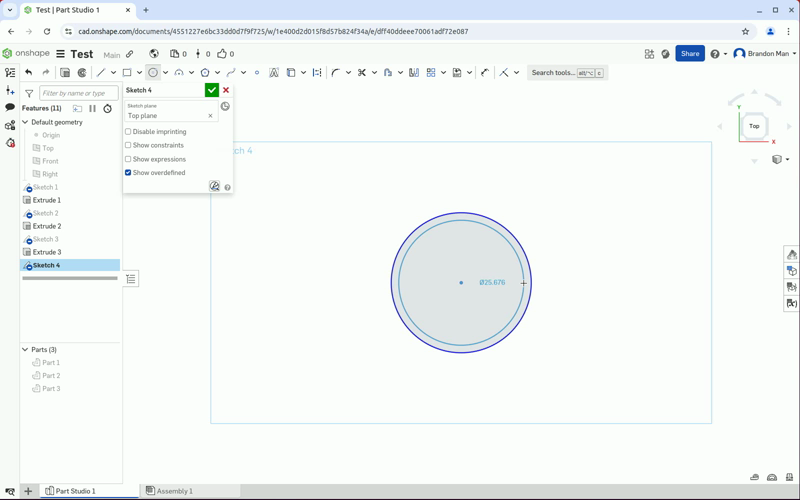
click(523, 282)
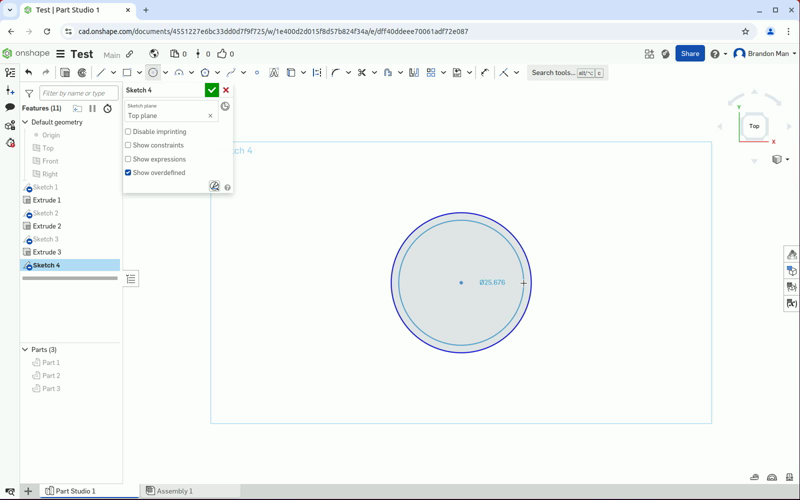
key(esc)
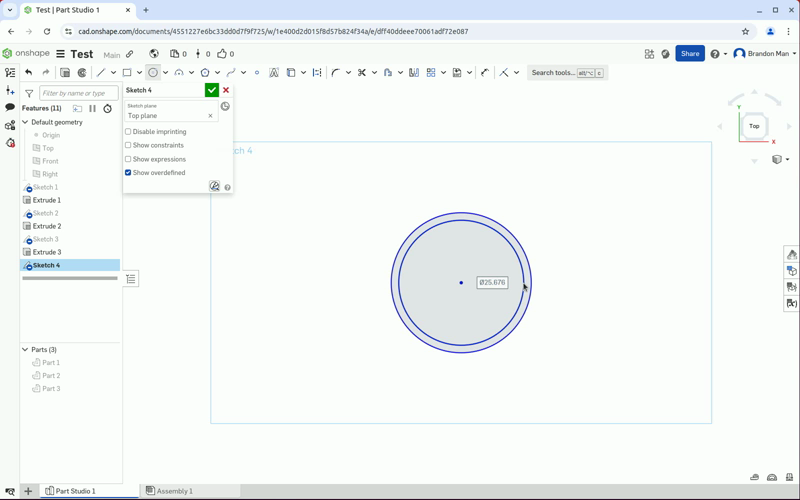
mouse_move(445, 219)
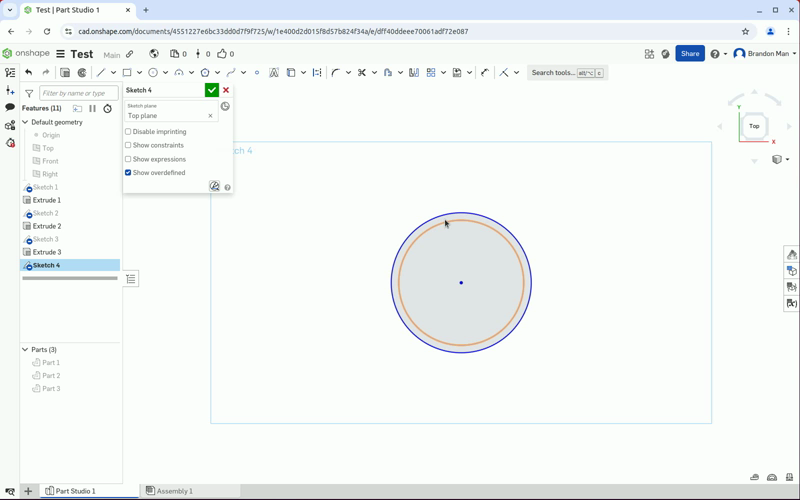
click(445, 219)
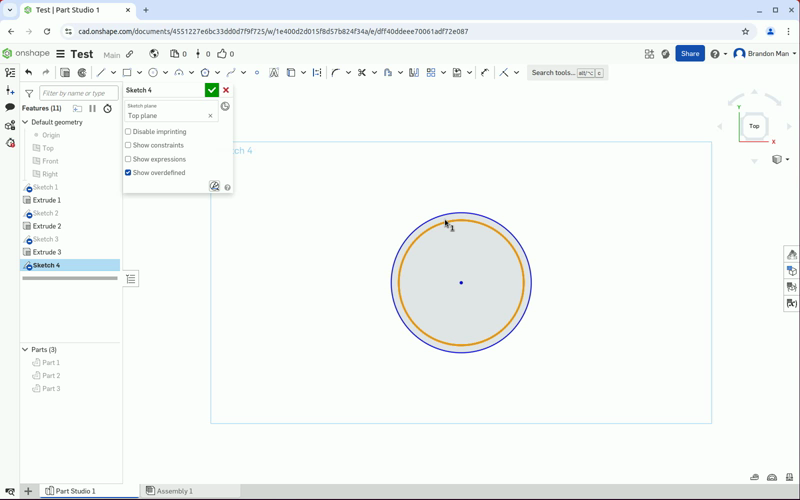
mouse_move(73, 352)
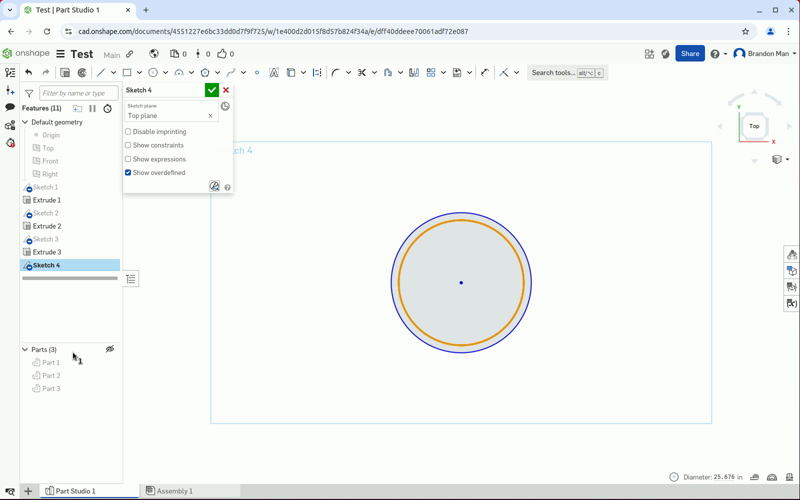
key(shift+y)
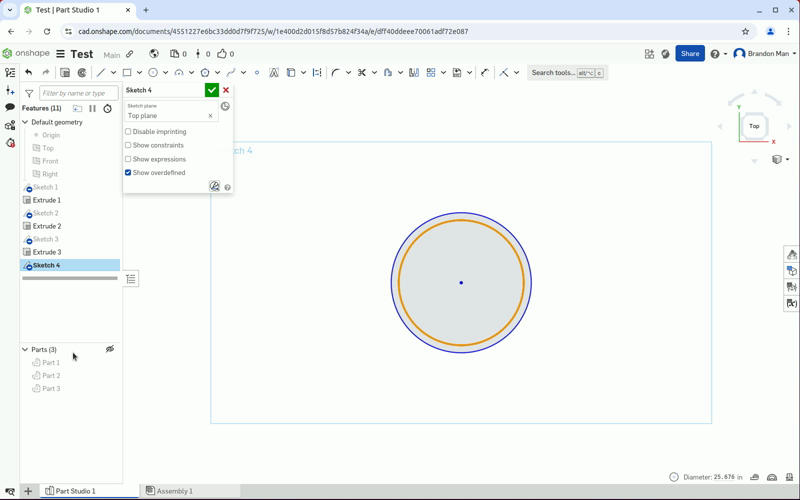
key(shift+e)
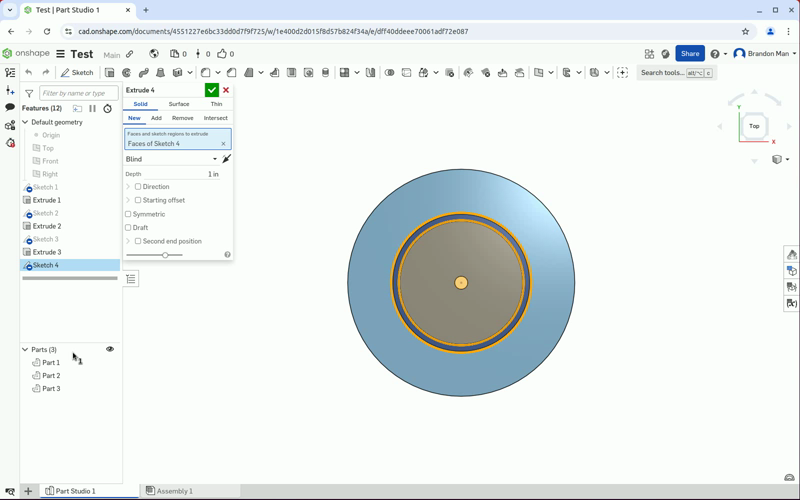
mouse_move(143, 106)
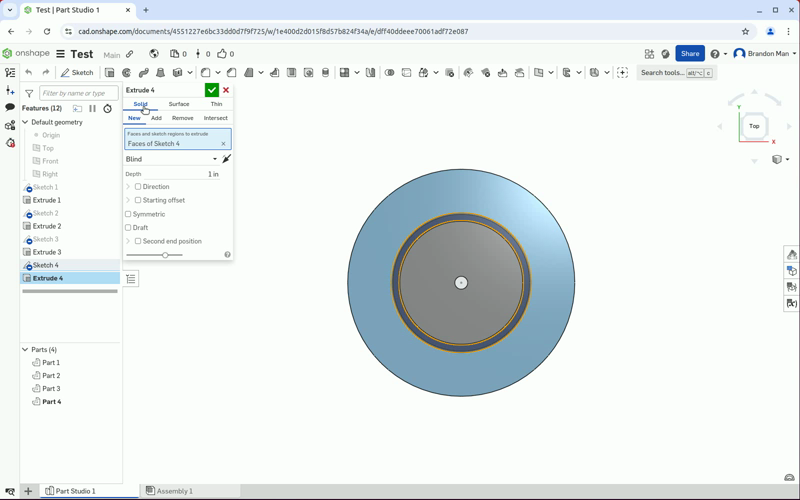
click(143, 106)
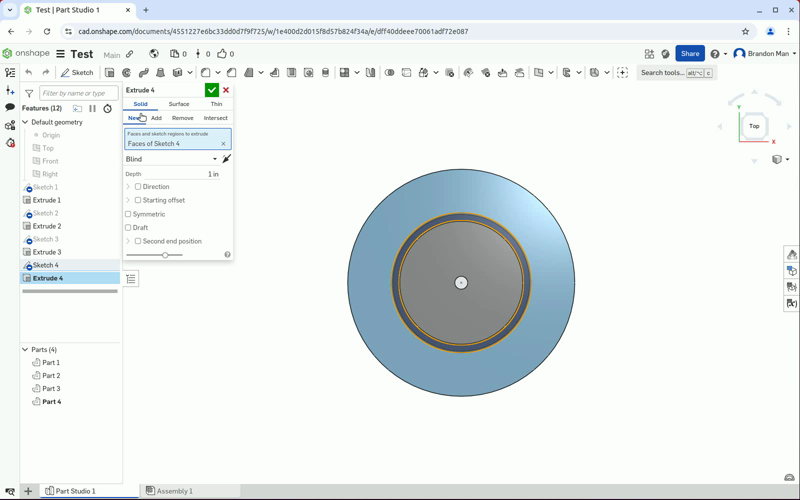
mouse_move(137, 120)
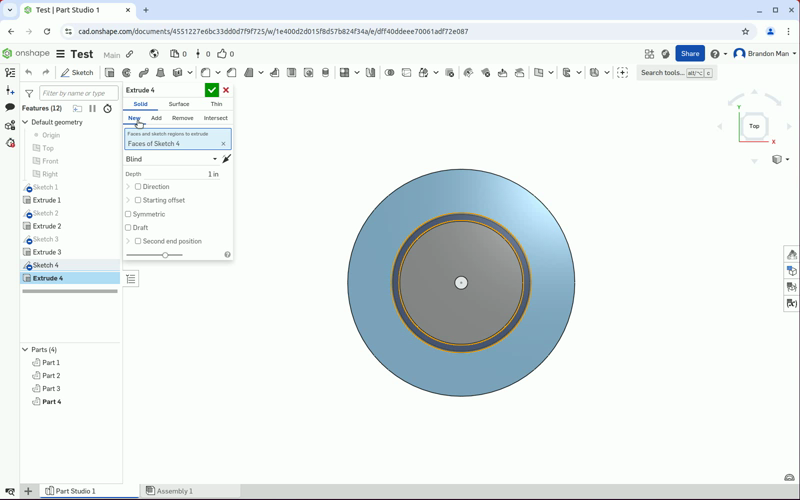
click(137, 120)
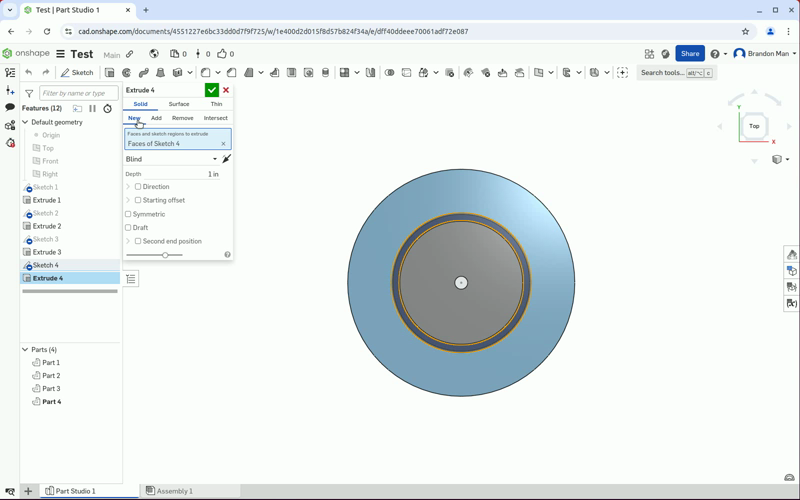
key(tab, 4)
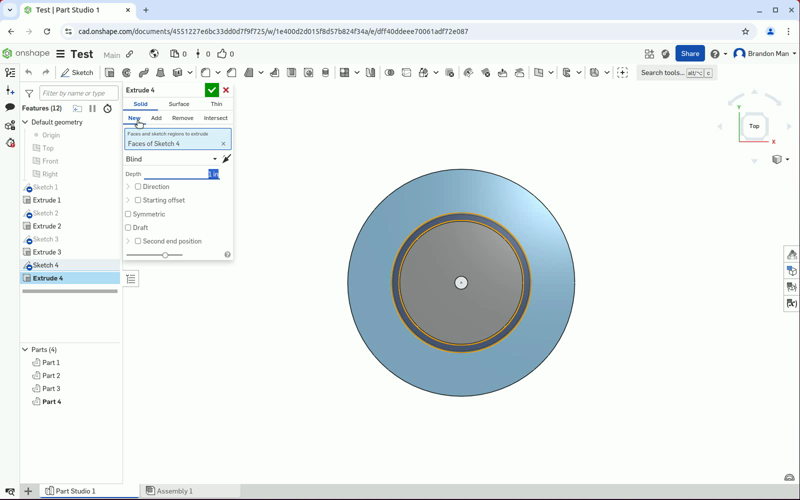
text(17.331)
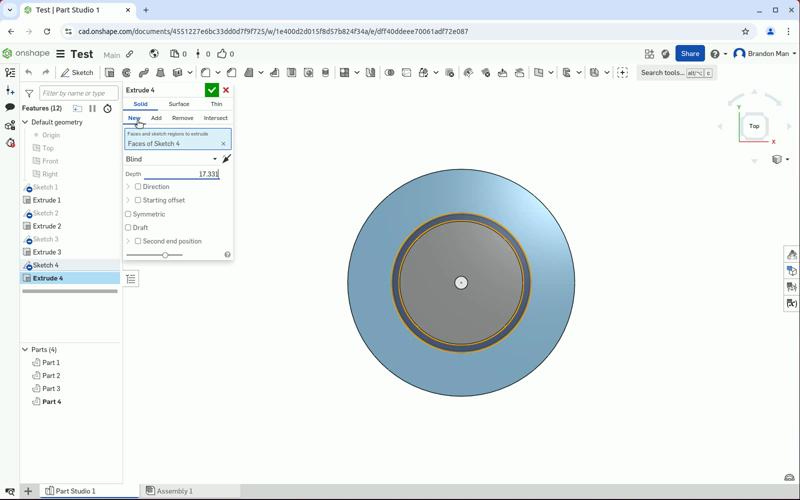
key(enter)
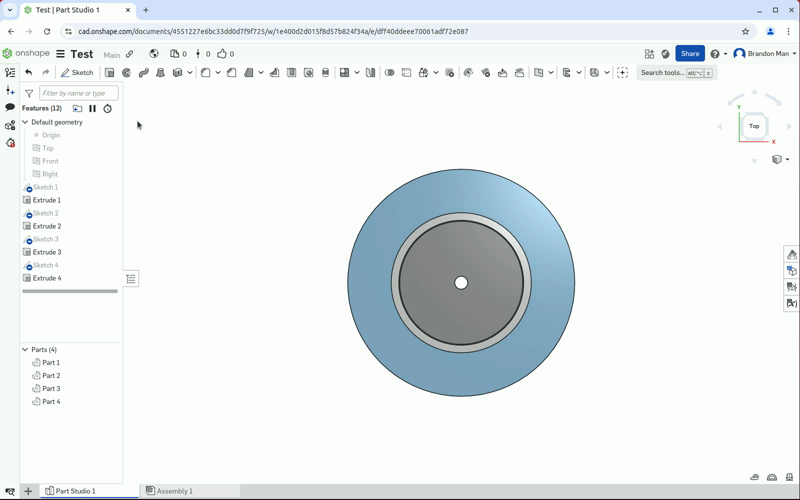
key(shift+h)
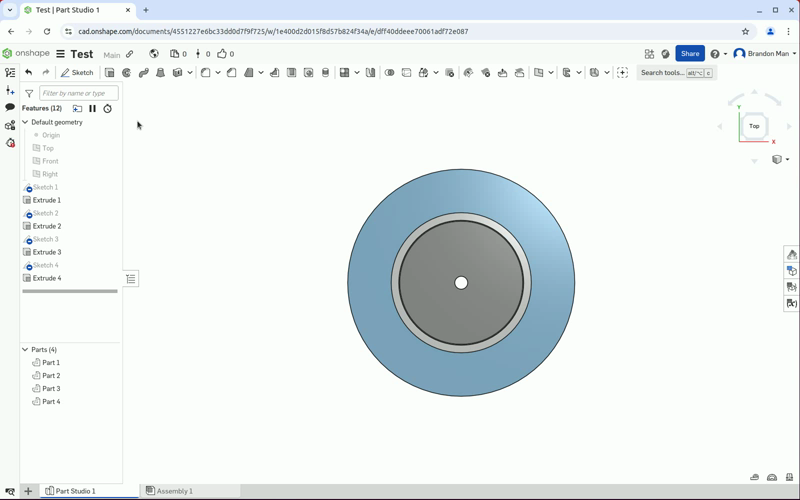
key(shift+h)
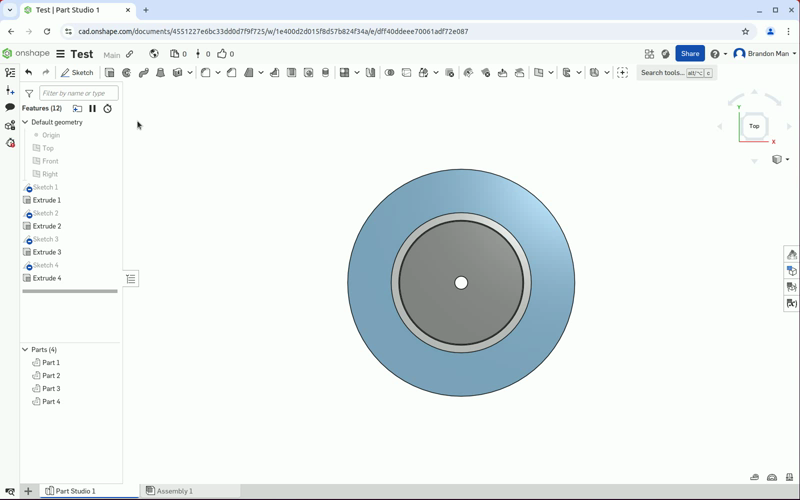
mouse_move(73, 189)
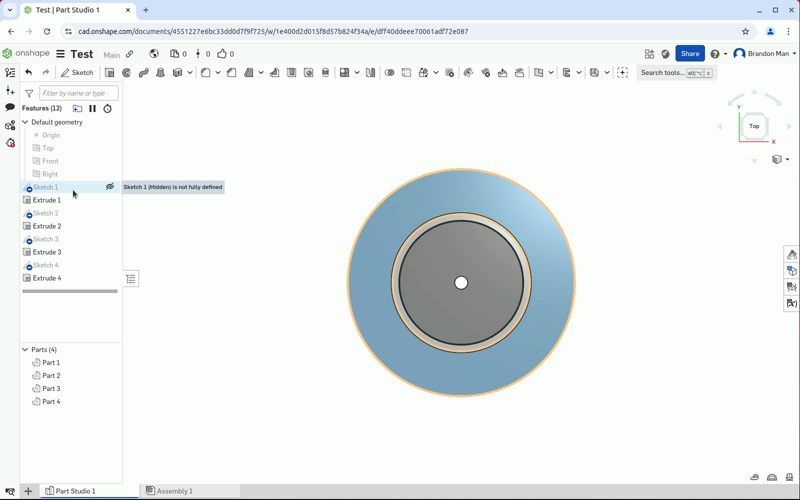
click(73, 189)
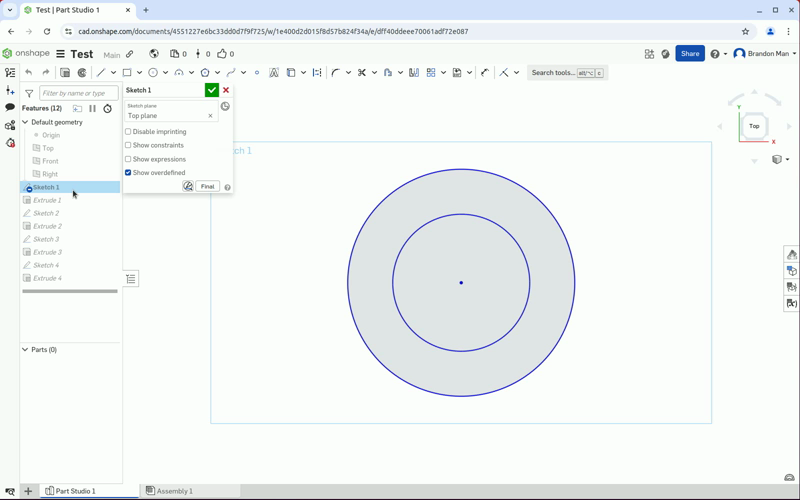
mouse_move(229, 92)
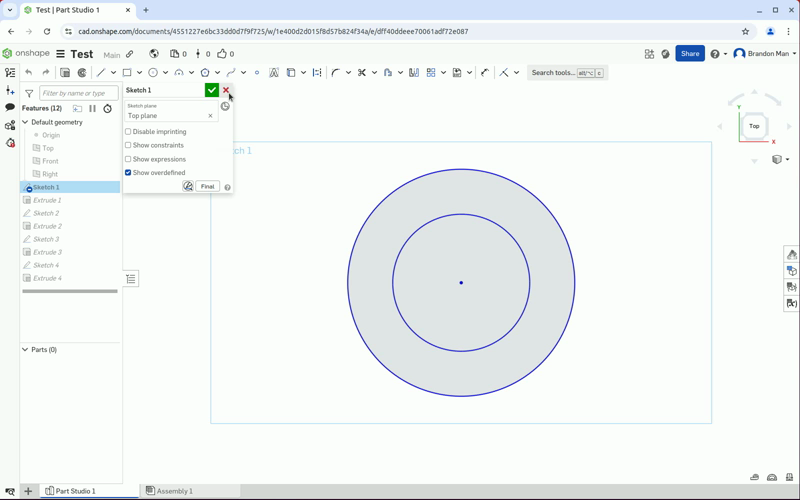
click(229, 92)
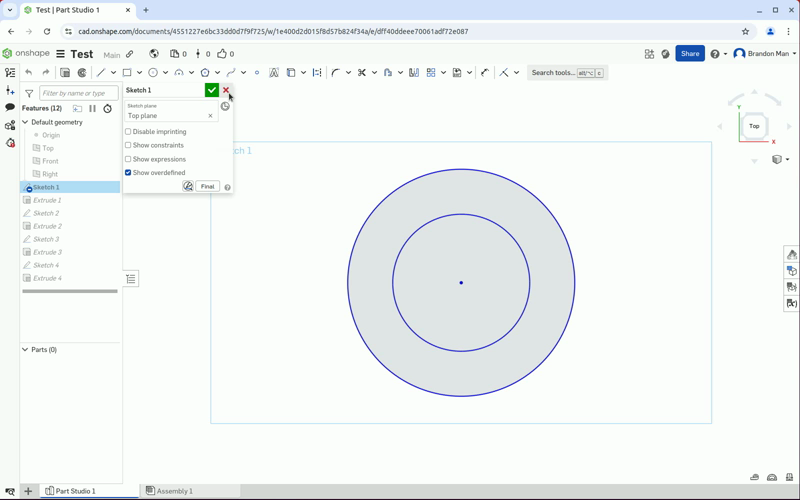
key(shift+s)
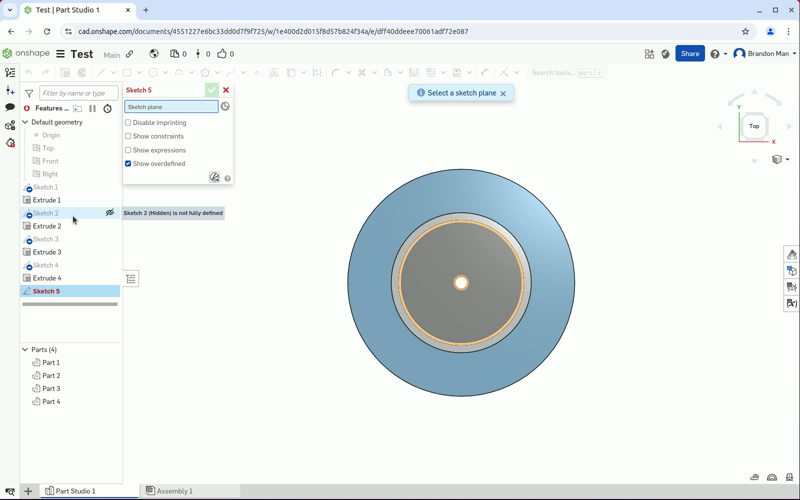
scroll(3)
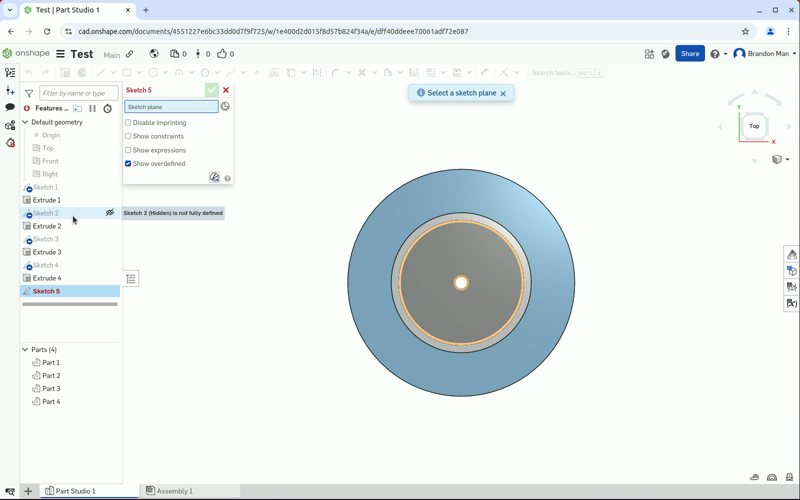
mouse_move(73, 150)
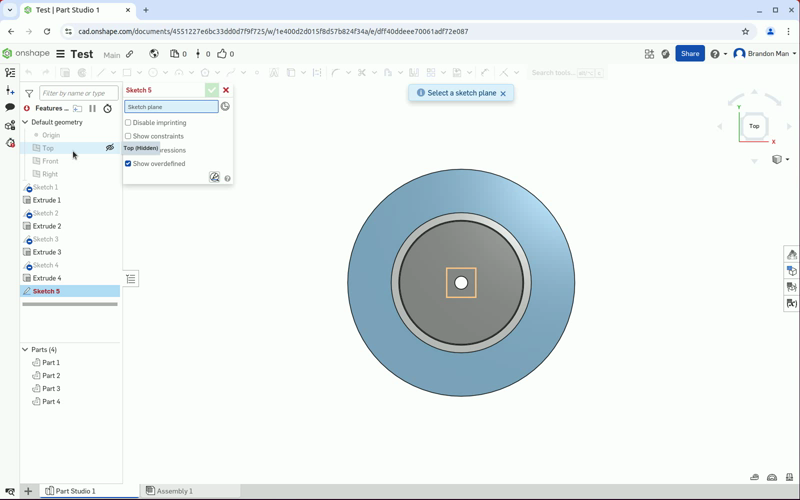
click(73, 150)
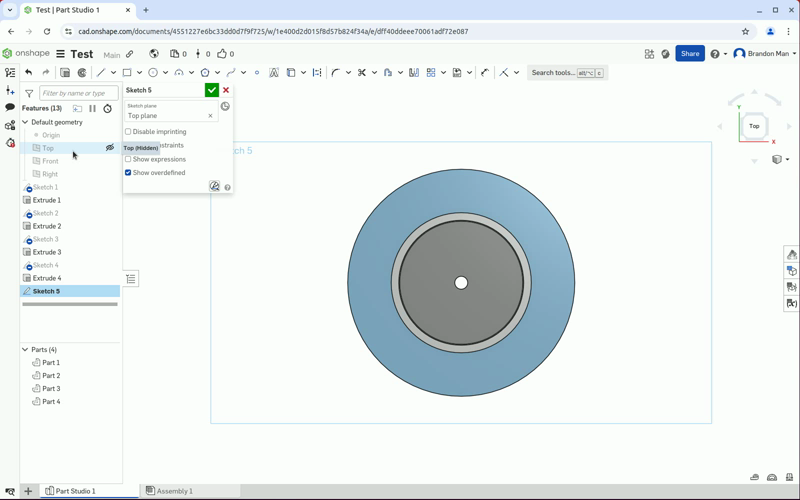
mouse_move(73, 352)
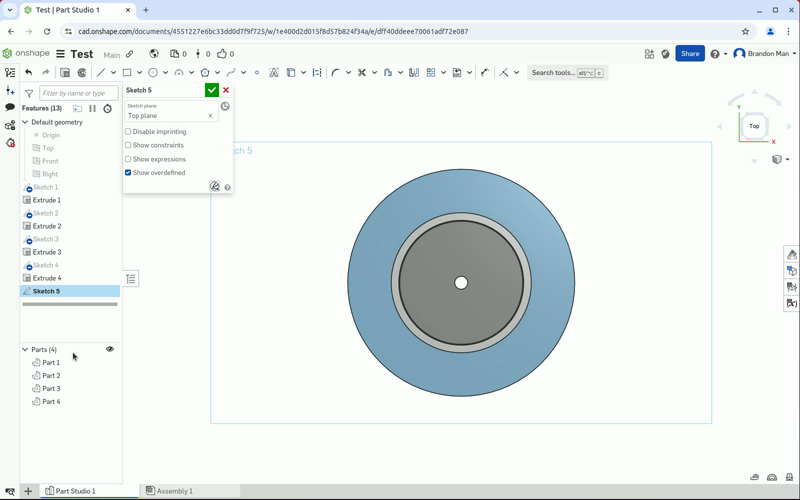
key(y)
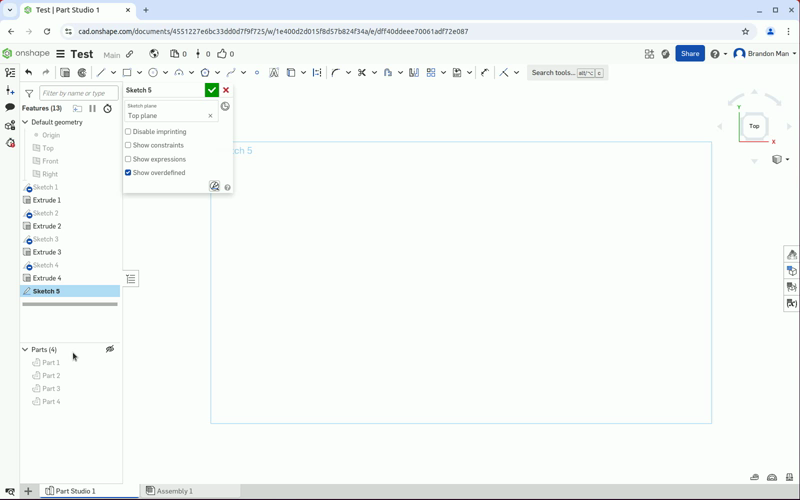
key(c)
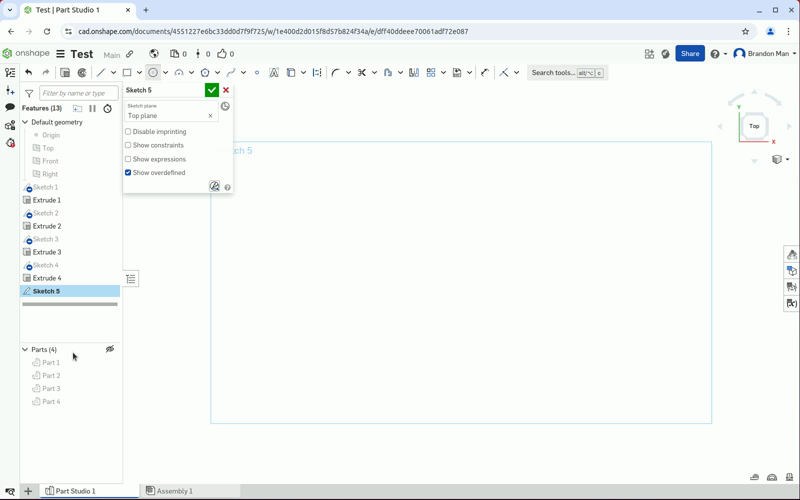
key_down(shift)
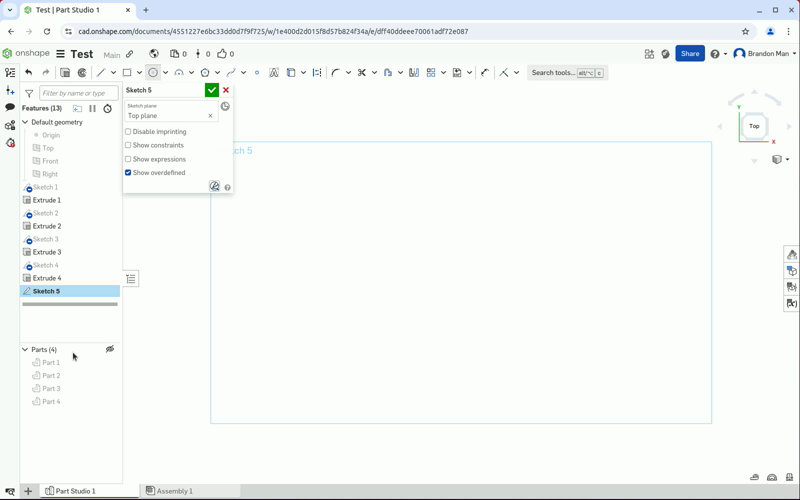
mouse_move(461, 282)
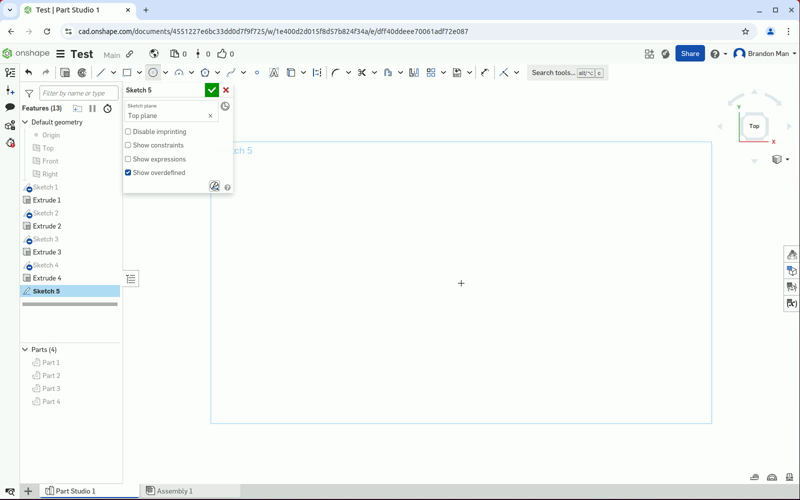
click(461, 282)
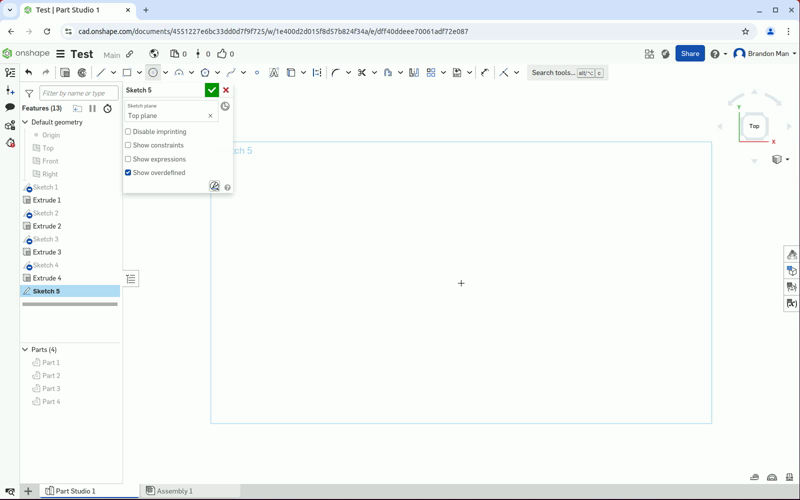
key_up(shift)
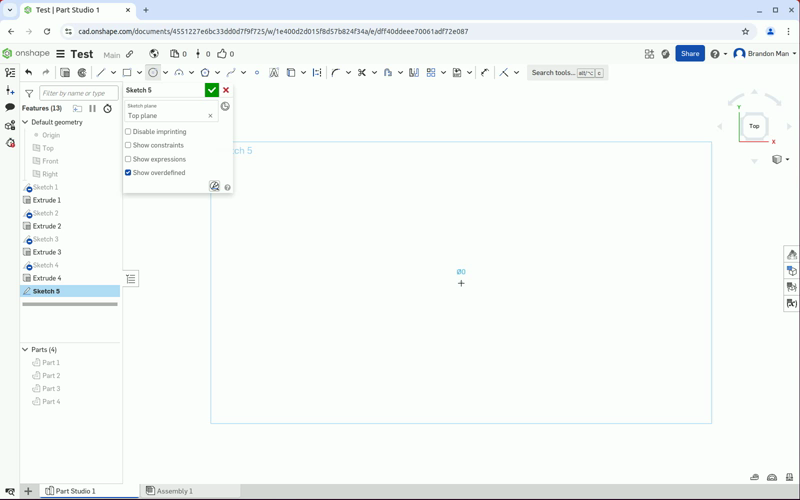
mouse_move(574, 282)
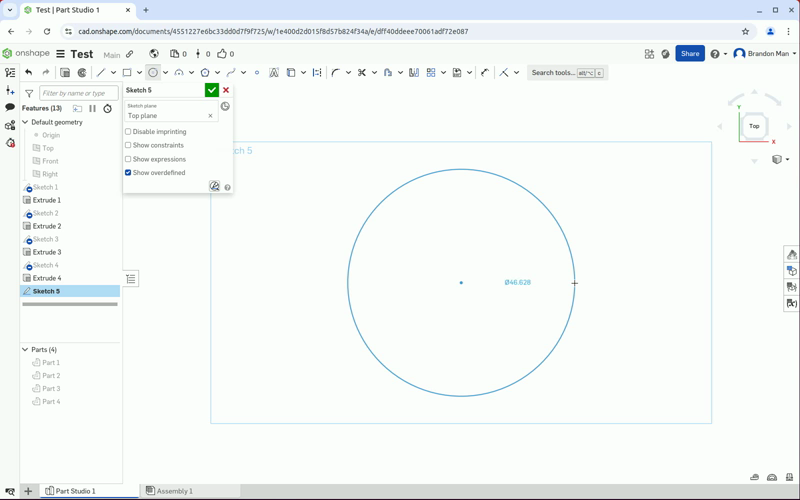
click(574, 282)
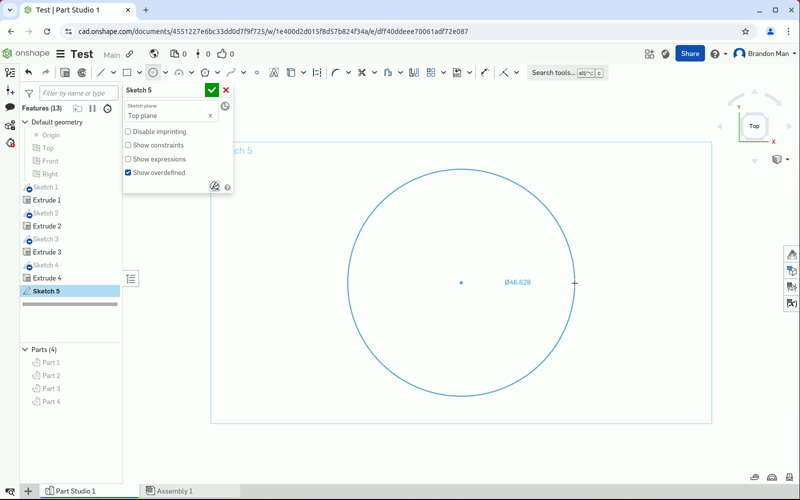
key(esc)
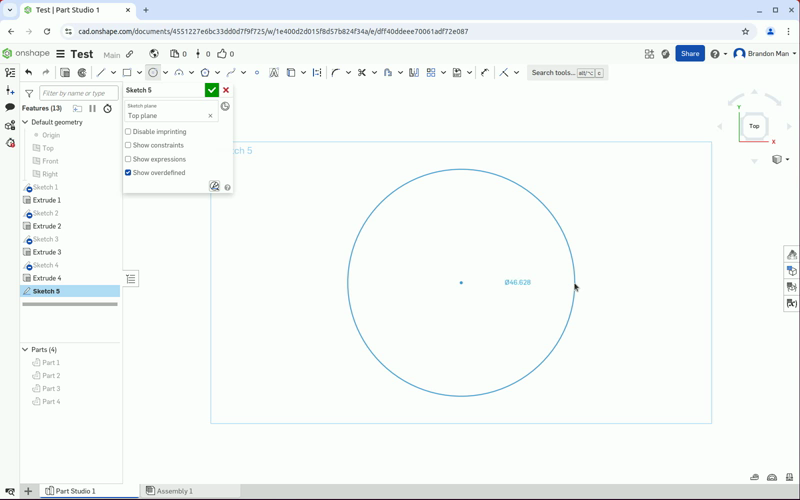
key(c)
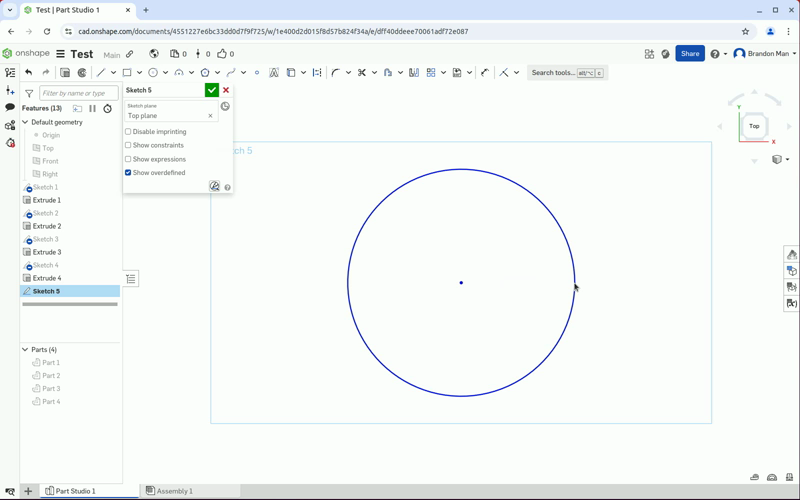
key_down(shift)
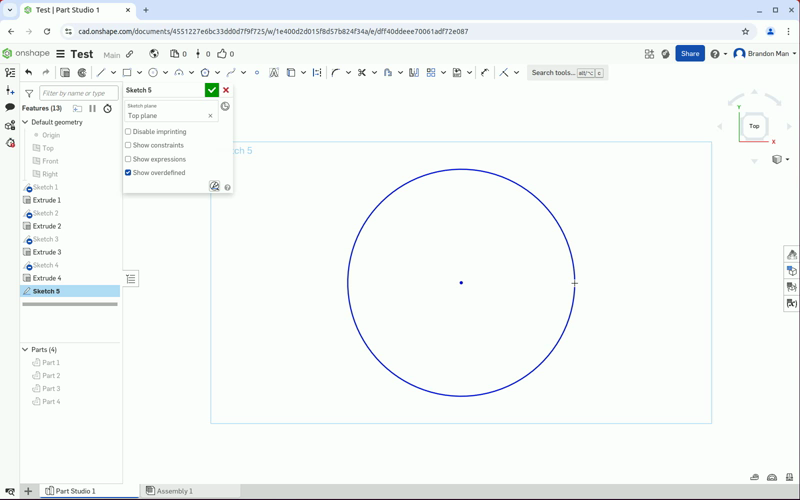
mouse_move(461, 282)
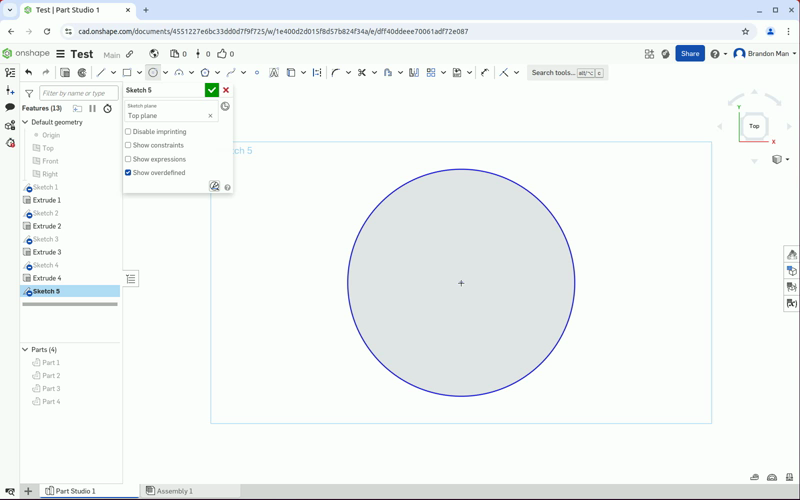
click(461, 282)
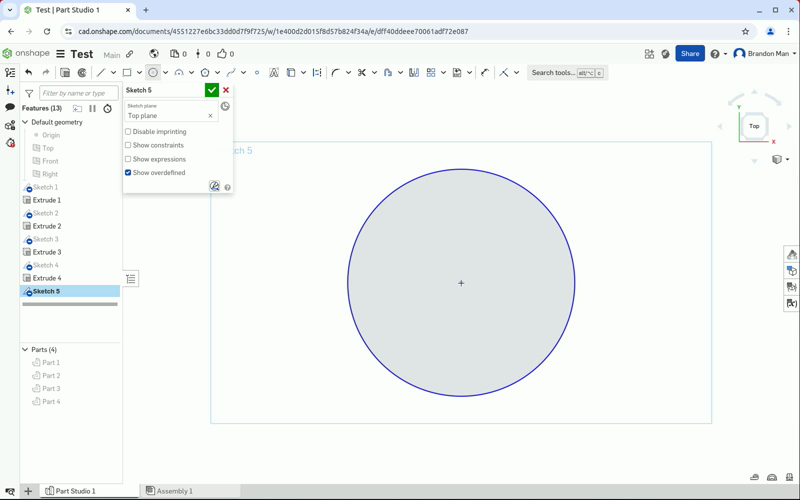
key_up(shift)
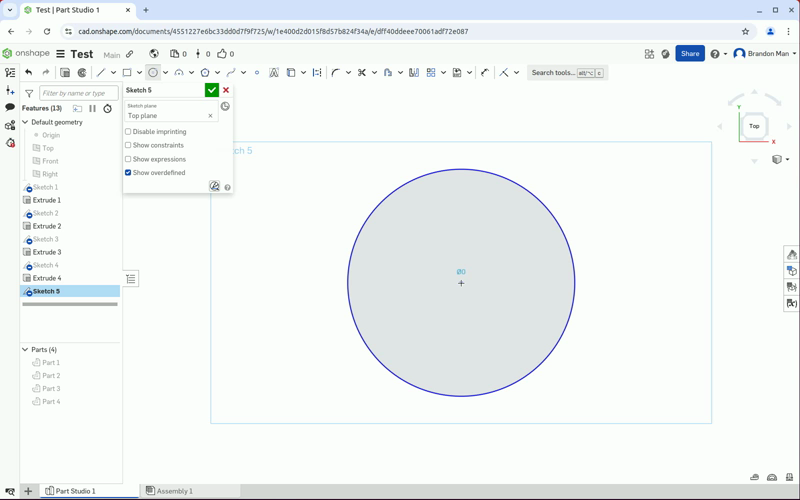
mouse_move(529, 282)
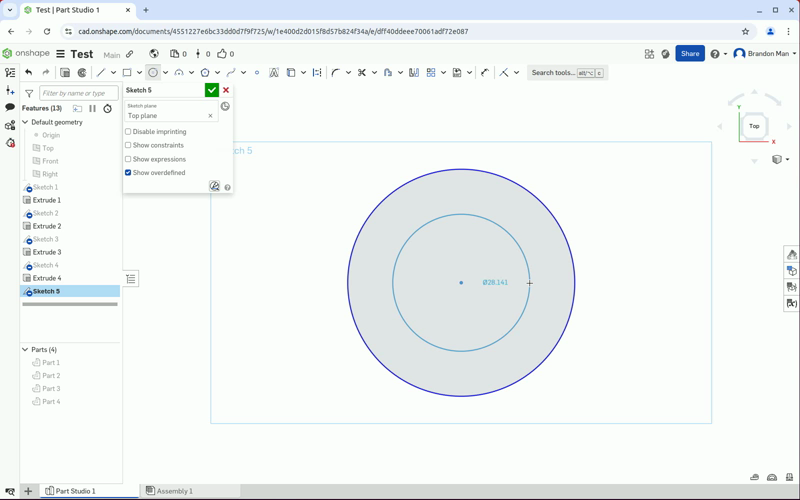
click(529, 282)
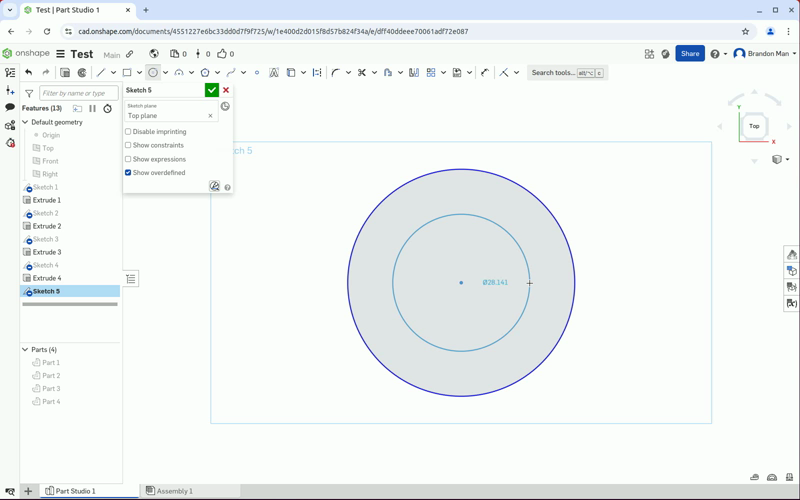
key(esc)
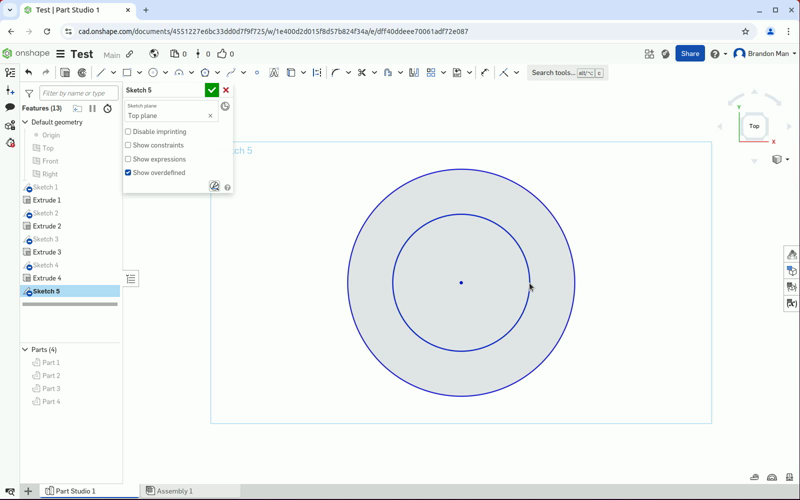
mouse_move(552, 298)
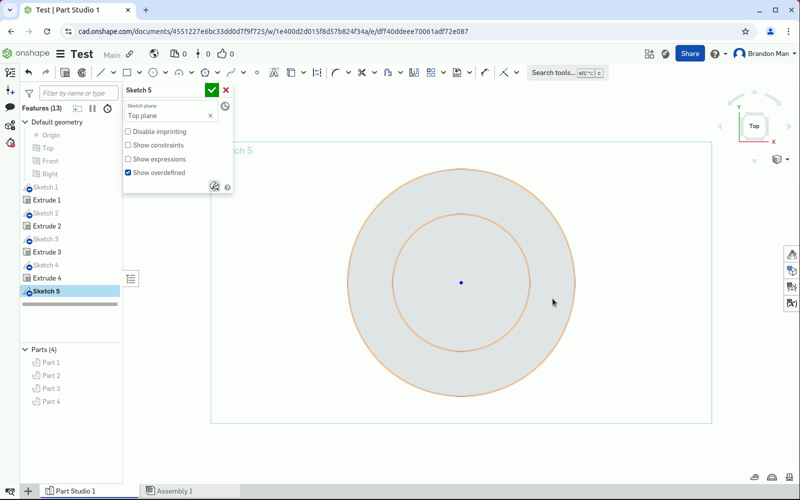
click(552, 298)
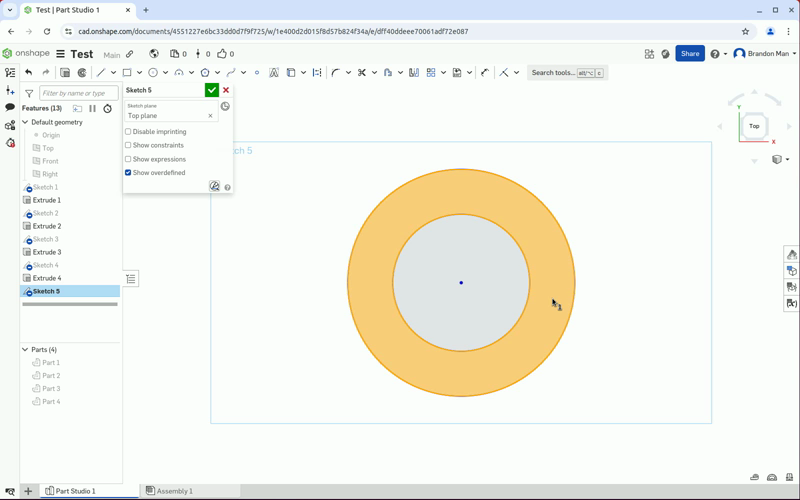
mouse_move(73, 352)
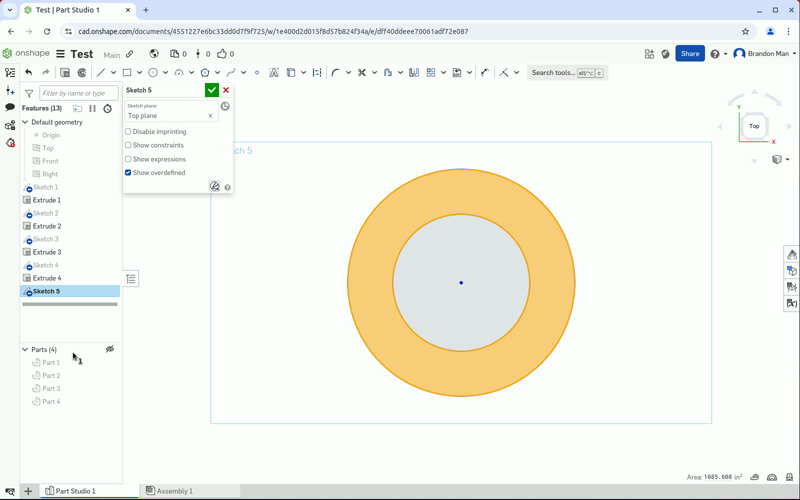
key(shift+y)
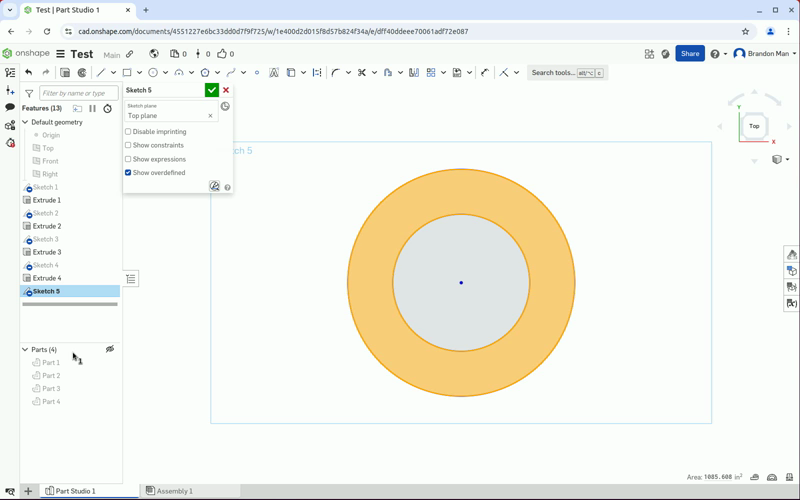
key(shift+e)
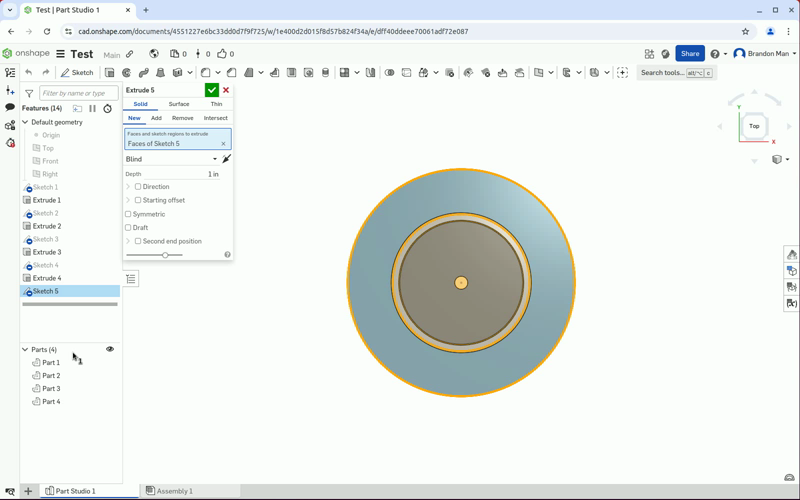
mouse_move(143, 106)
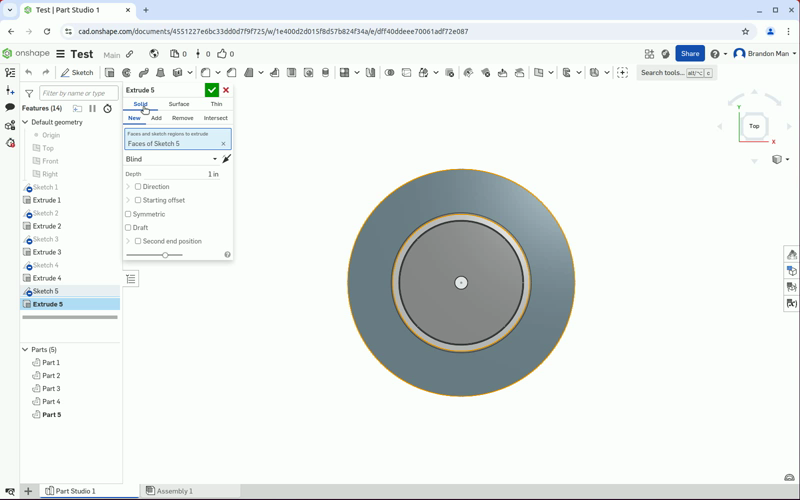
click(143, 106)
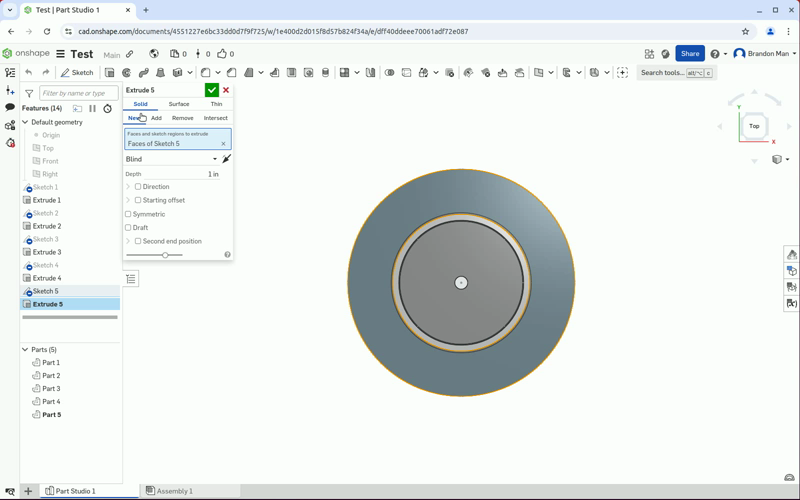
mouse_move(137, 120)
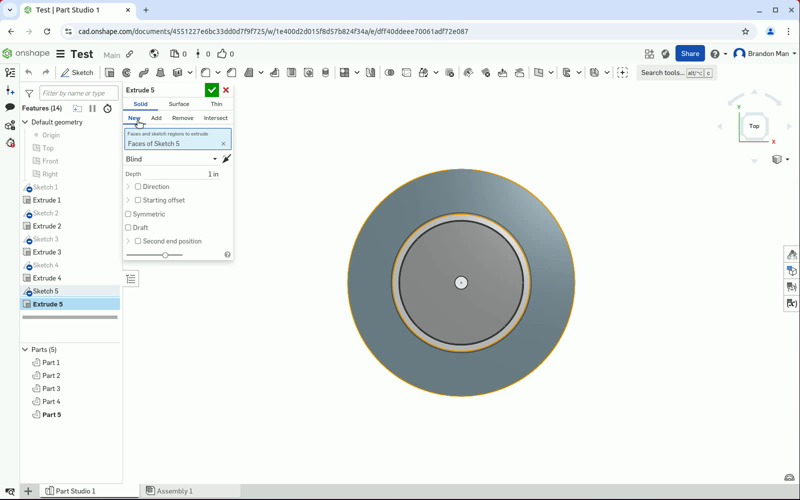
click(137, 120)
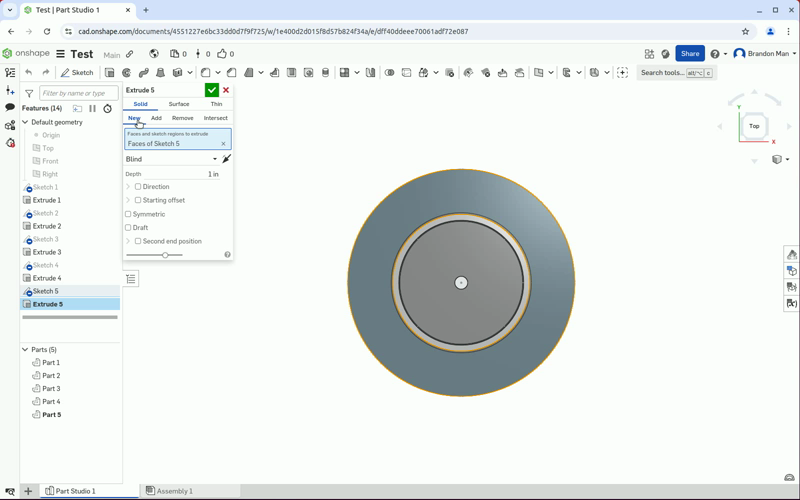
key(tab, 4)
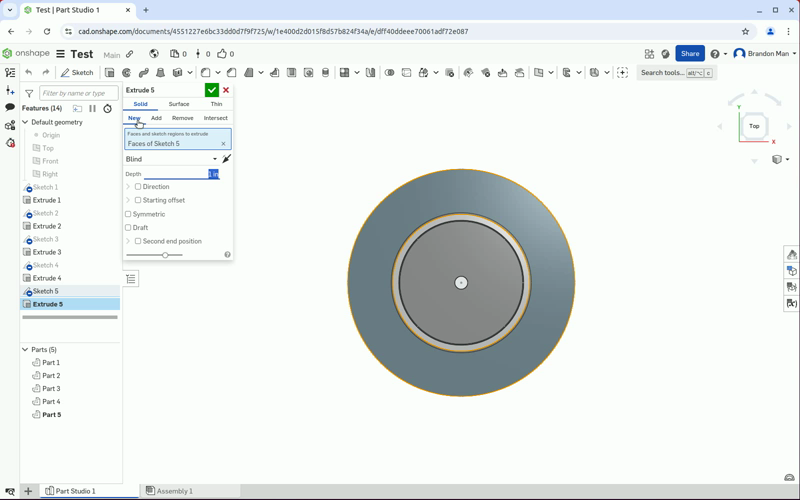
text(1.685)
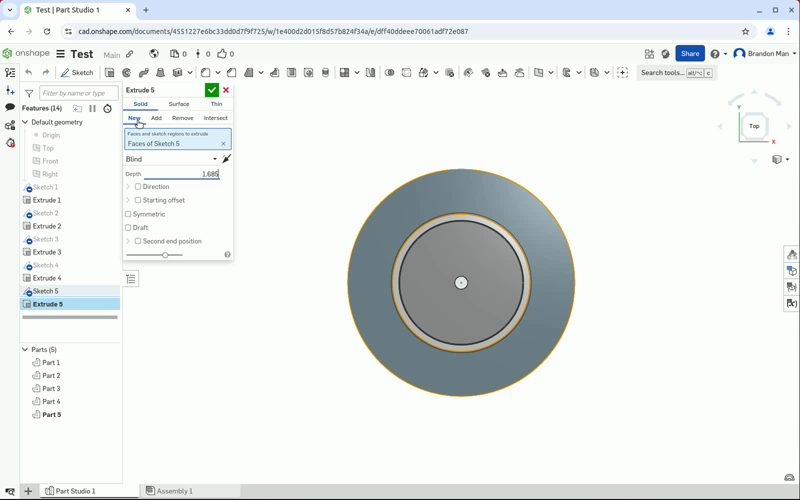
key(enter)
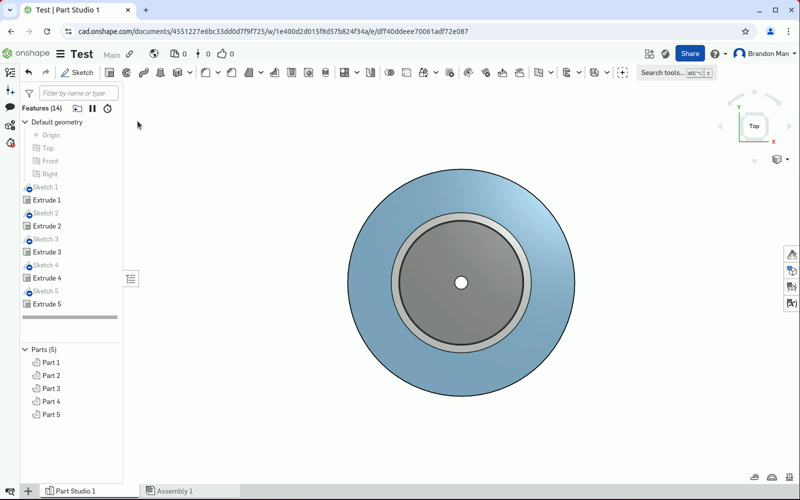
key(shift+h)
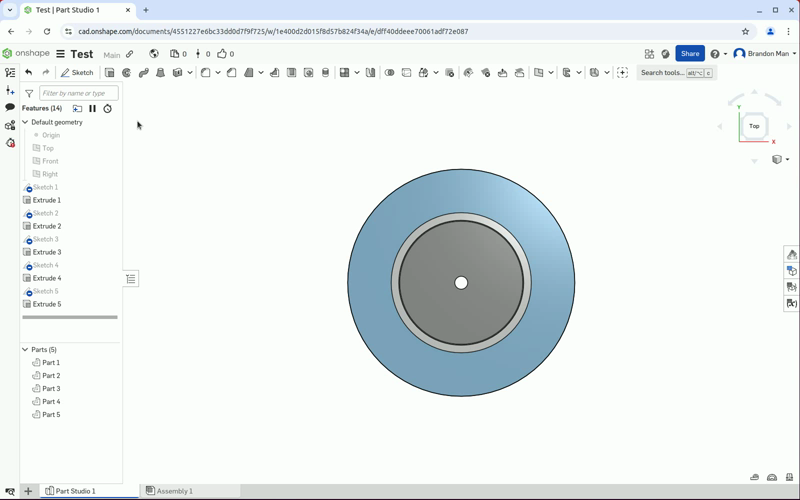
key(shift+h)
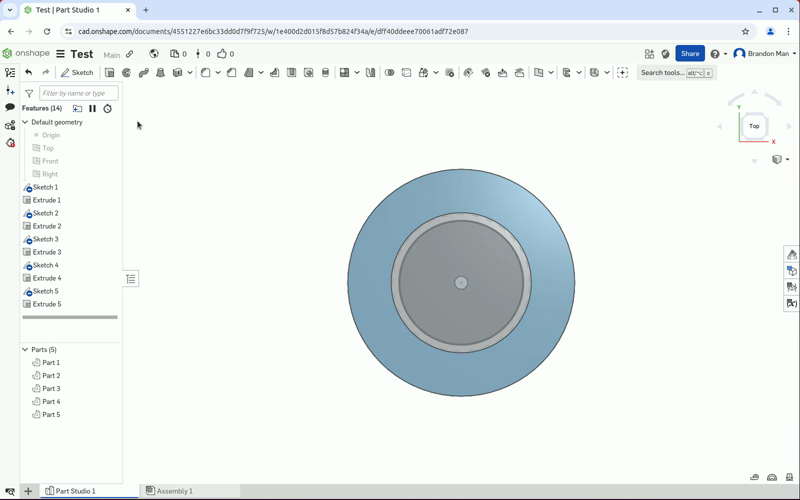
key(shift+7)
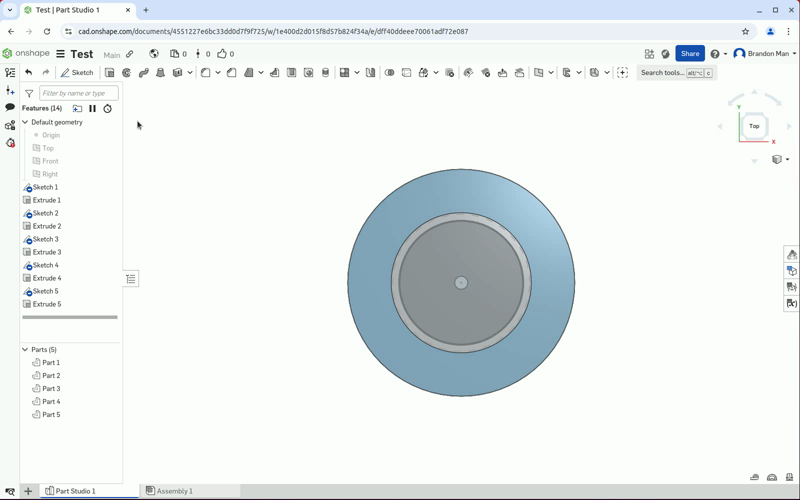
key(up, 3)
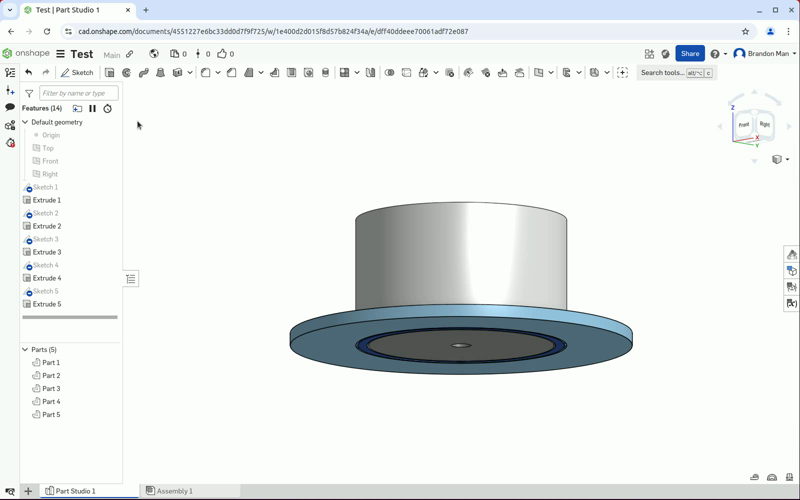
key(left, 3)
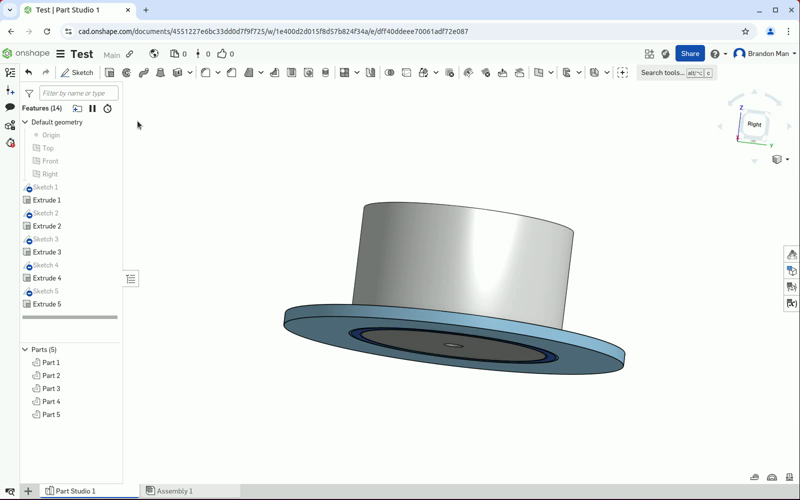
key(right, 3)
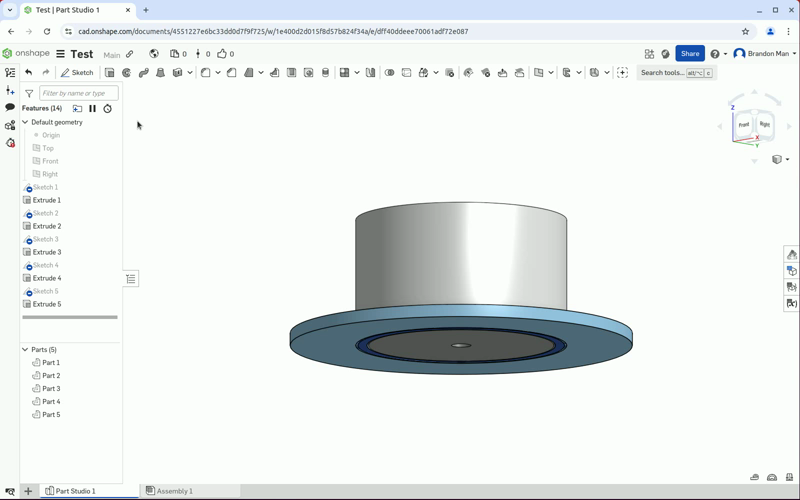
key(down, 3)
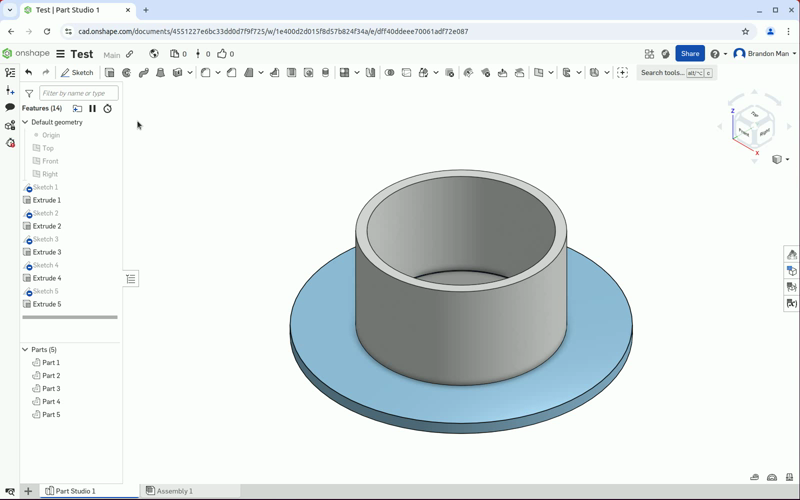
mouse_move(73, 189)
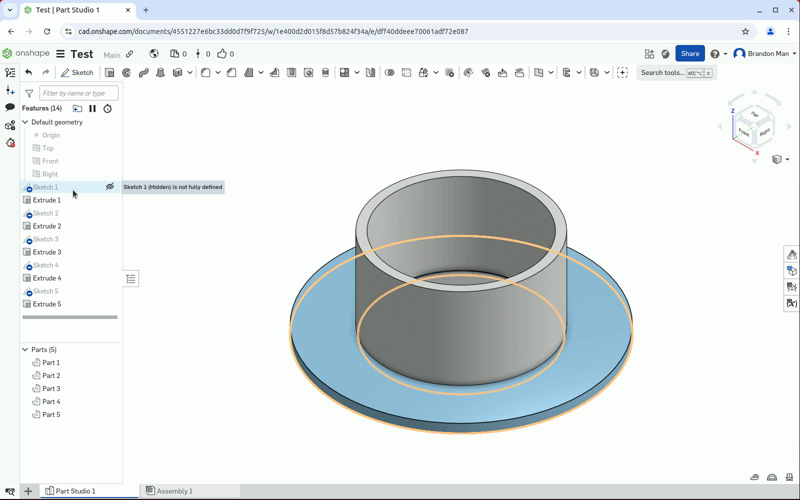
click(73, 189)